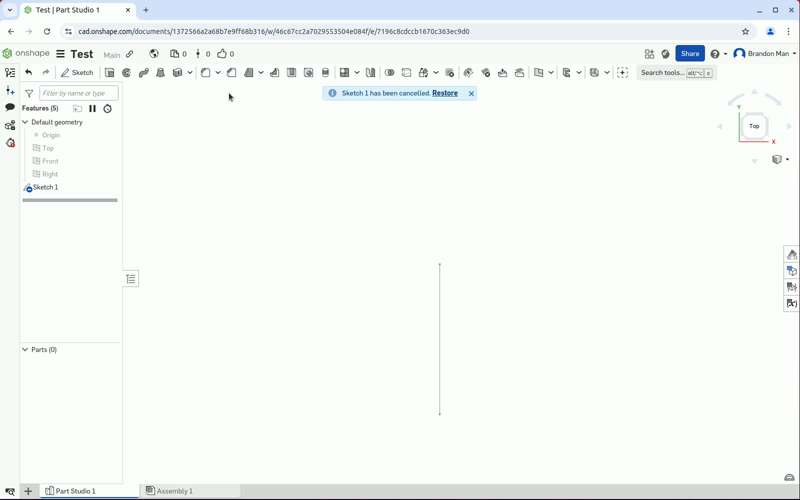
key(shift+h)
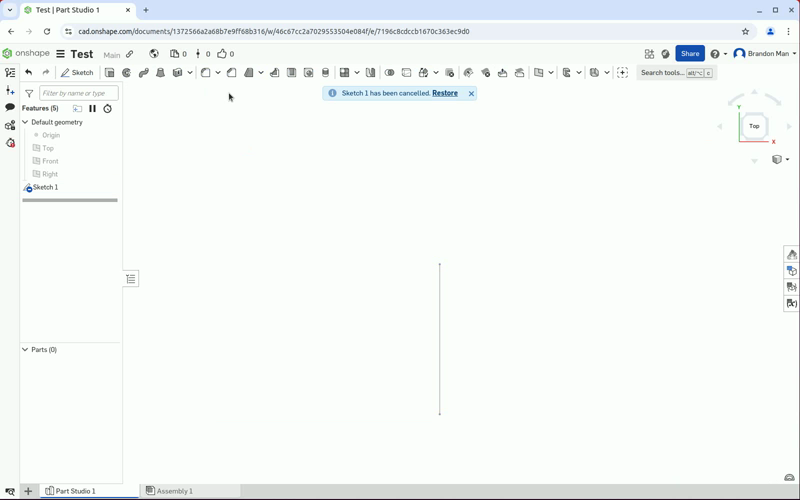
key(shift+s)
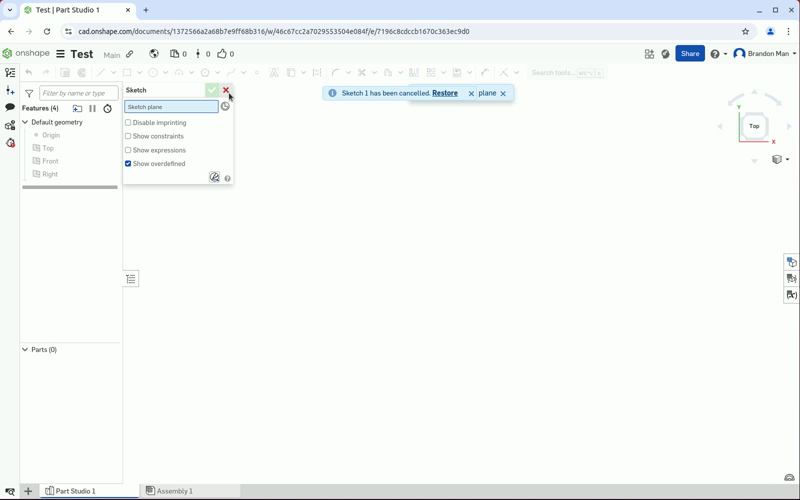
mouse_move(73, 150)
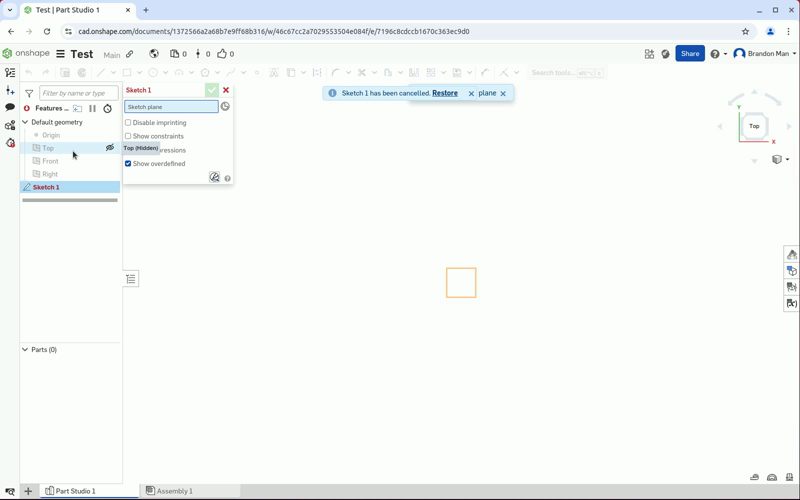
click(73, 150)
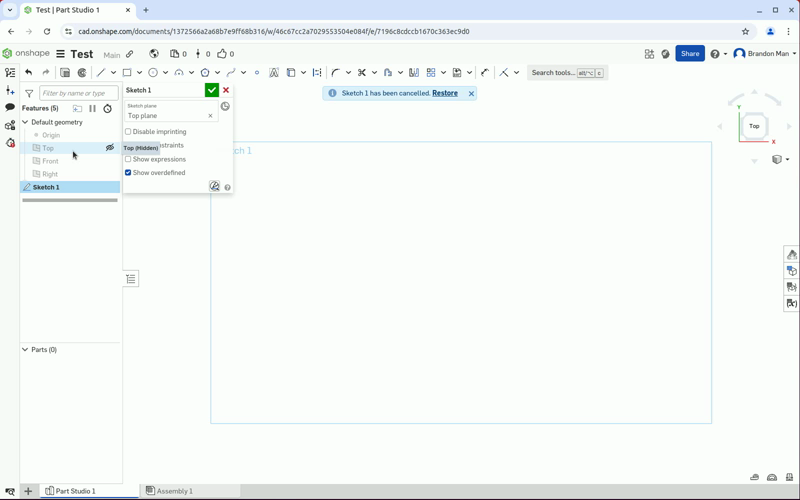
mouse_move(73, 352)
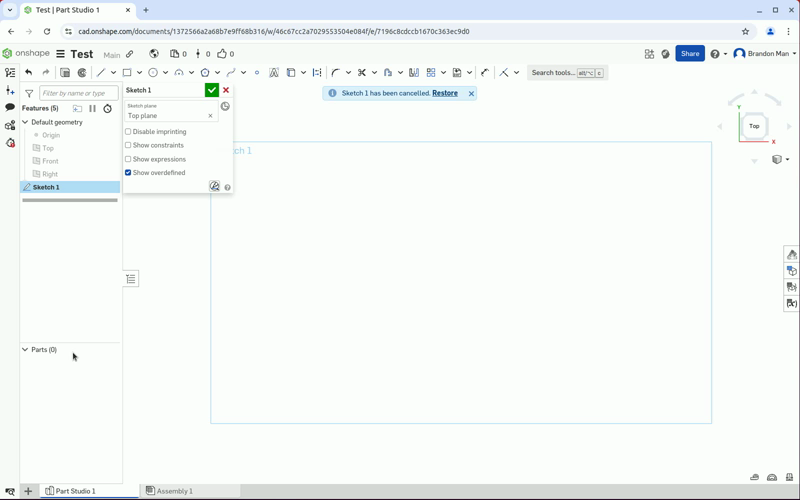
key(y)
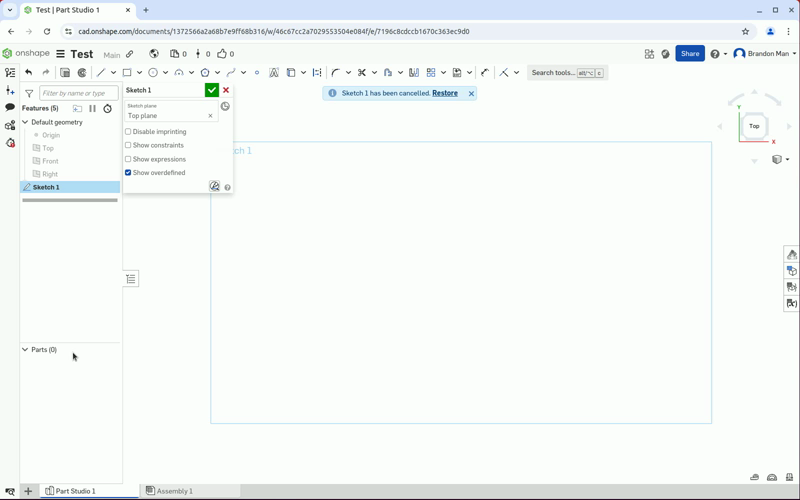
key(c)
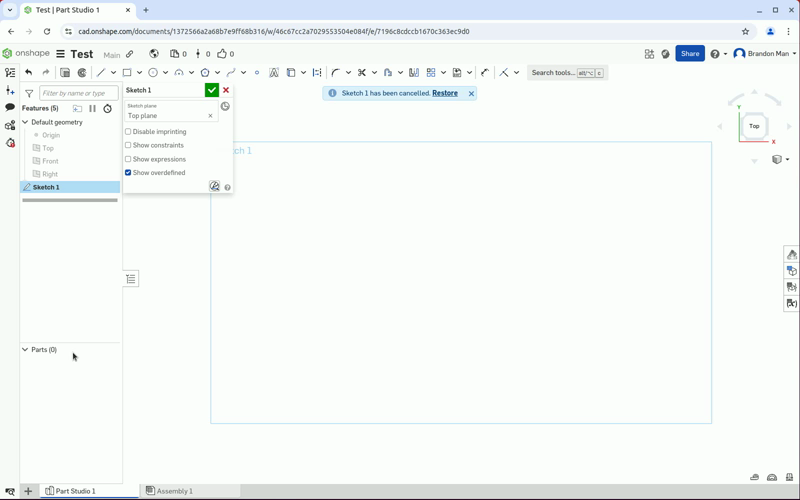
key_down(shift)
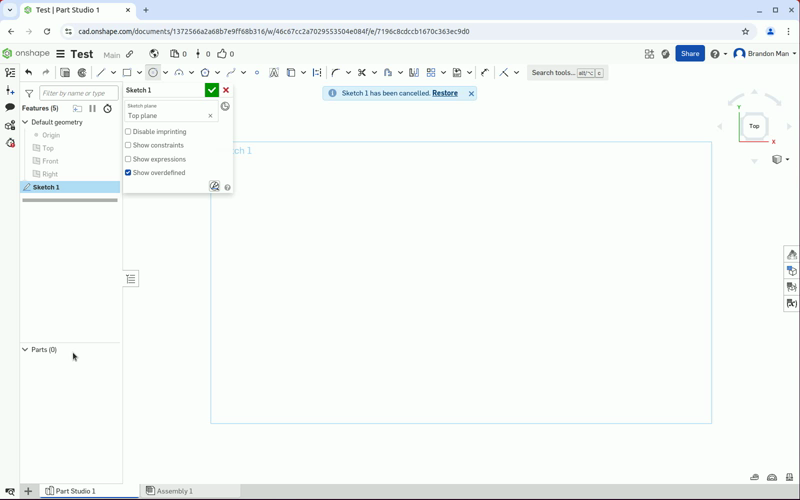
mouse_move(461, 282)
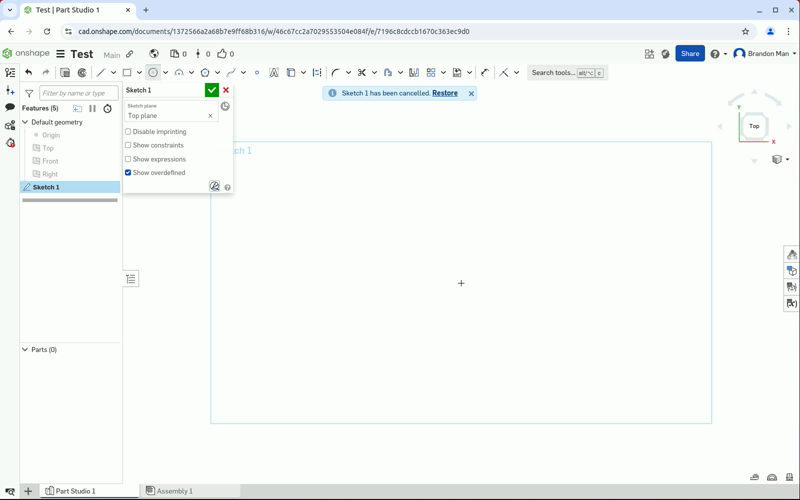
click(461, 282)
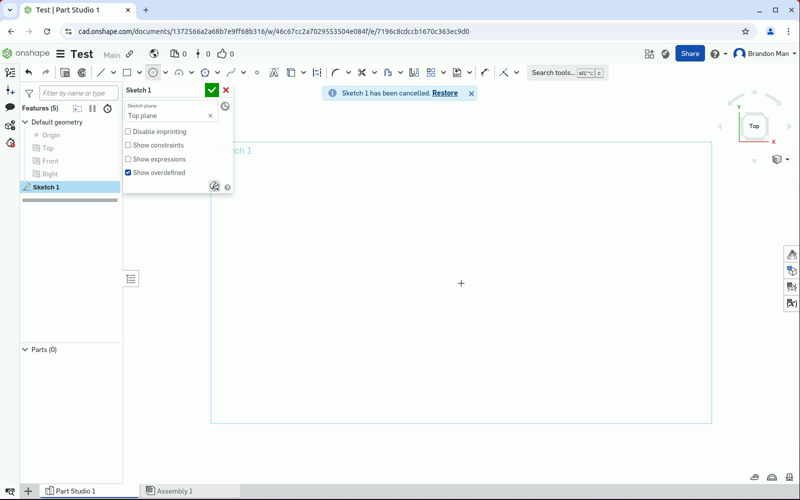
key_up(shift)
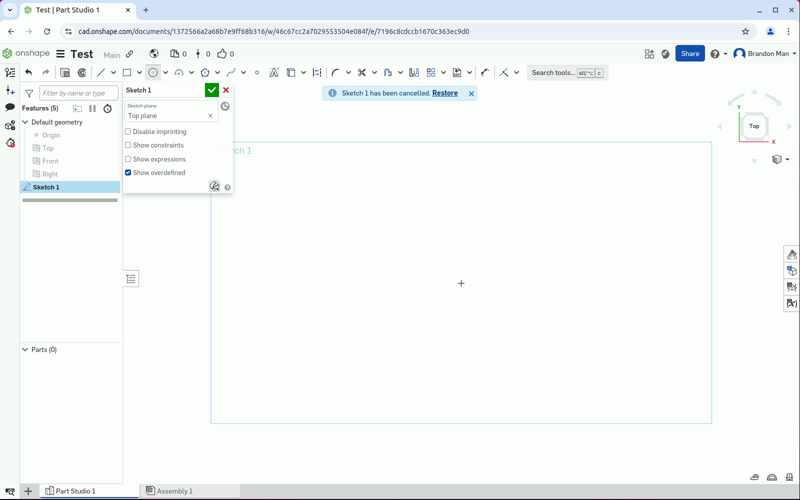
mouse_move(574, 282)
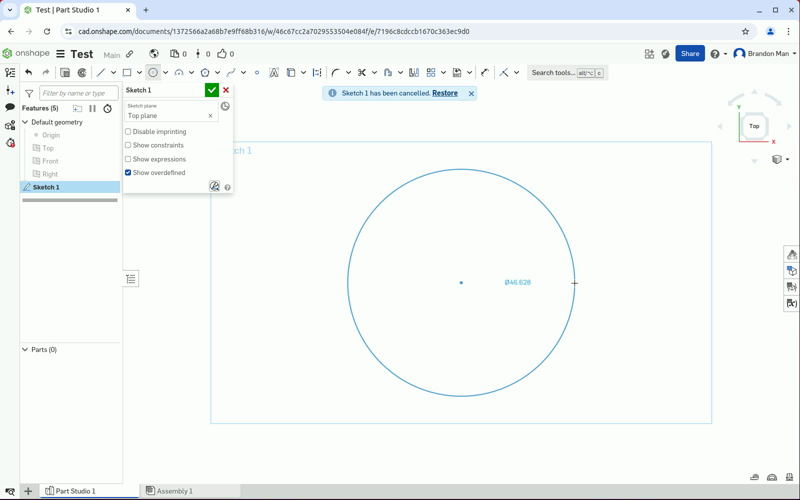
click(574, 282)
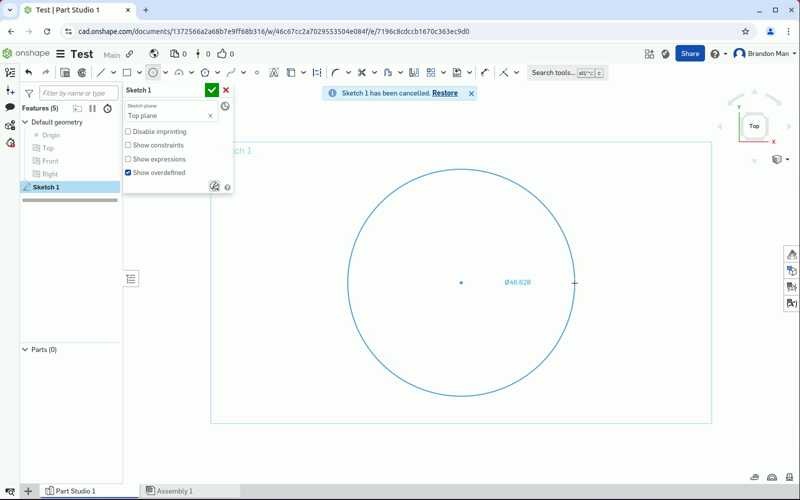
key(esc)
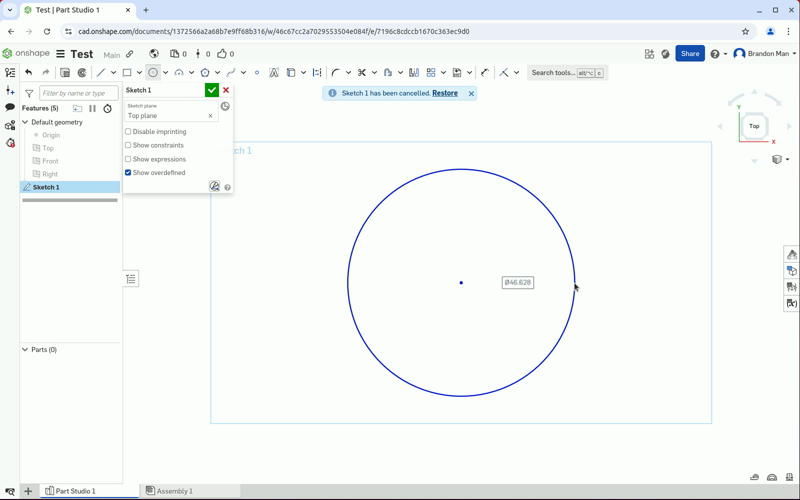
key(c)
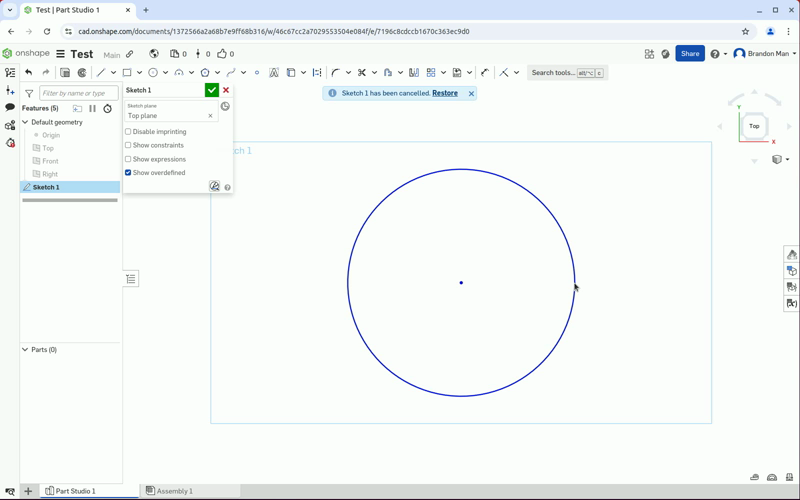
key_down(shift)
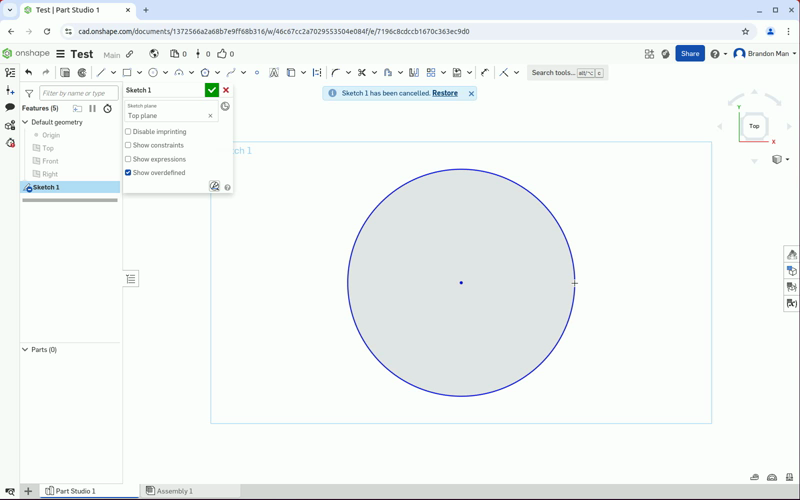
mouse_move(461, 282)
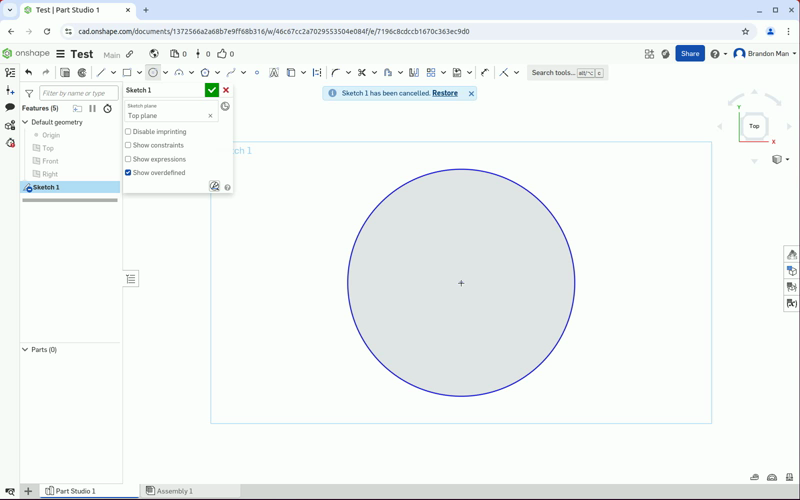
click(461, 282)
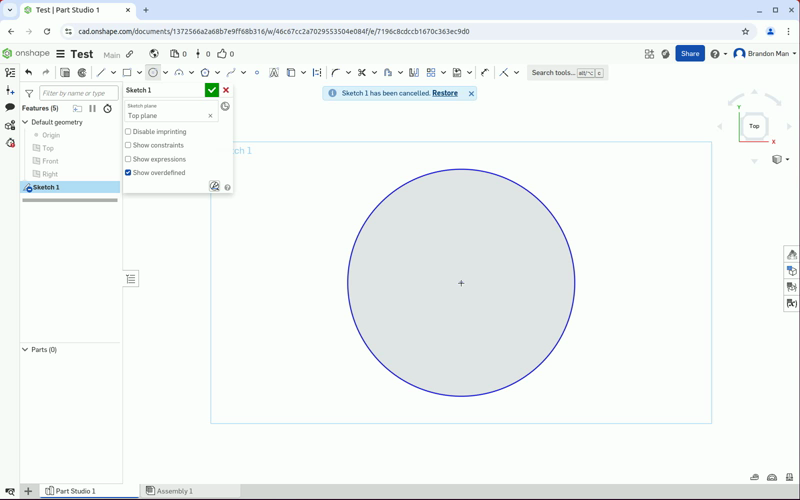
key_up(shift)
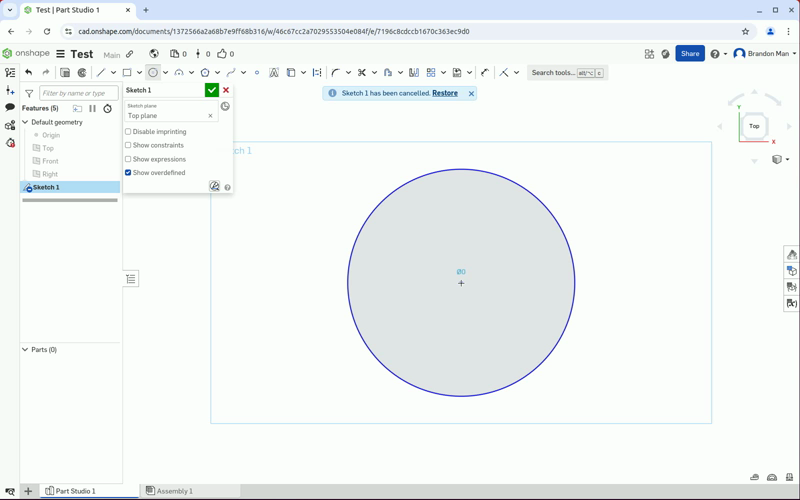
mouse_move(529, 282)
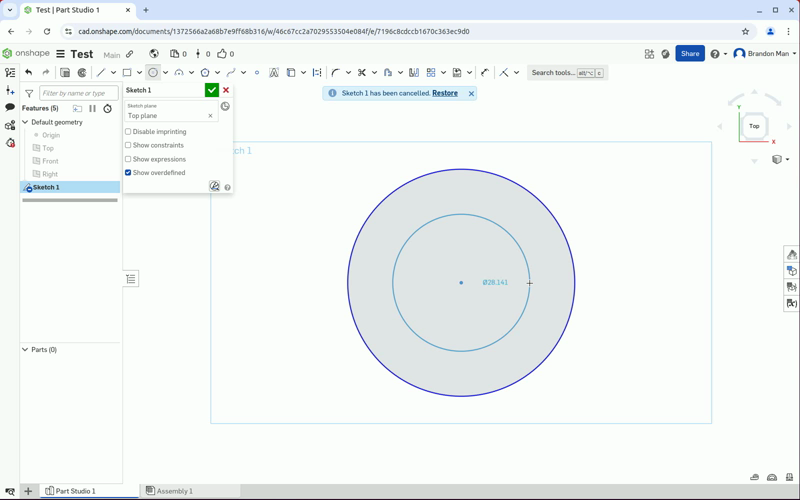
click(529, 282)
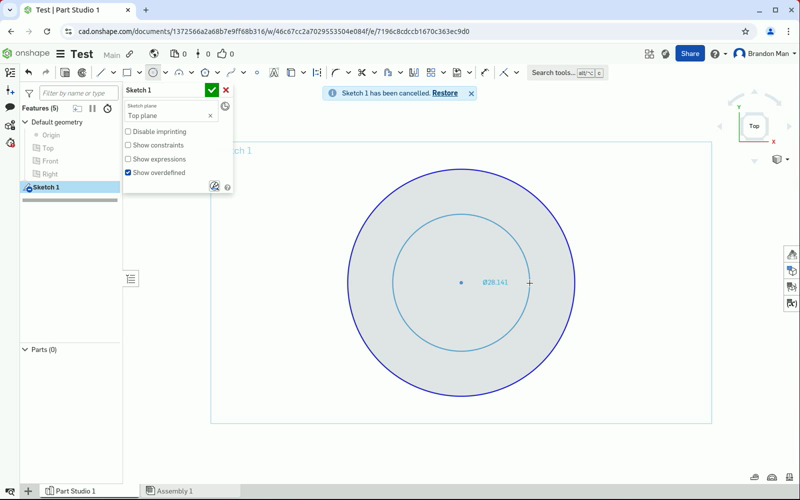
key(esc)
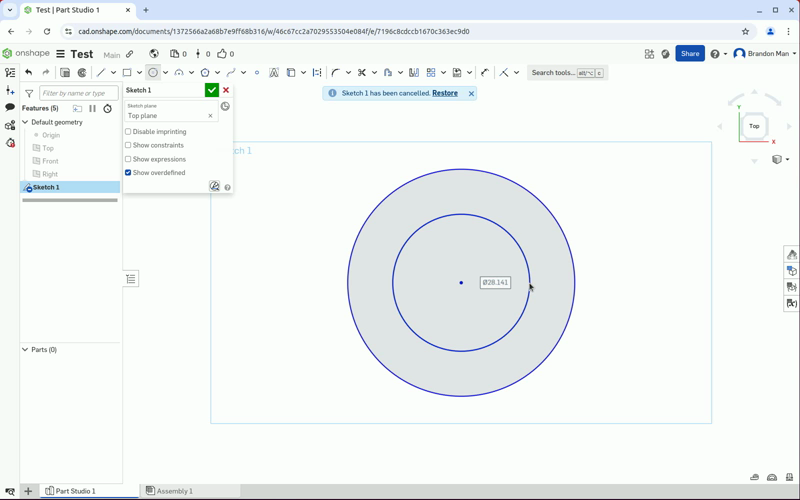
mouse_move(399, 353)
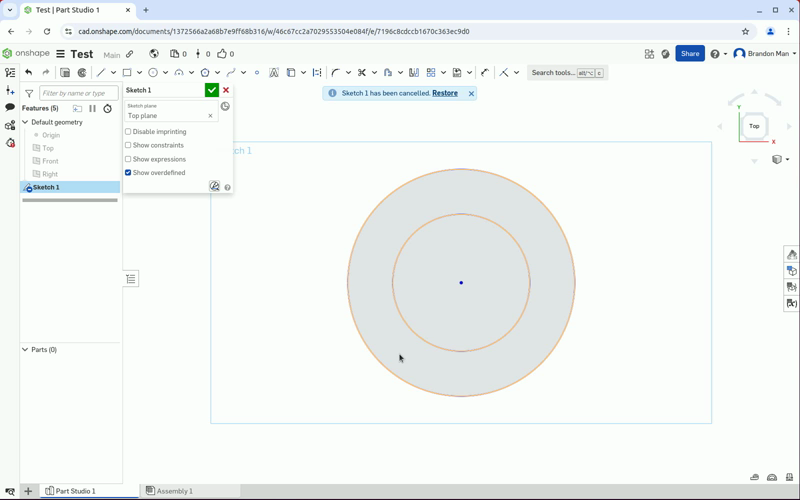
click(399, 353)
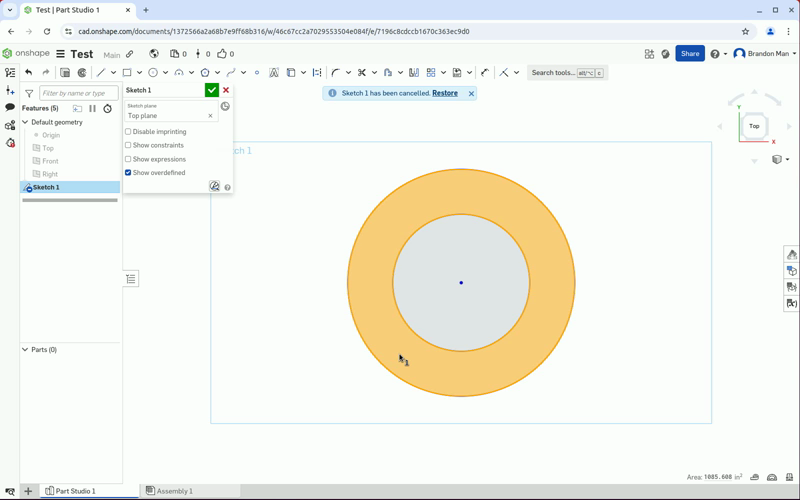
mouse_move(73, 352)
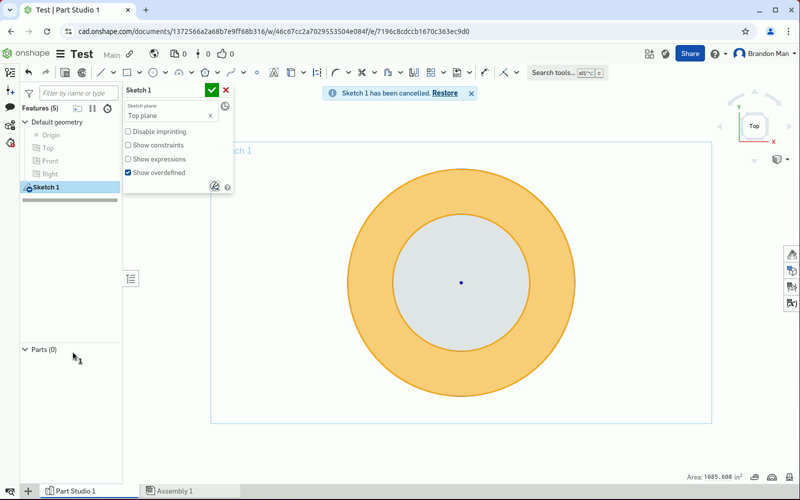
key(shift+y)
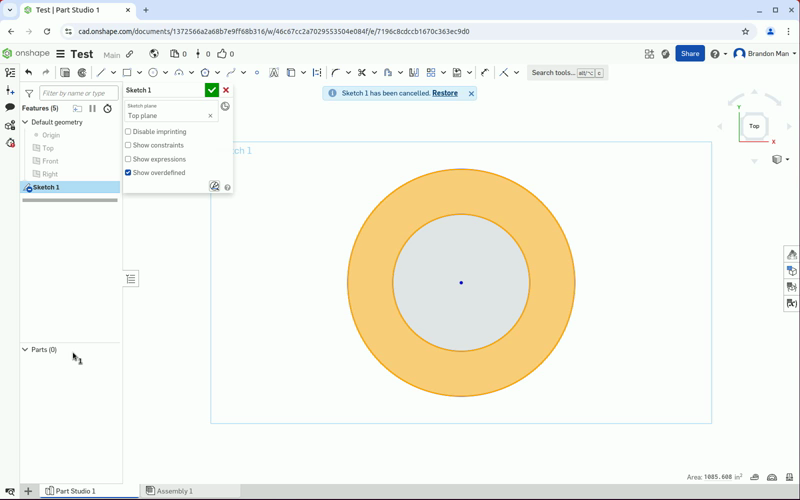
key(shift+e)
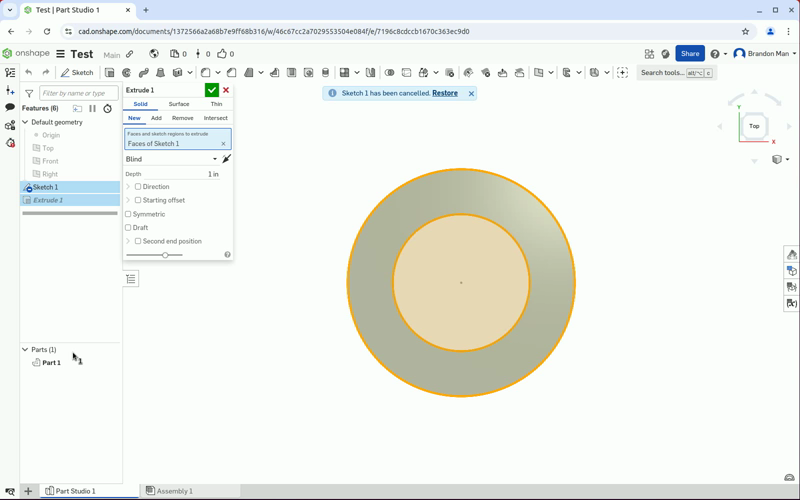
mouse_move(143, 106)
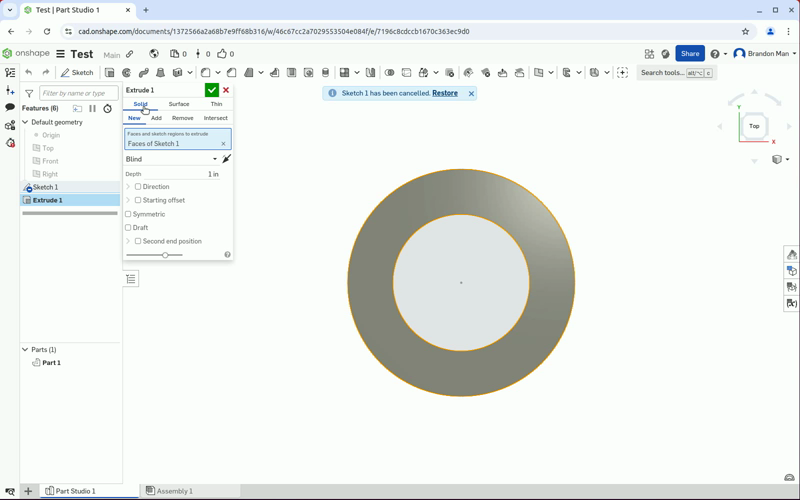
click(143, 106)
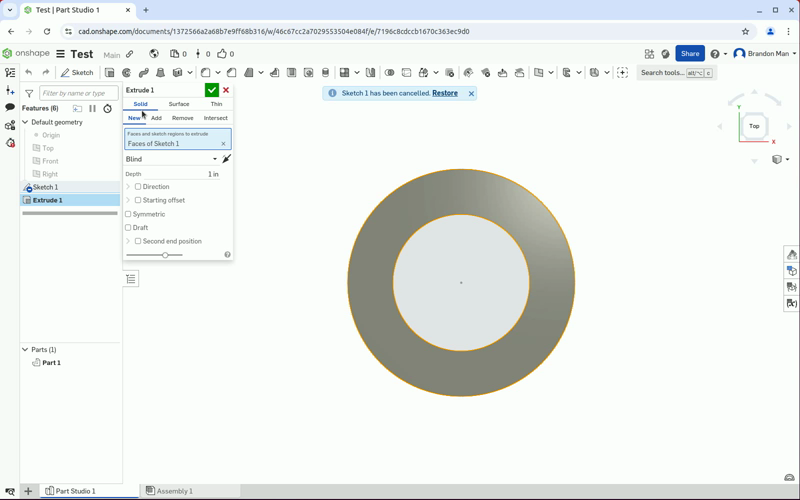
mouse_move(137, 120)
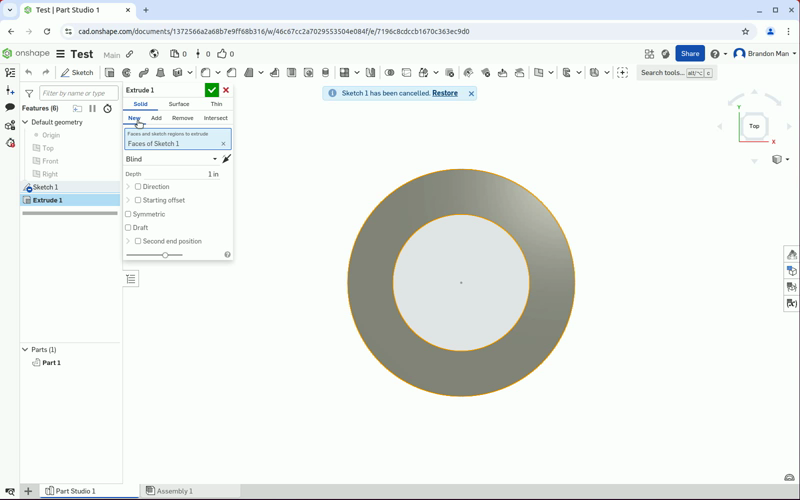
click(137, 120)
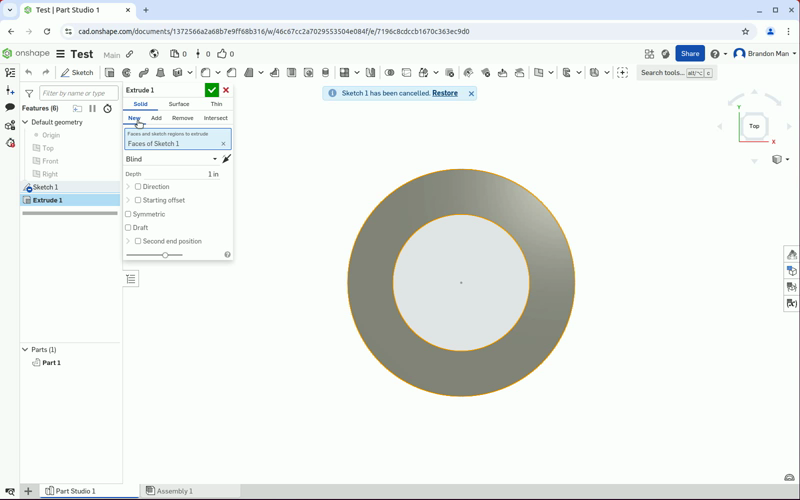
key(tab, 4)
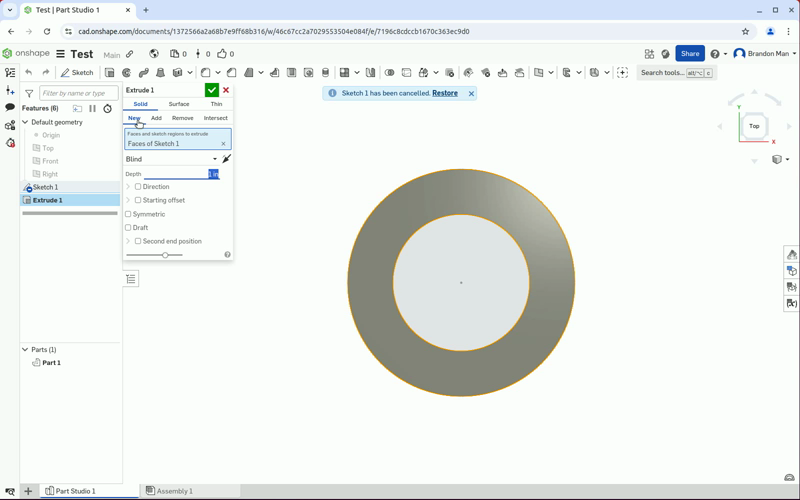
text(1.685)
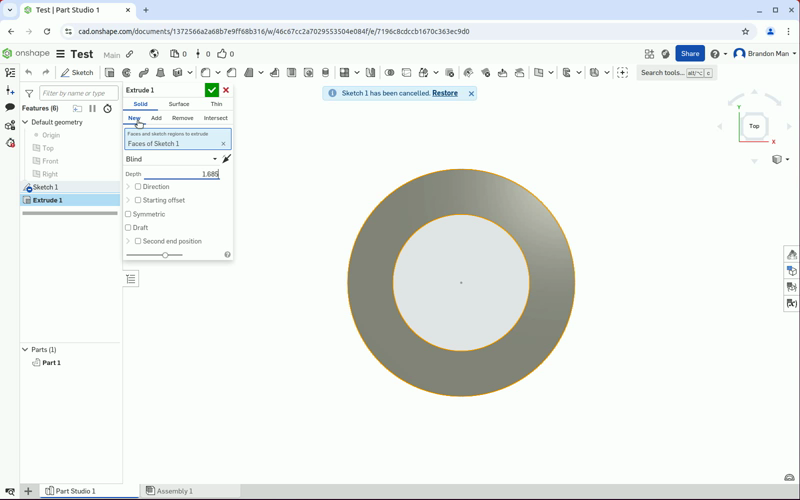
key(enter)
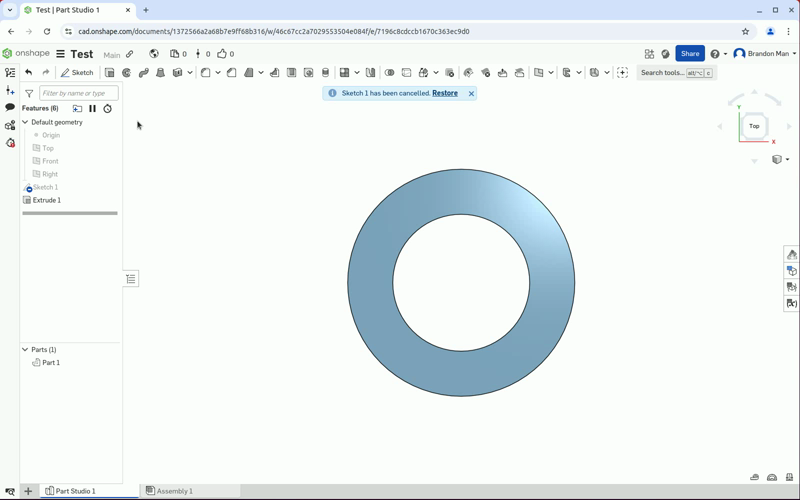
key(shift+h)
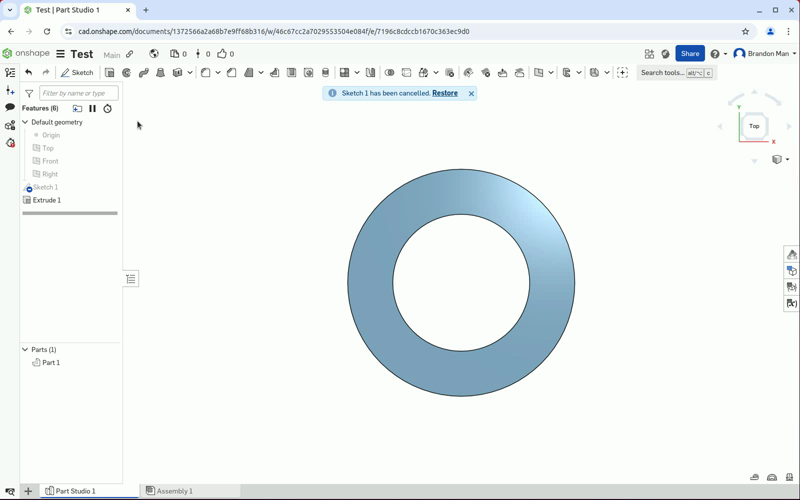
key(shift+h)
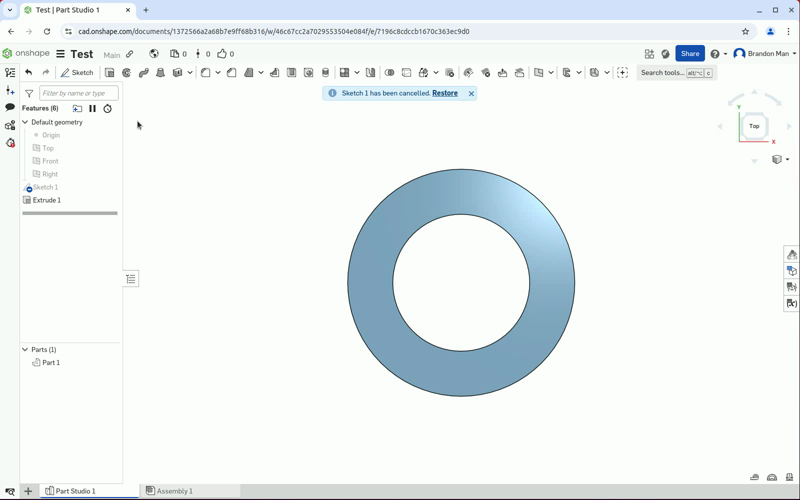
mouse_move(73, 189)
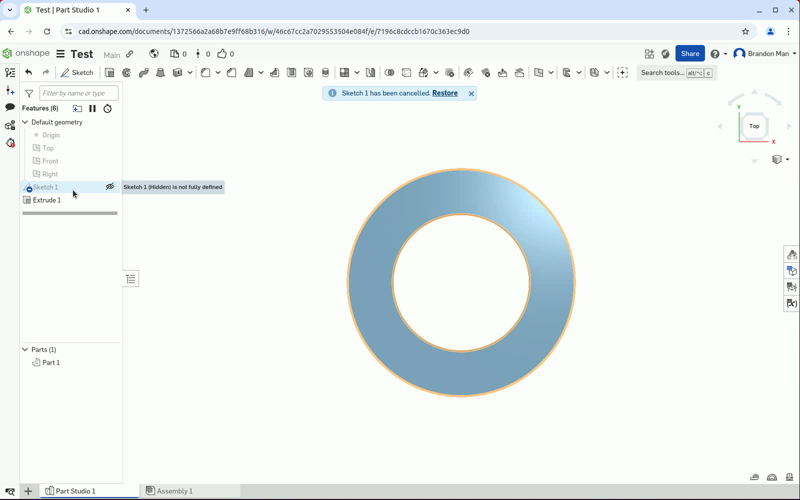
click(73, 189)
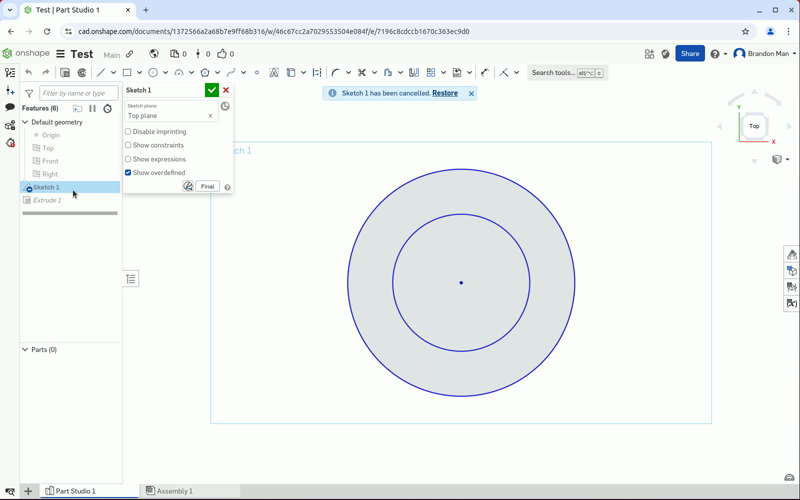
mouse_move(229, 92)
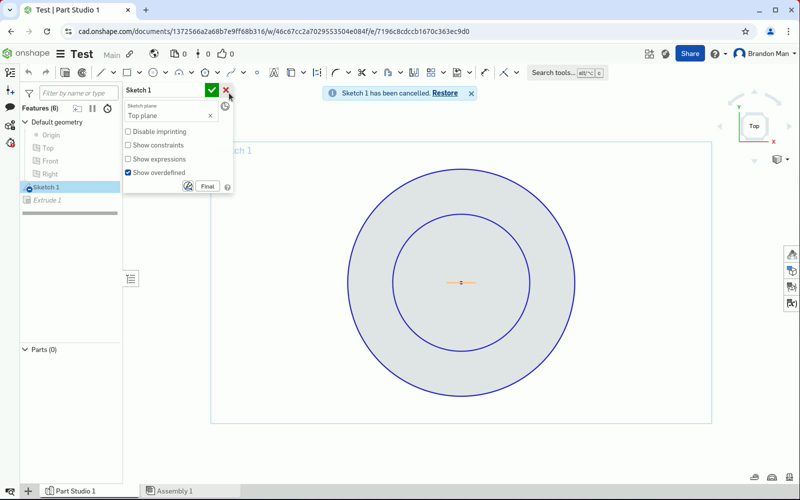
click(229, 92)
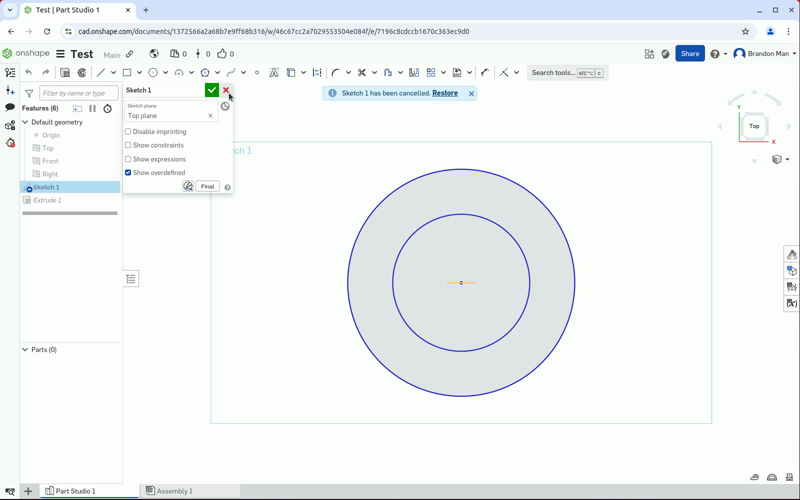
key(shift+s)
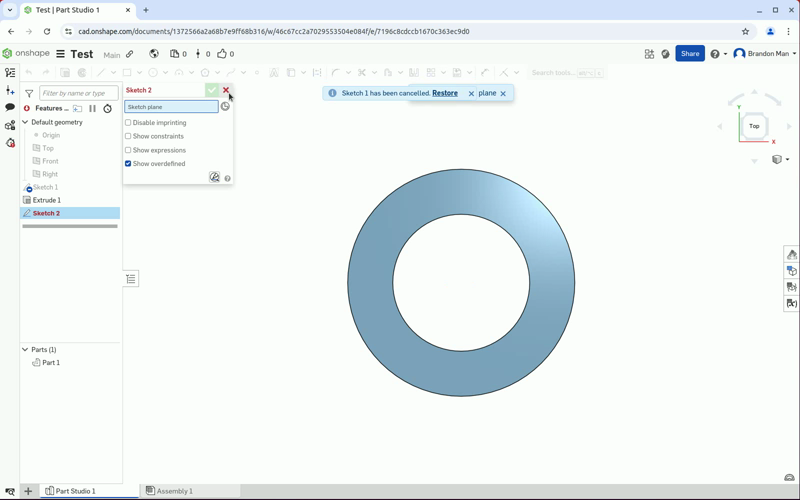
mouse_move(73, 150)
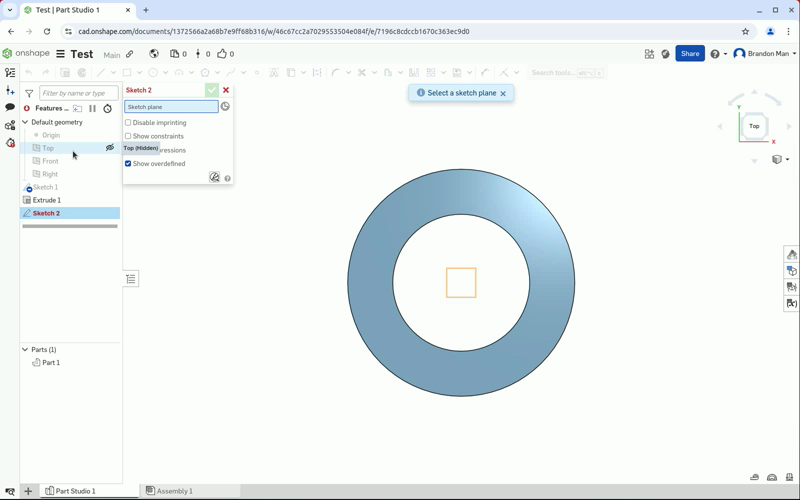
click(73, 150)
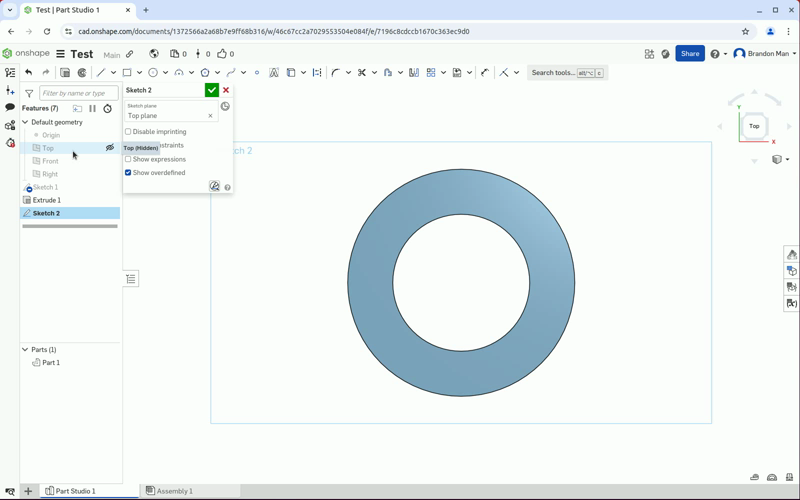
mouse_move(73, 352)
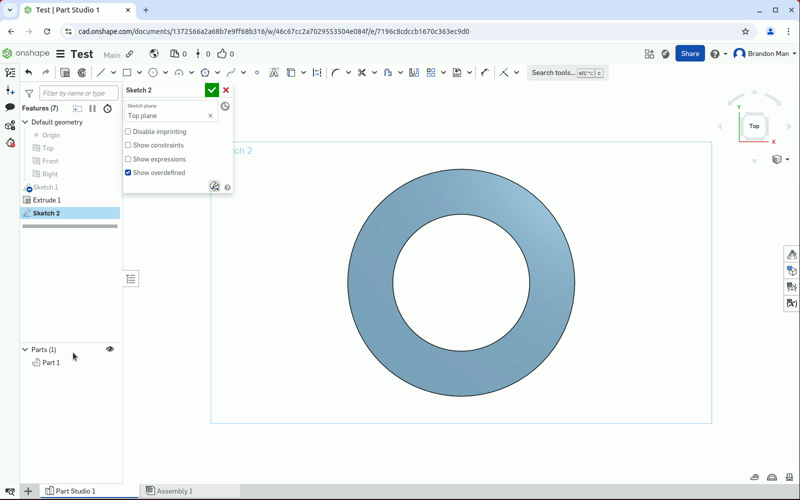
key(y)
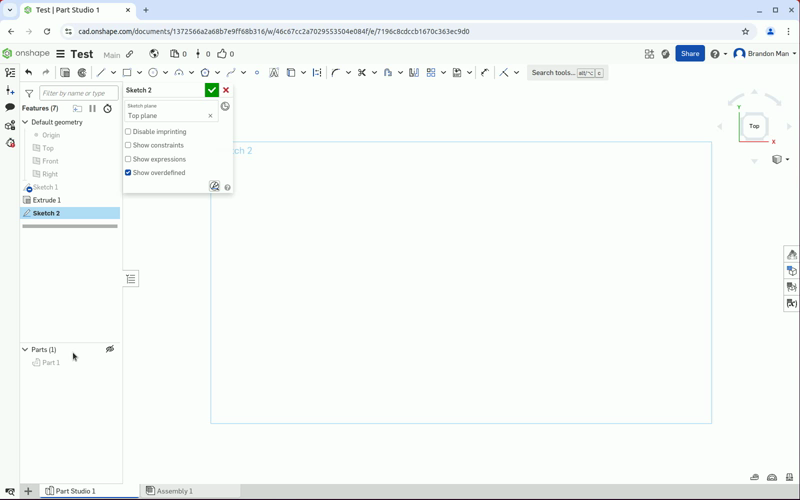
key(c)
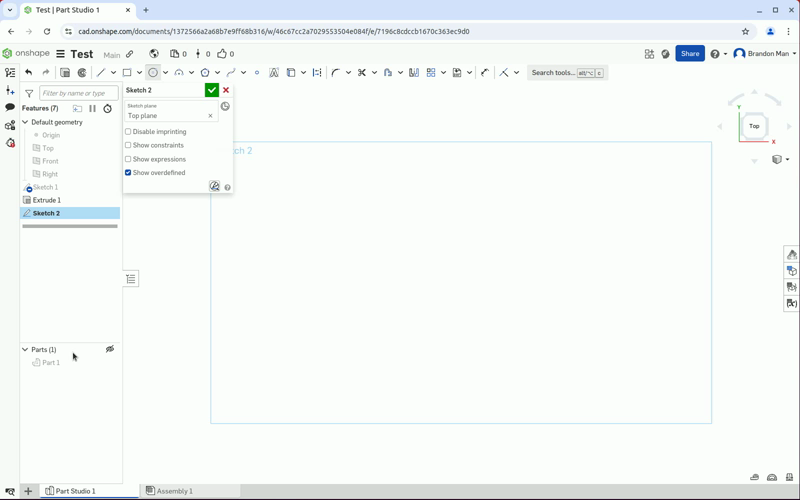
key_down(shift)
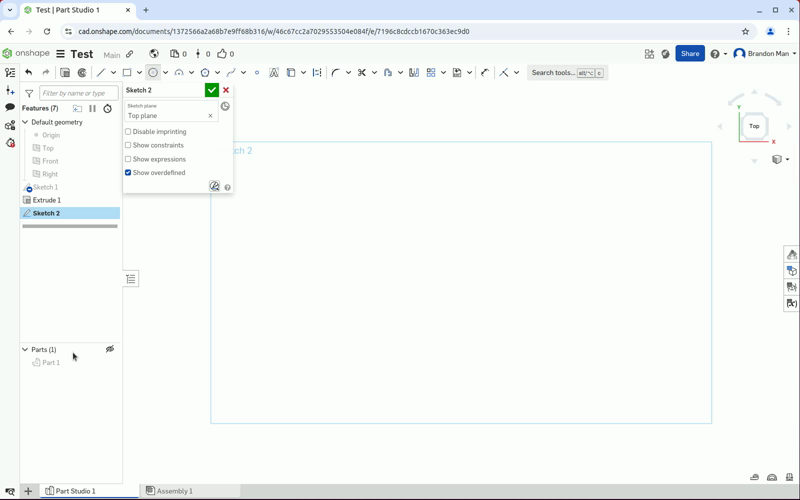
mouse_move(461, 282)
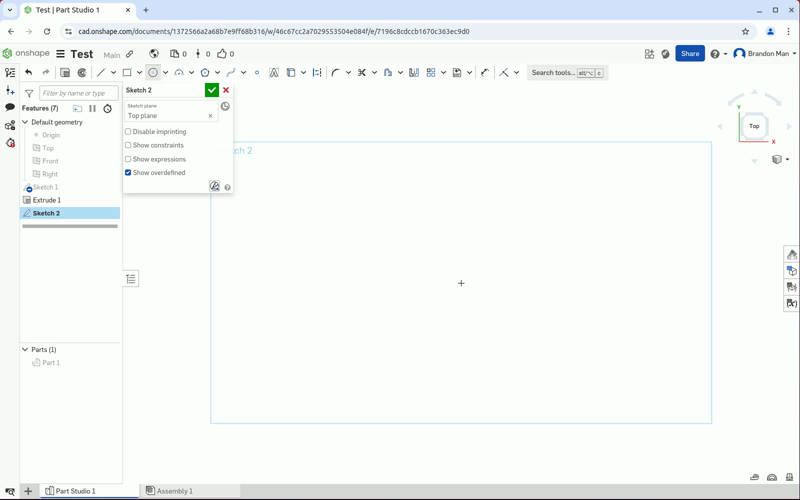
click(461, 282)
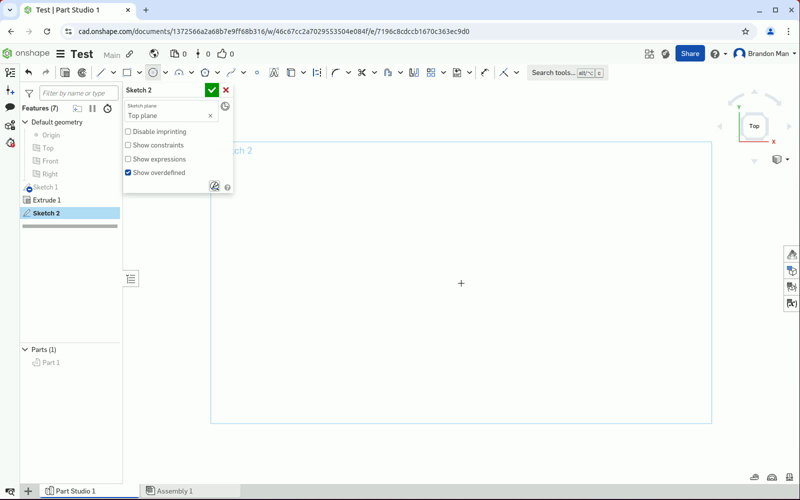
key_up(shift)
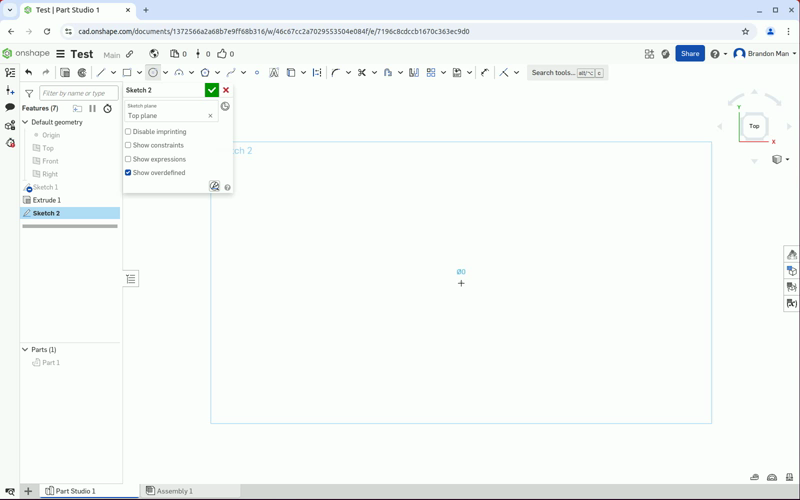
mouse_move(522, 282)
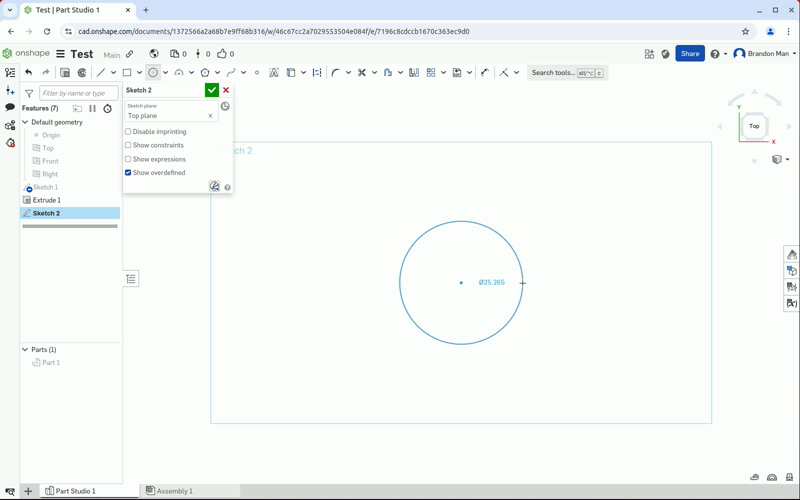
click(522, 282)
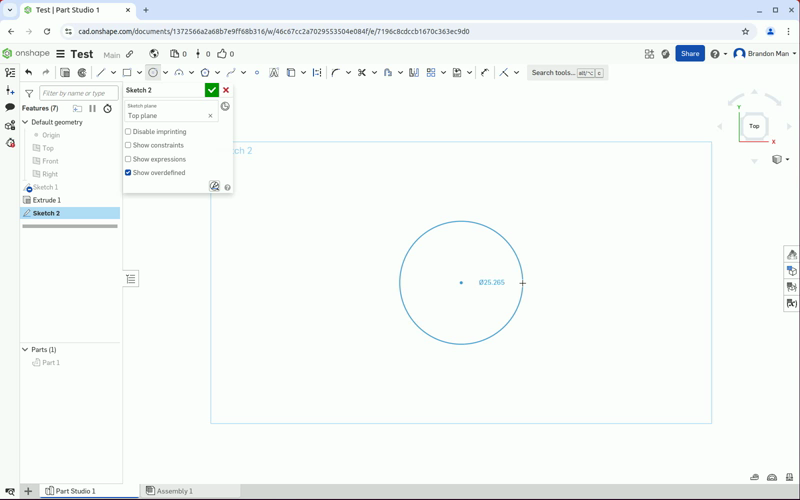
key(esc)
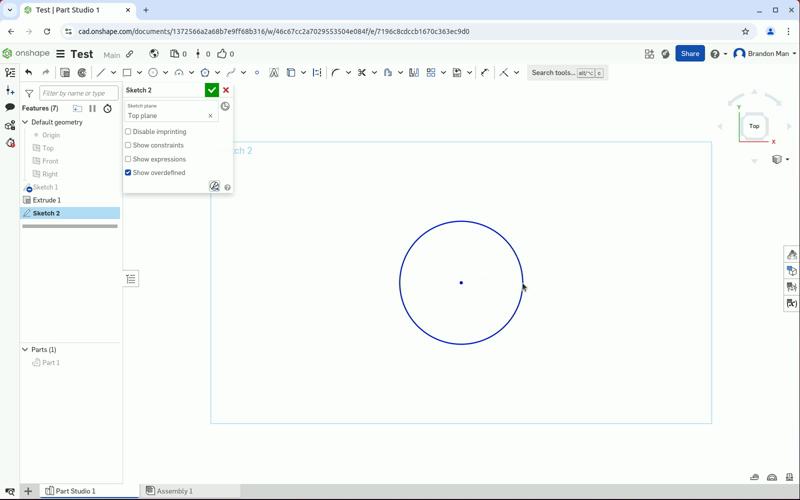
key(c)
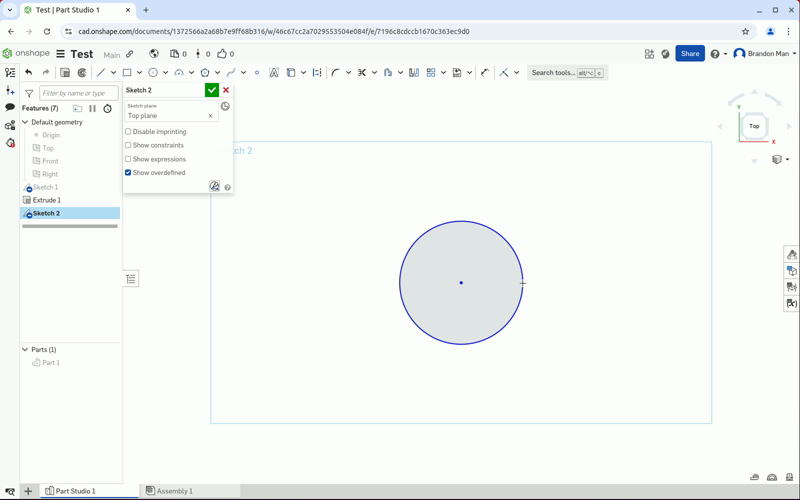
key_down(shift)
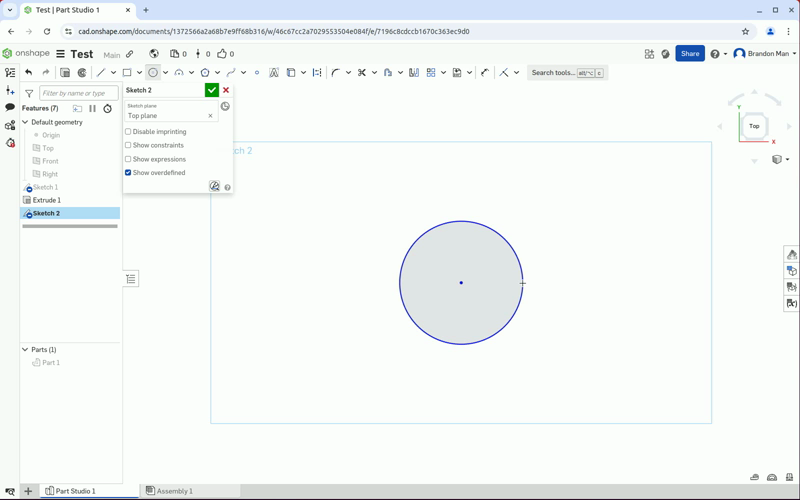
mouse_move(461, 282)
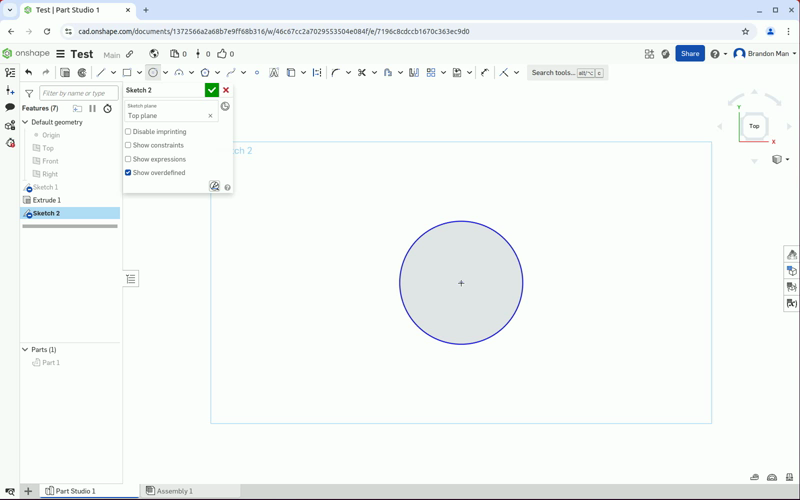
click(461, 282)
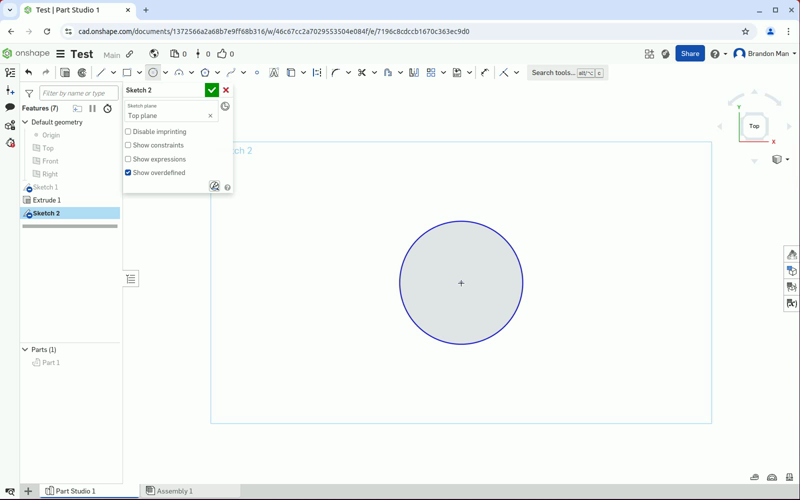
key_up(shift)
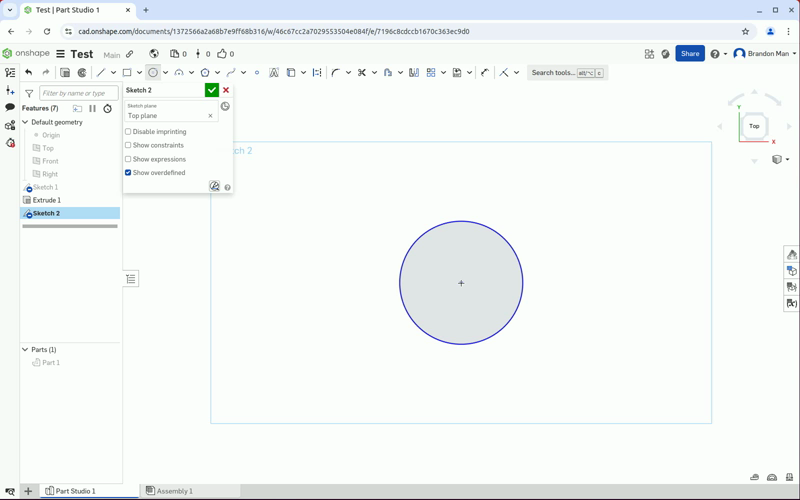
mouse_move(467, 282)
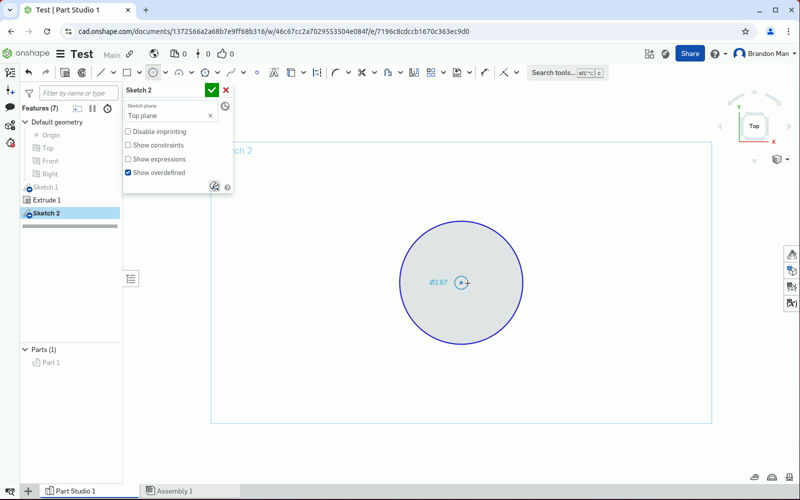
click(467, 282)
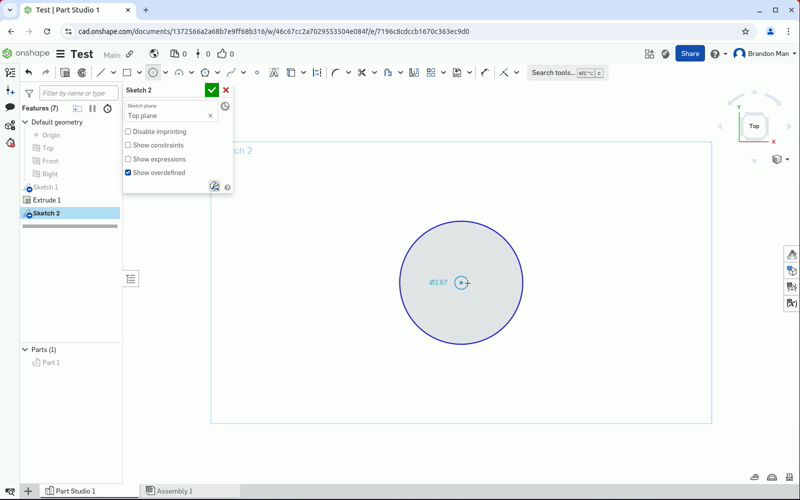
key(esc)
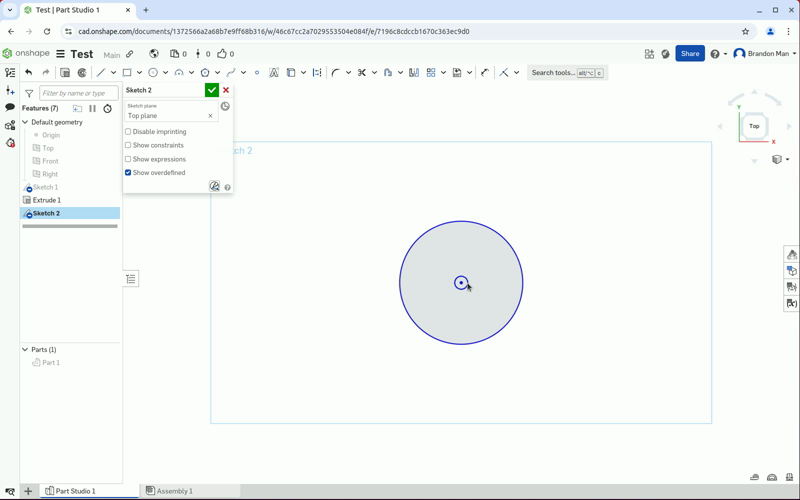
mouse_move(493, 308)
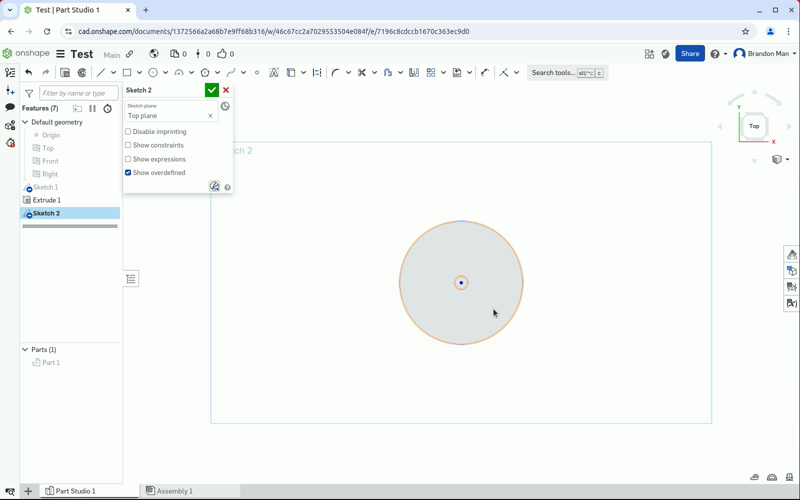
click(493, 308)
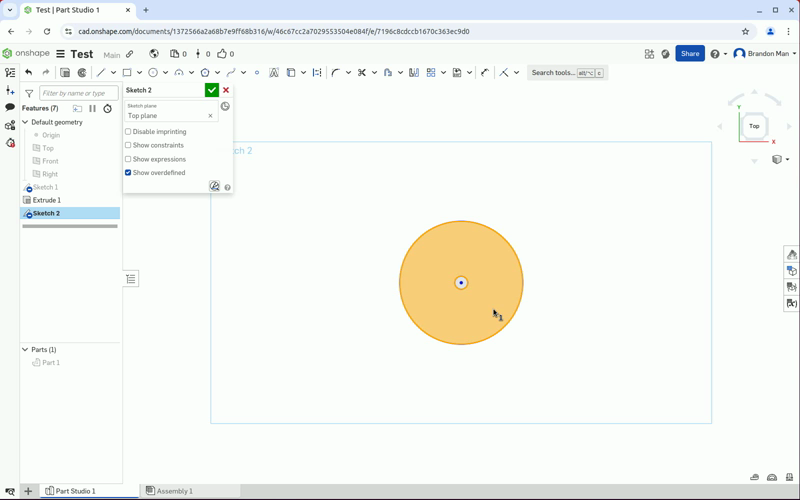
mouse_move(73, 352)
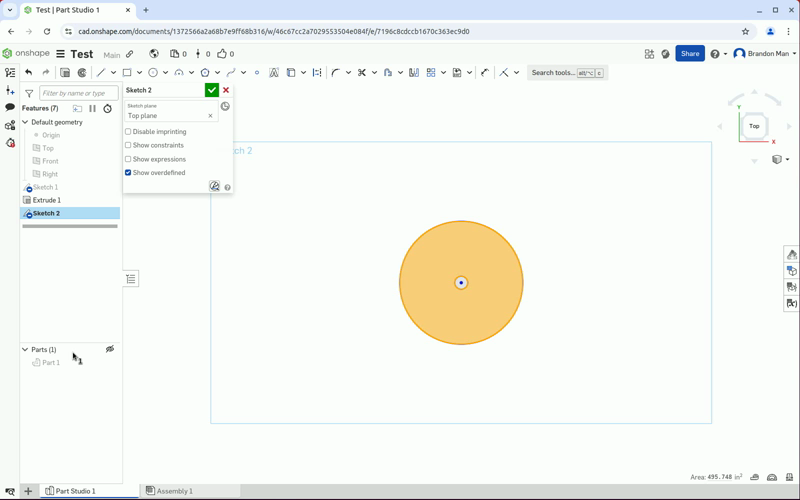
key(shift+y)
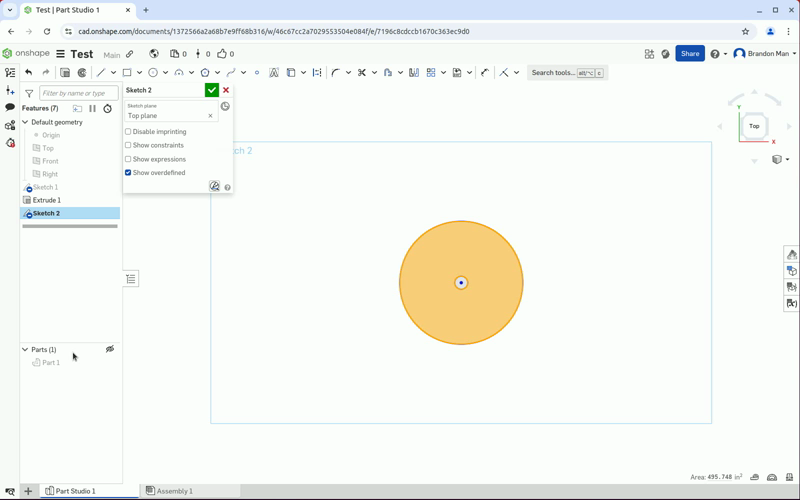
key(shift+e)
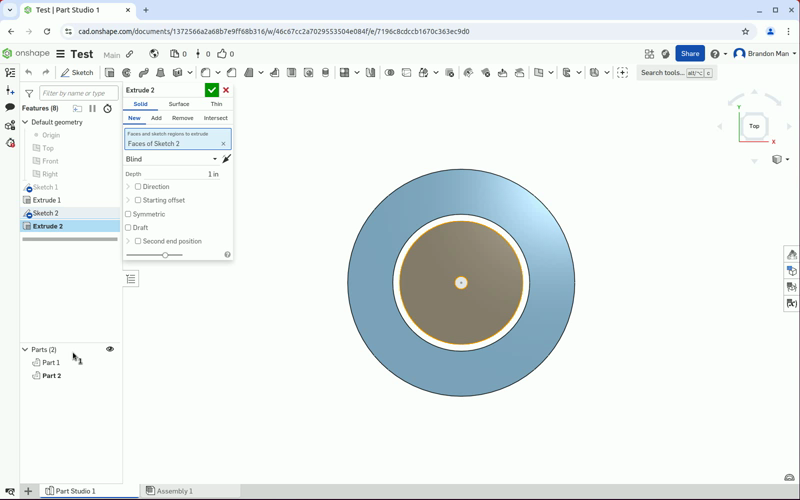
mouse_move(143, 106)
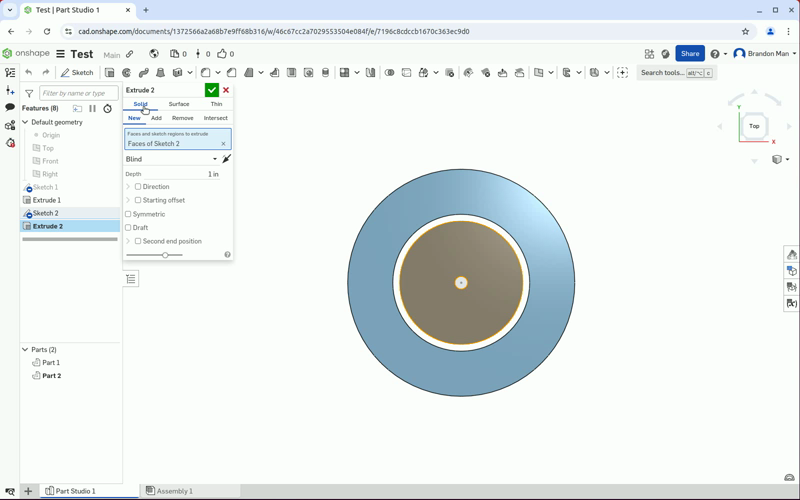
click(143, 106)
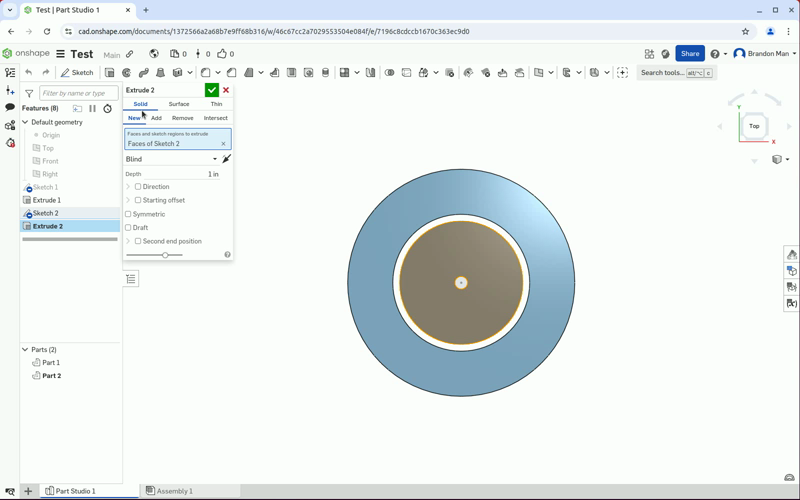
mouse_move(137, 120)
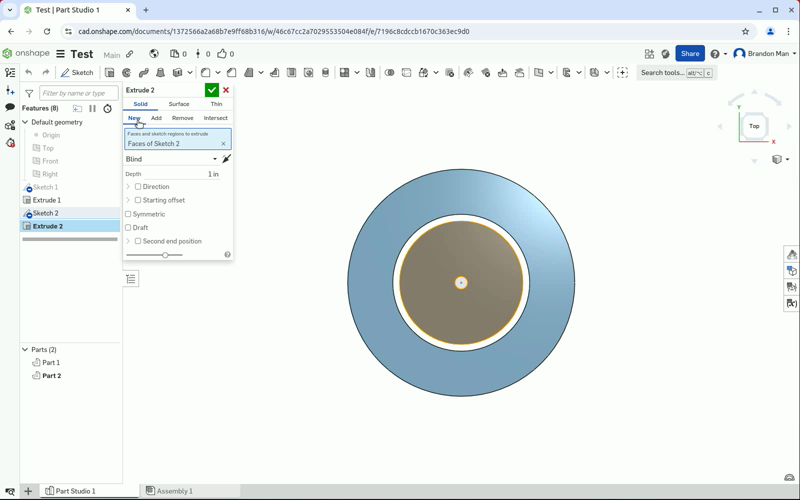
click(137, 120)
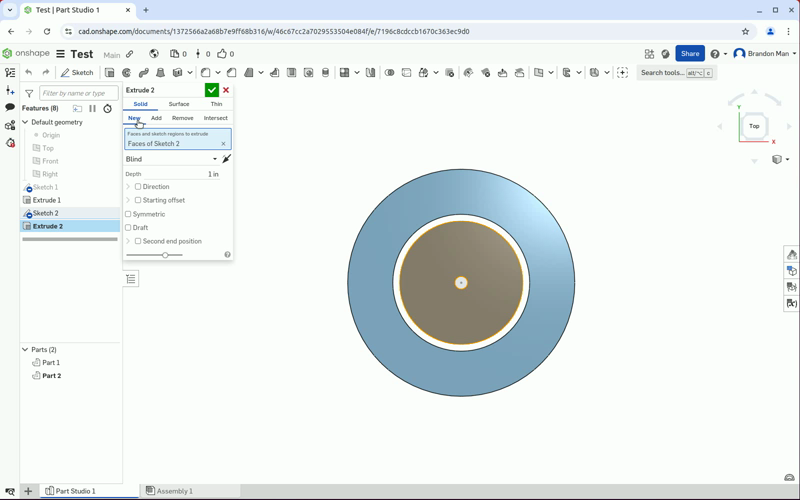
key(tab, 4)
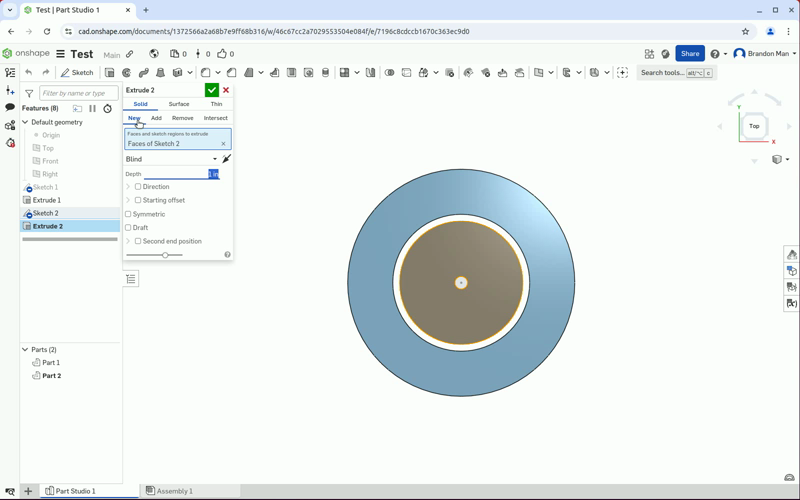
text(1.685)
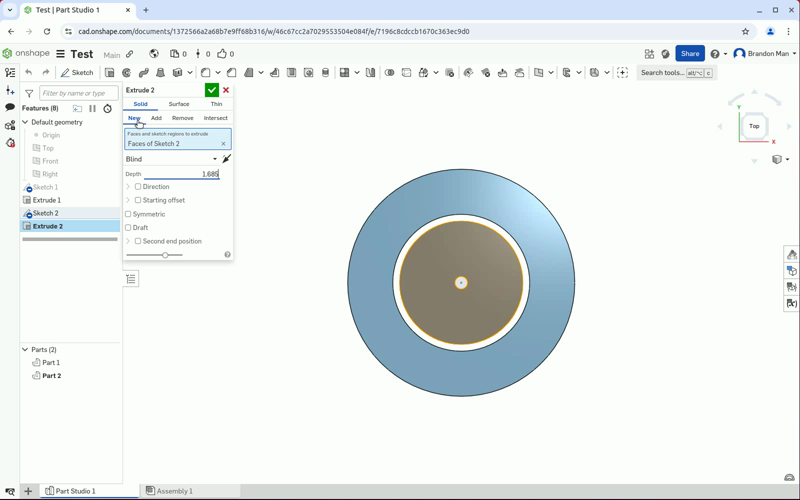
key(enter)
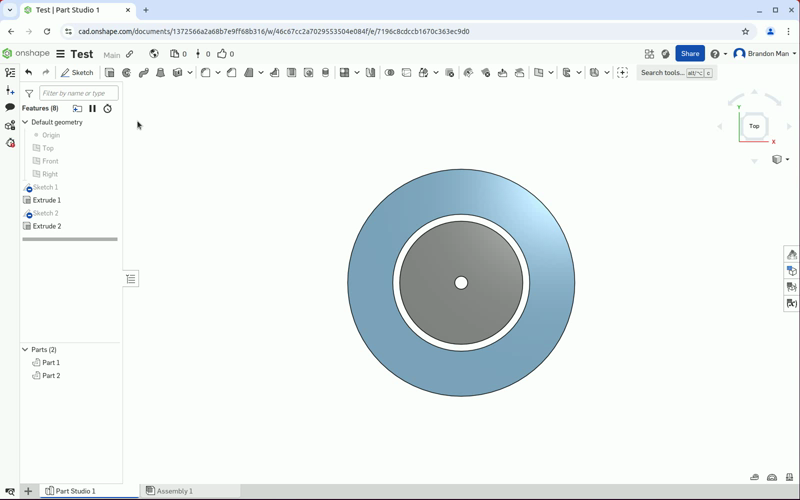
key(shift+h)
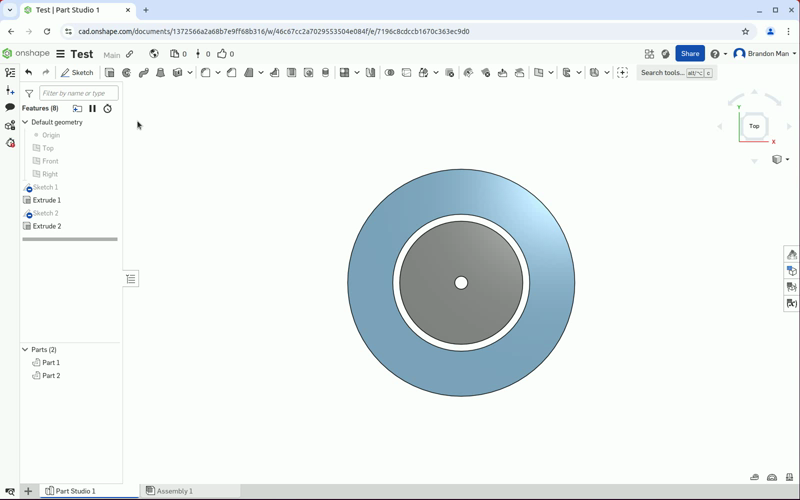
key(shift+h)
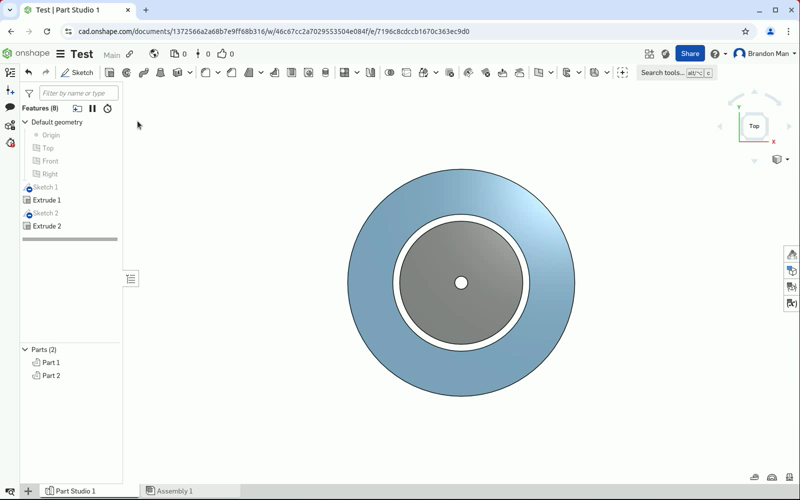
mouse_move(73, 189)
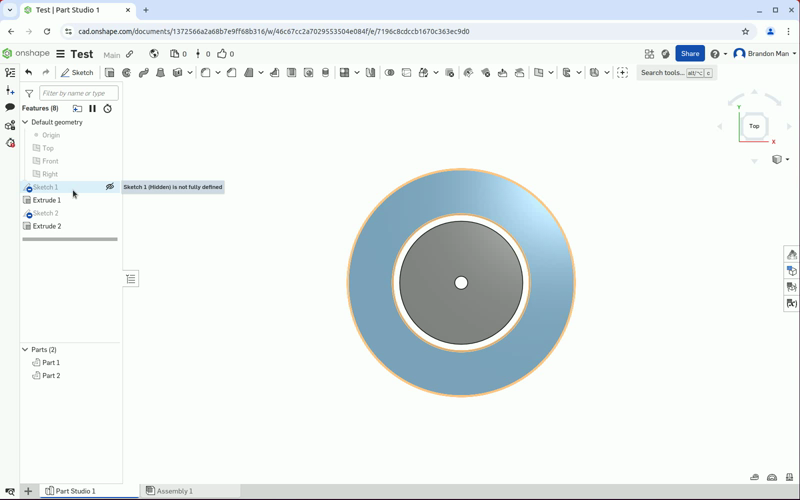
click(73, 189)
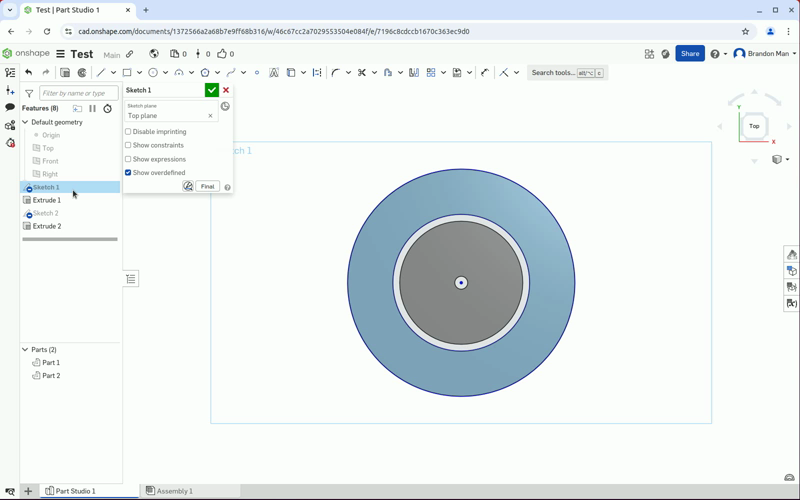
mouse_move(229, 92)
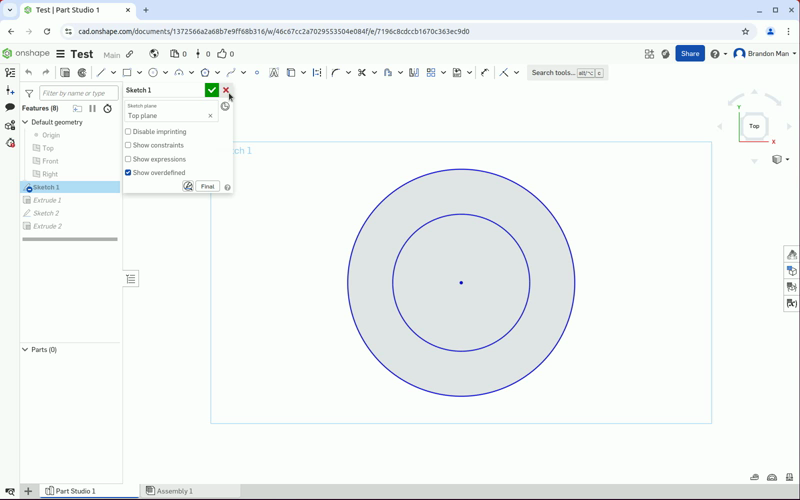
click(229, 92)
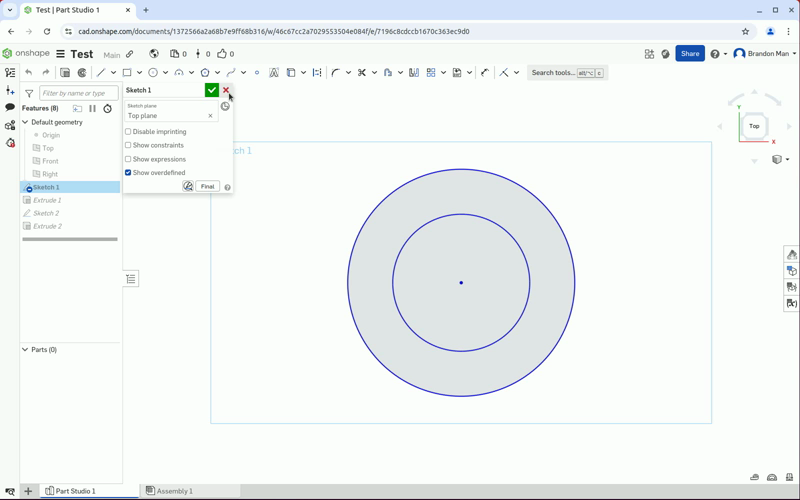
key(shift+s)
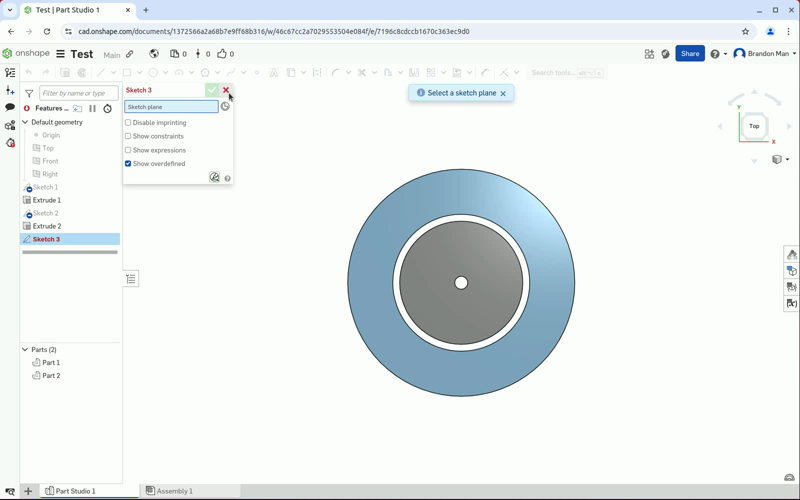
mouse_move(73, 150)
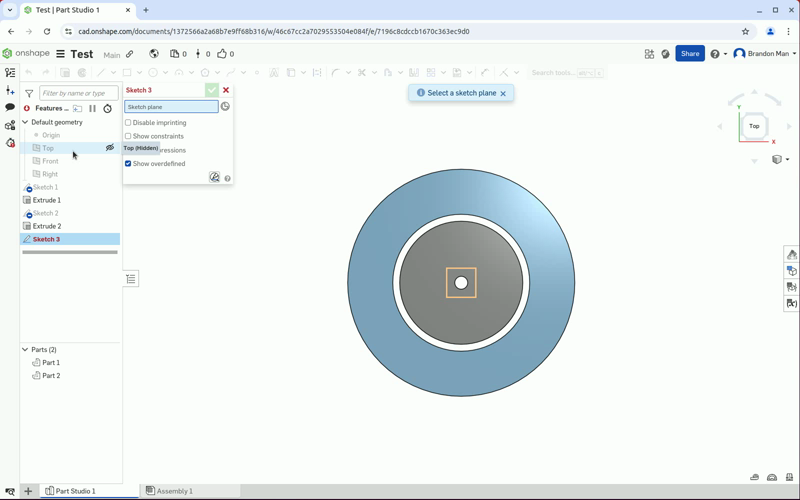
click(73, 150)
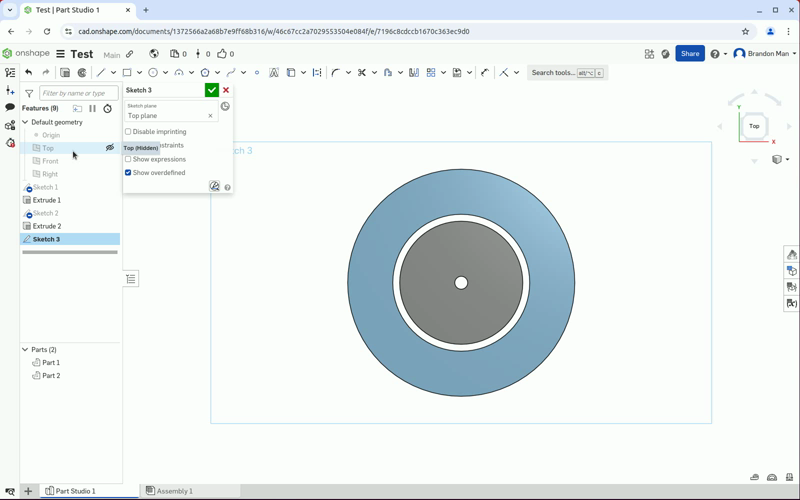
mouse_move(73, 352)
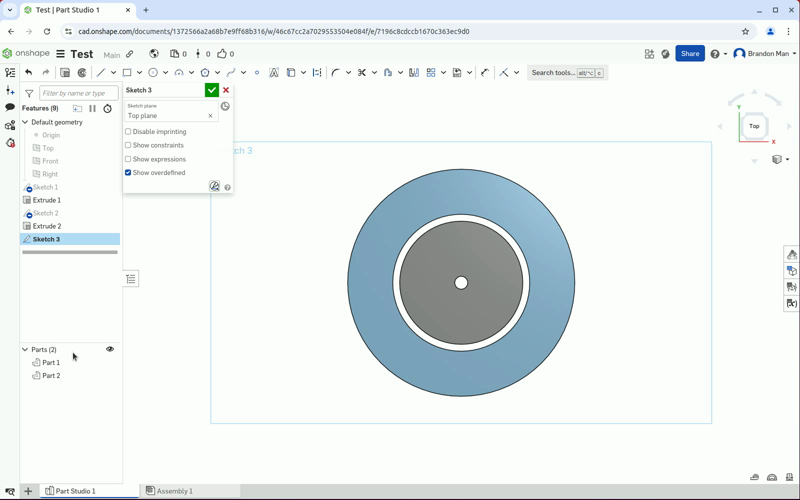
key(y)
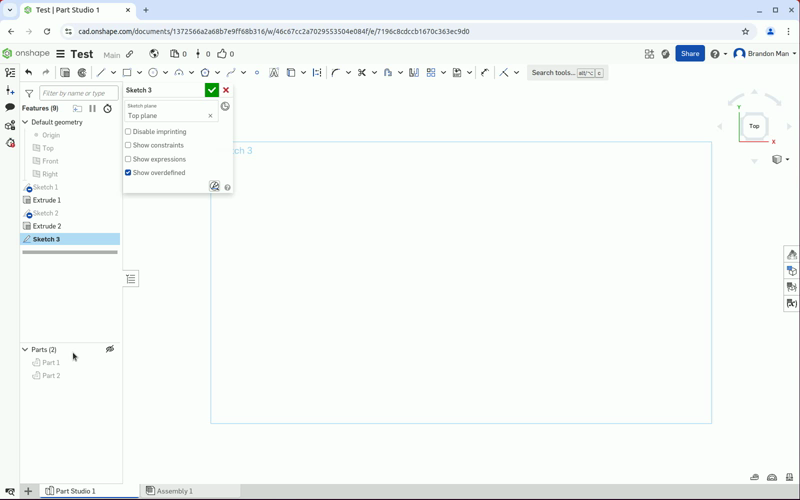
key(c)
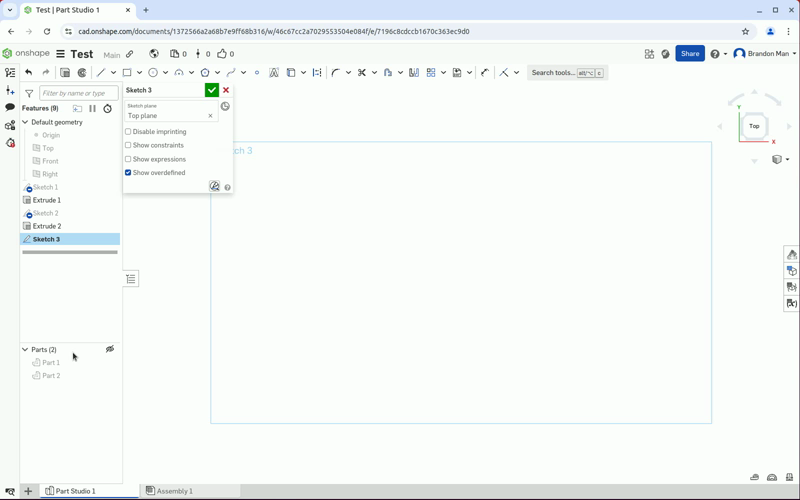
key_down(shift)
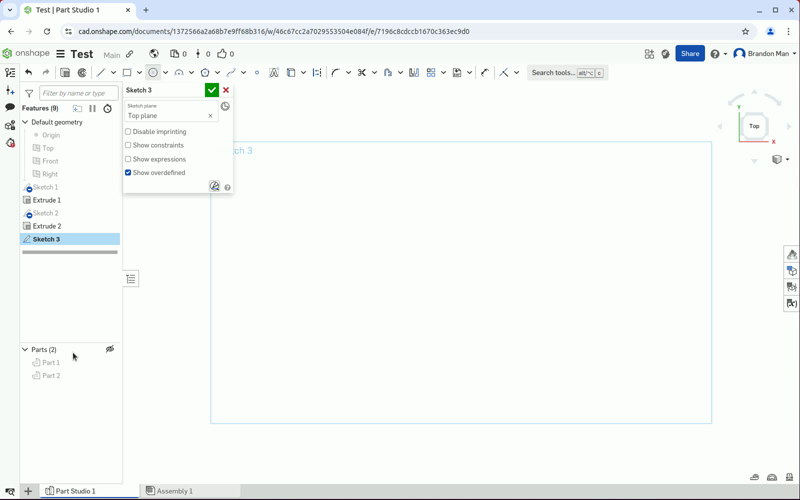
mouse_move(461, 282)
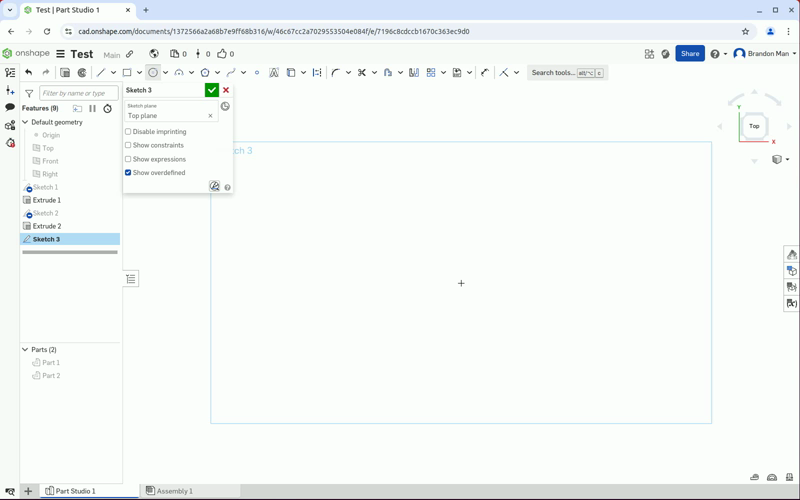
click(461, 282)
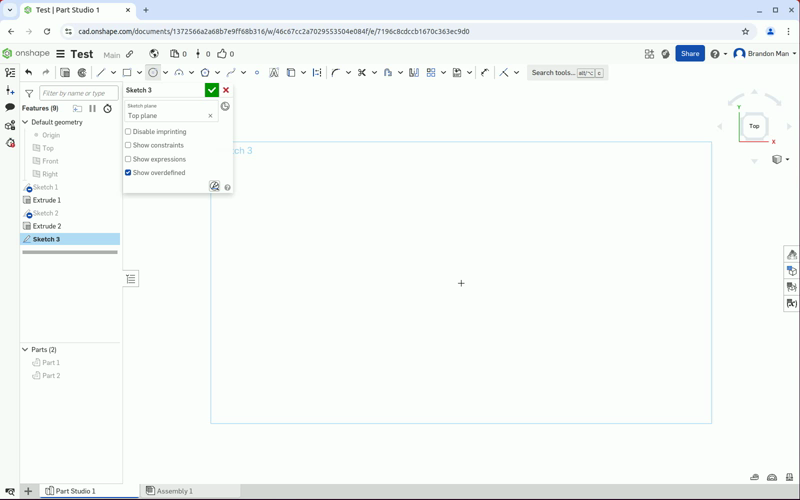
key_up(shift)
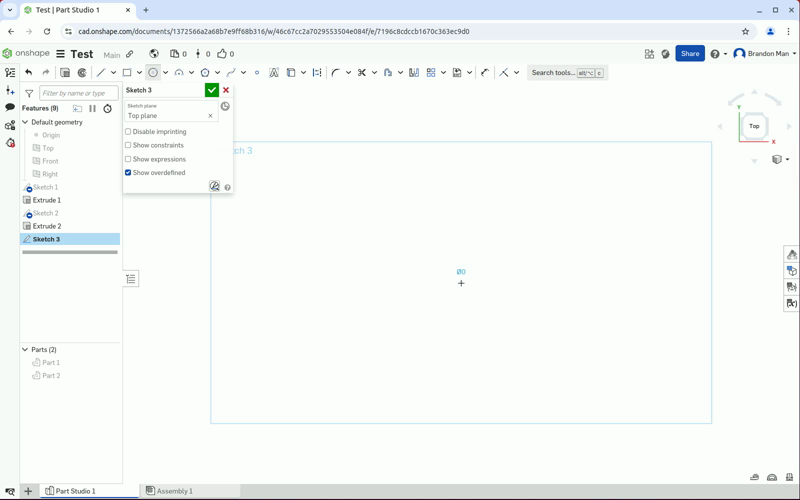
mouse_move(531, 282)
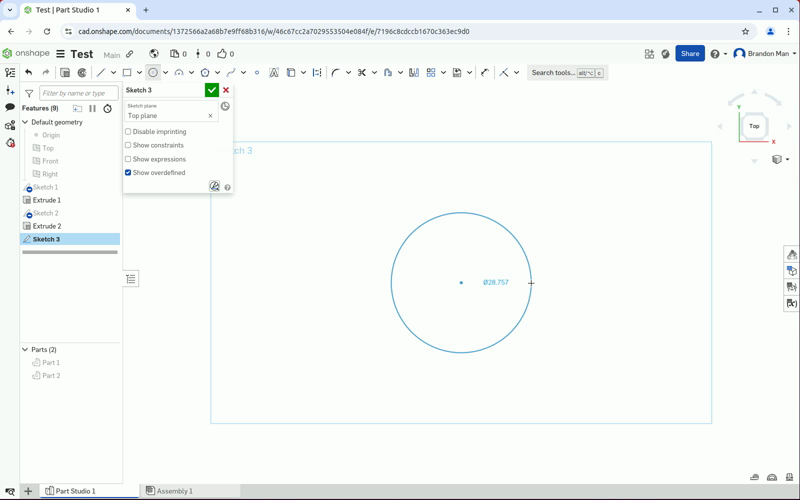
click(531, 282)
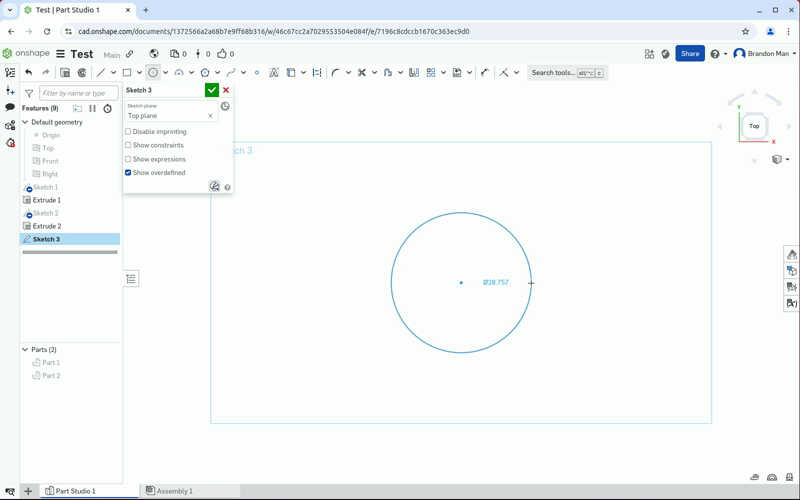
key(esc)
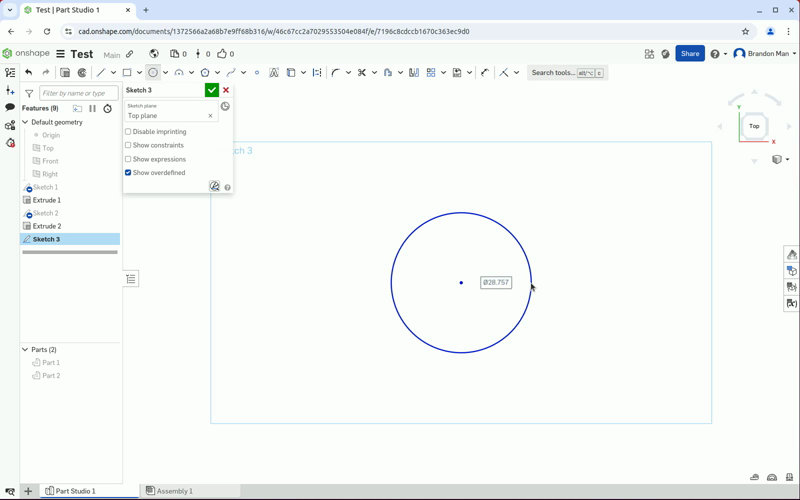
key(c)
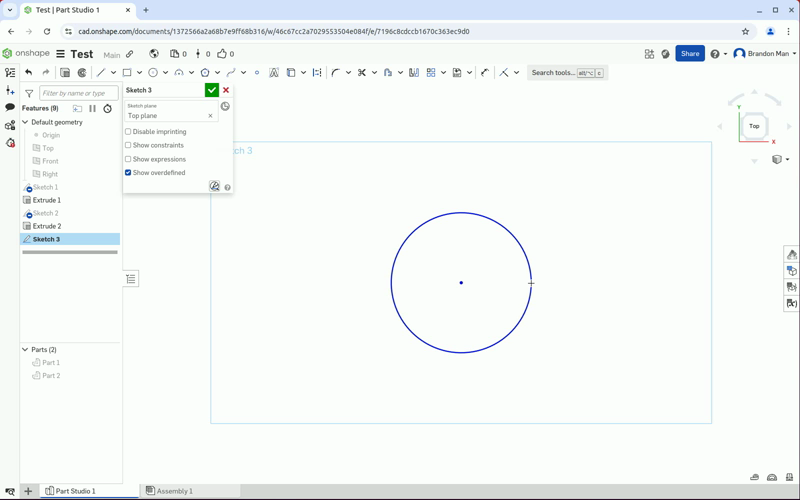
key_down(shift)
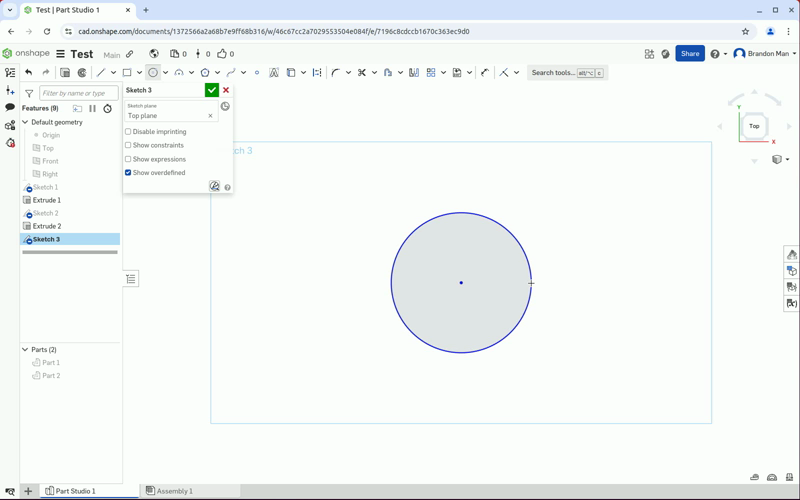
mouse_move(461, 282)
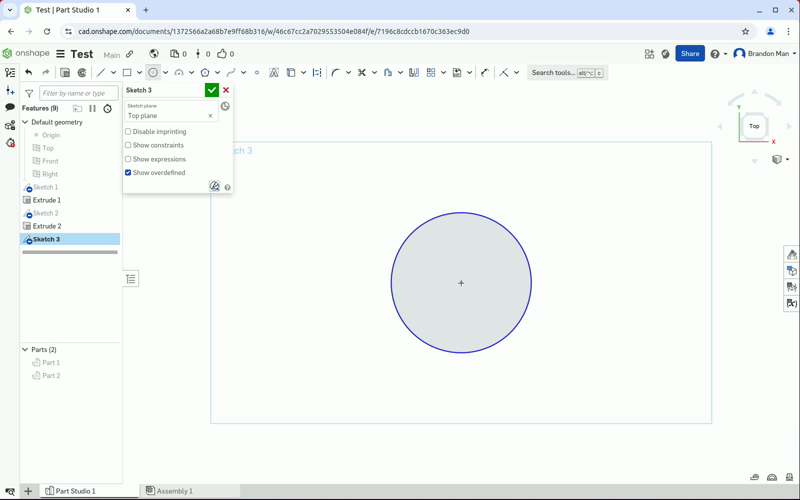
click(461, 282)
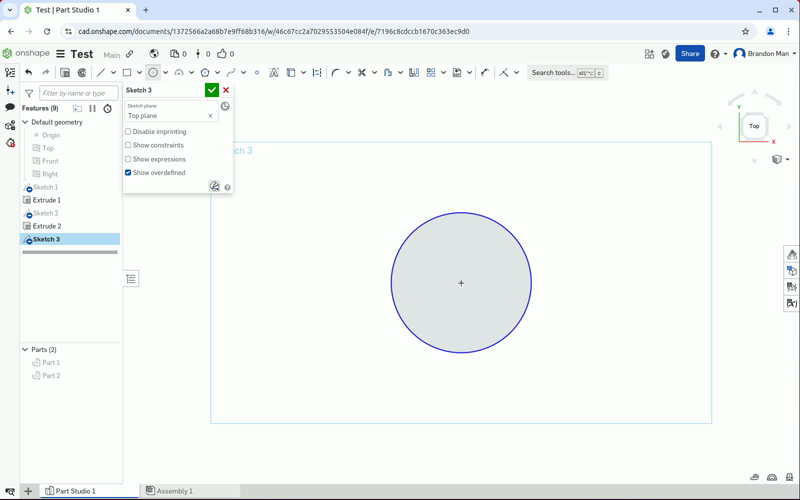
key_up(shift)
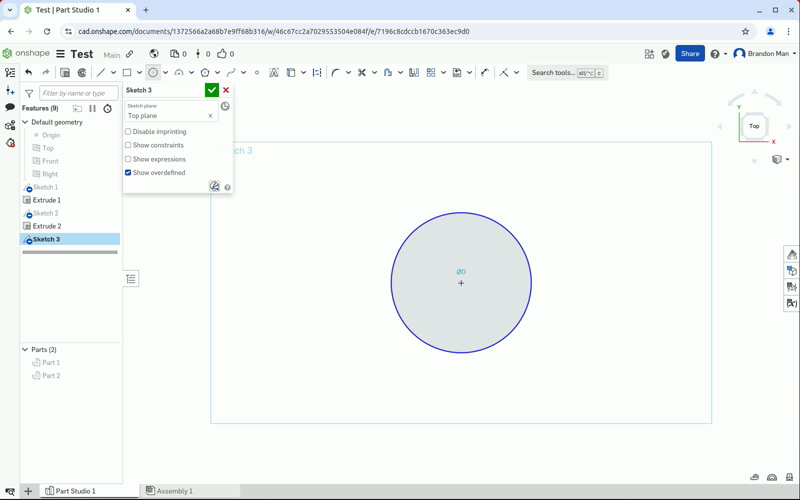
mouse_move(523, 282)
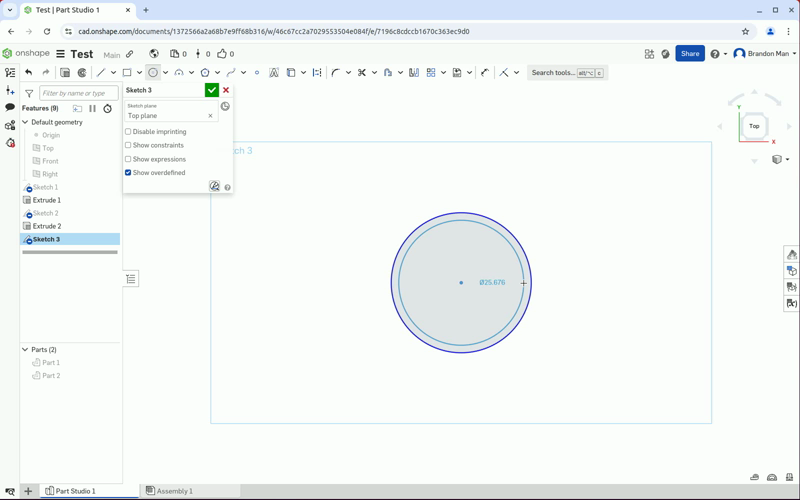
click(523, 282)
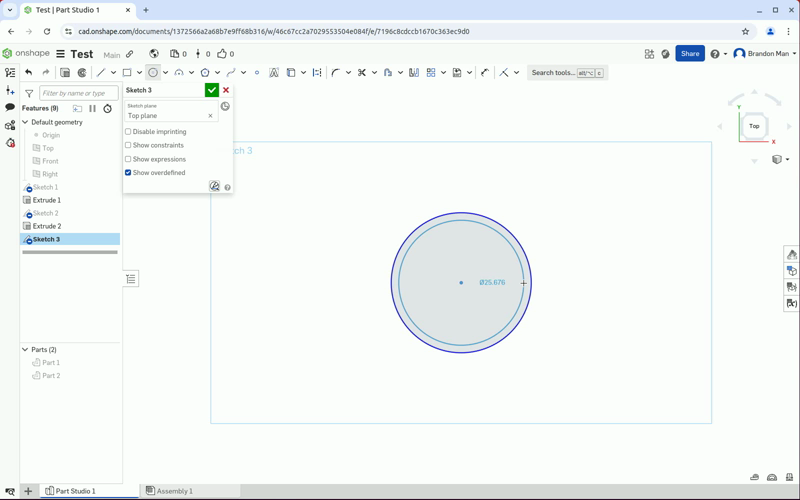
key(esc)
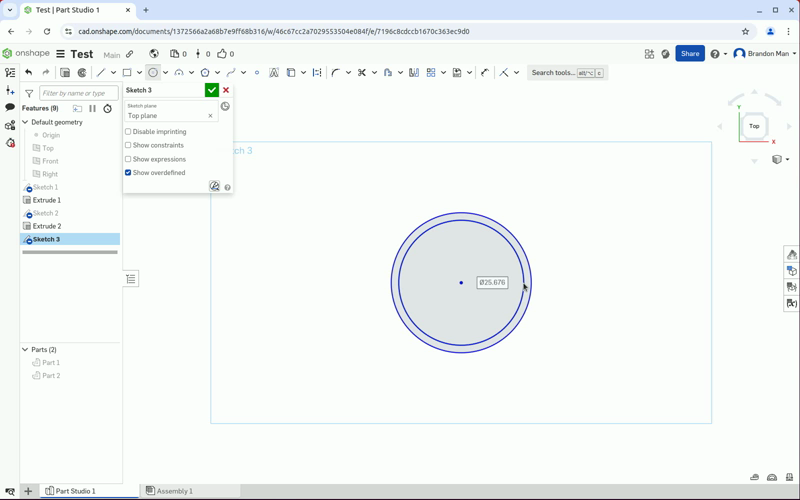
mouse_move(406, 317)
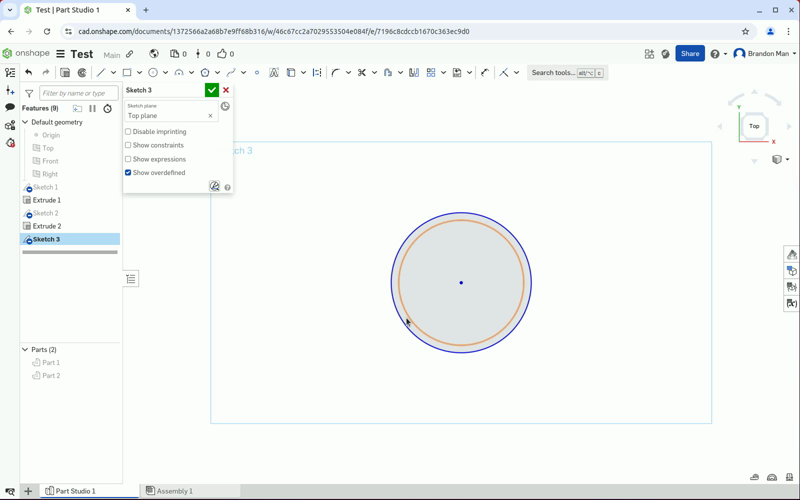
click(406, 317)
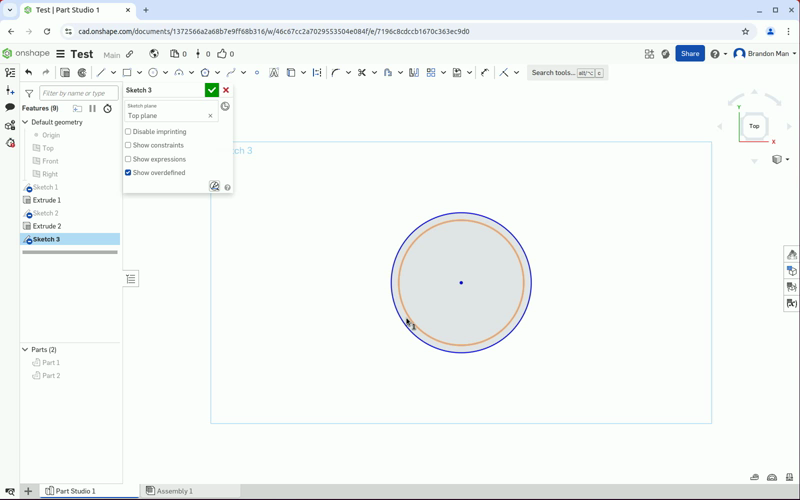
mouse_move(73, 352)
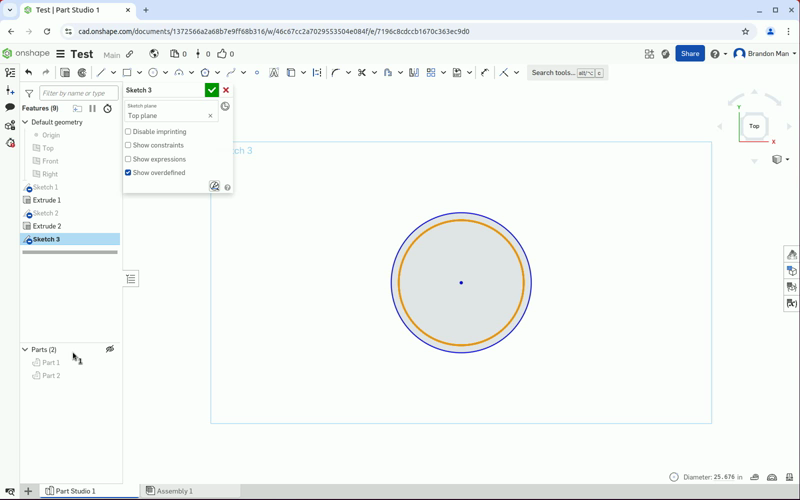
key(shift+y)
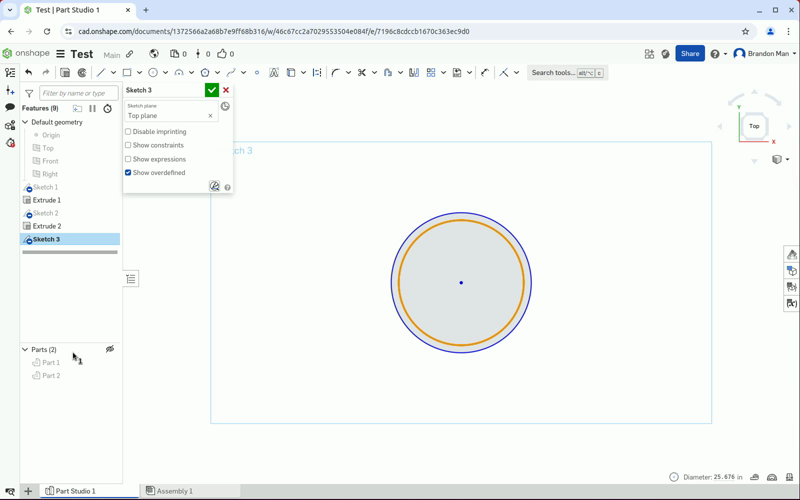
key(shift+e)
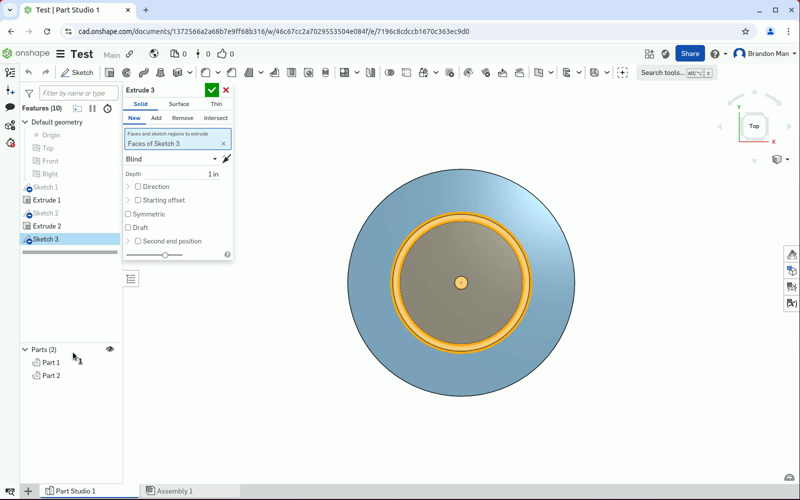
mouse_move(143, 106)
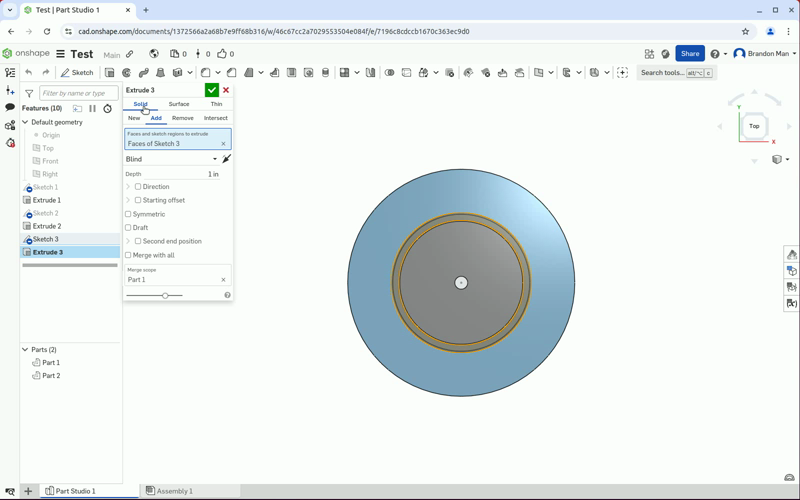
click(143, 106)
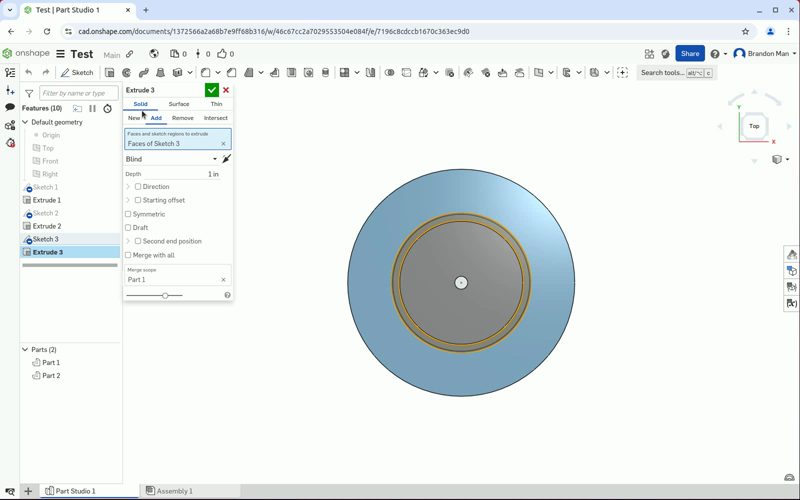
mouse_move(137, 120)
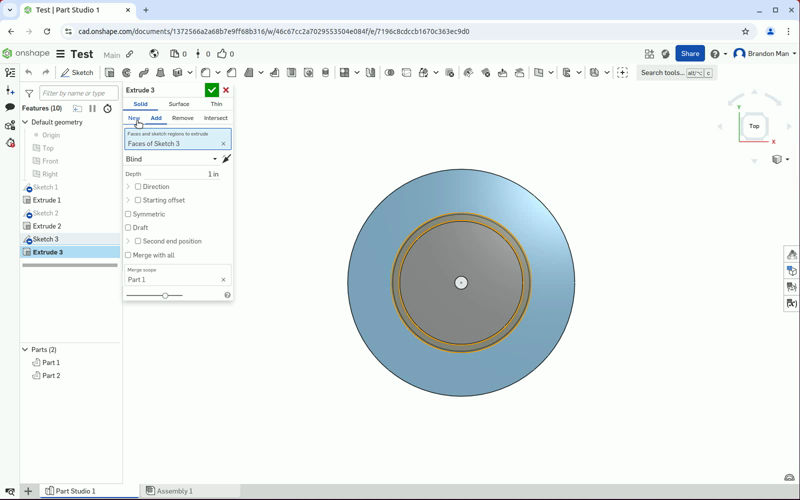
click(137, 120)
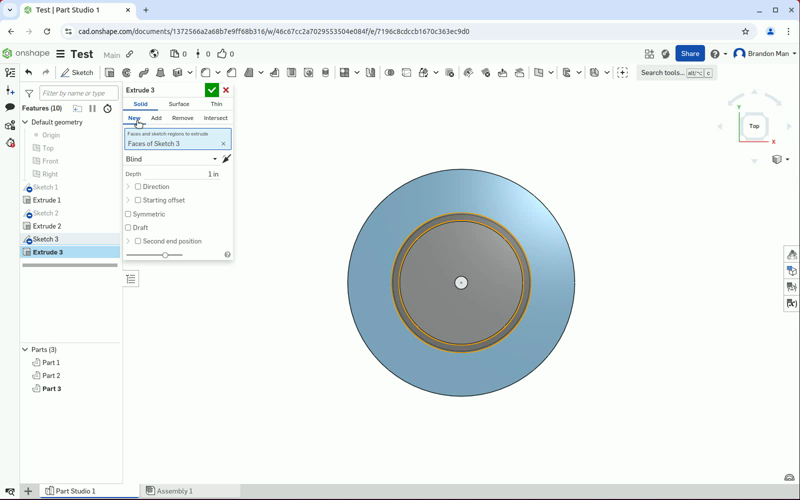
key(tab, 4)
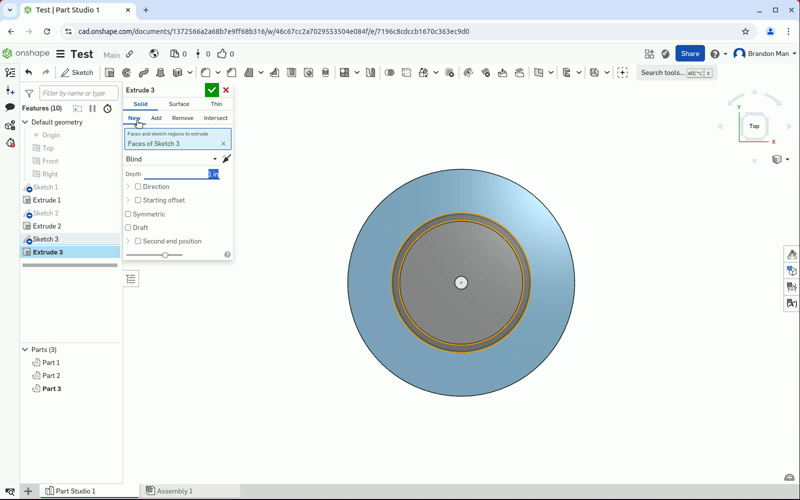
text(1.685)
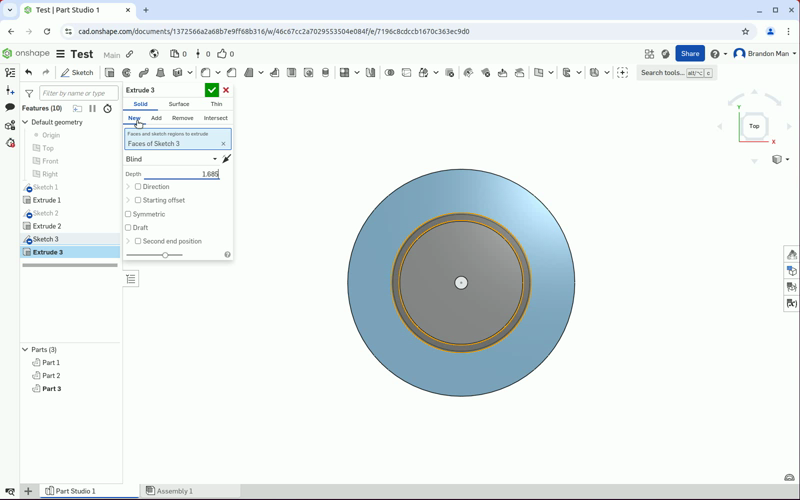
key(enter)
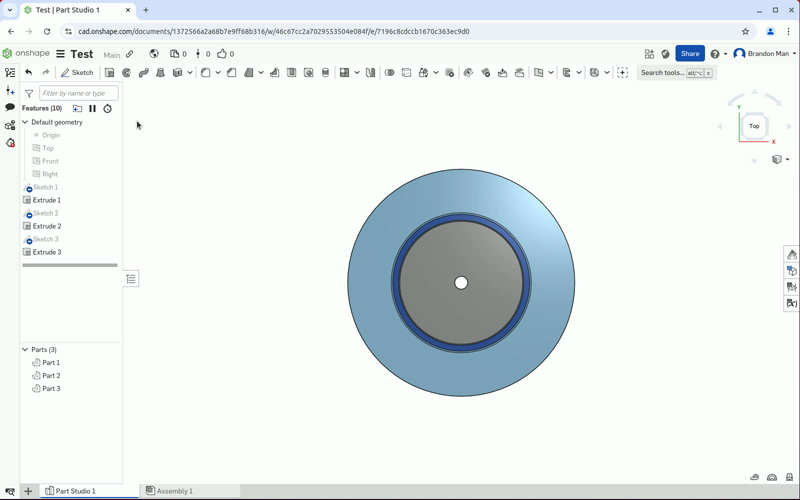
key(shift+h)
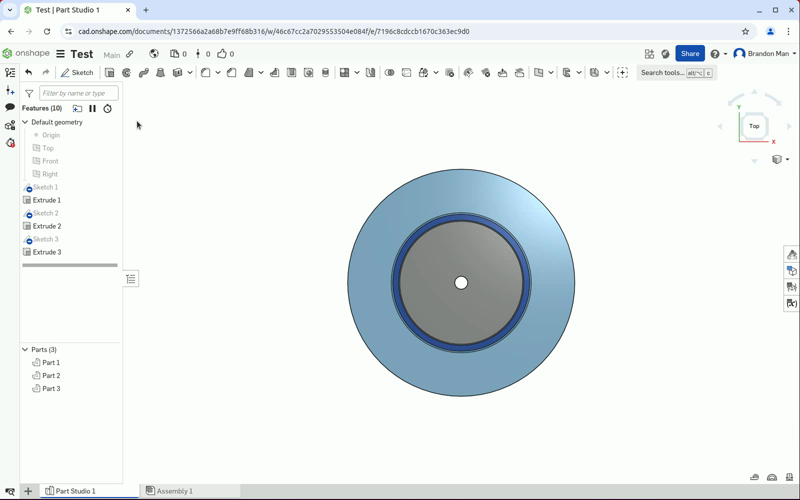
key(shift+h)
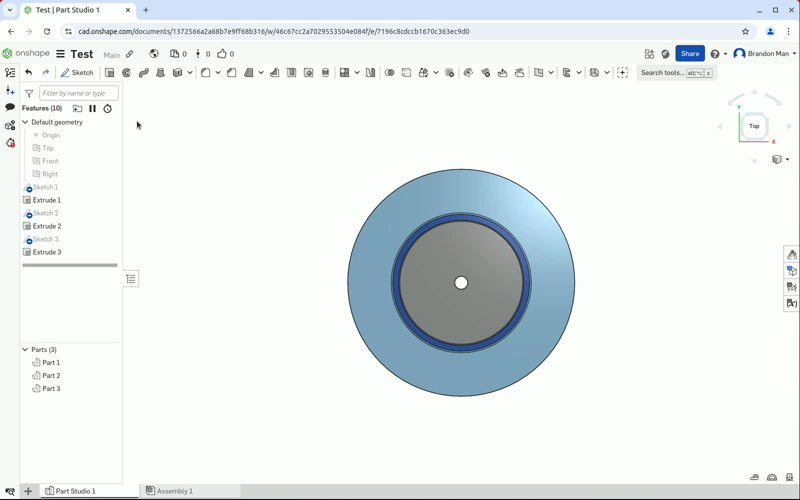
mouse_move(73, 189)
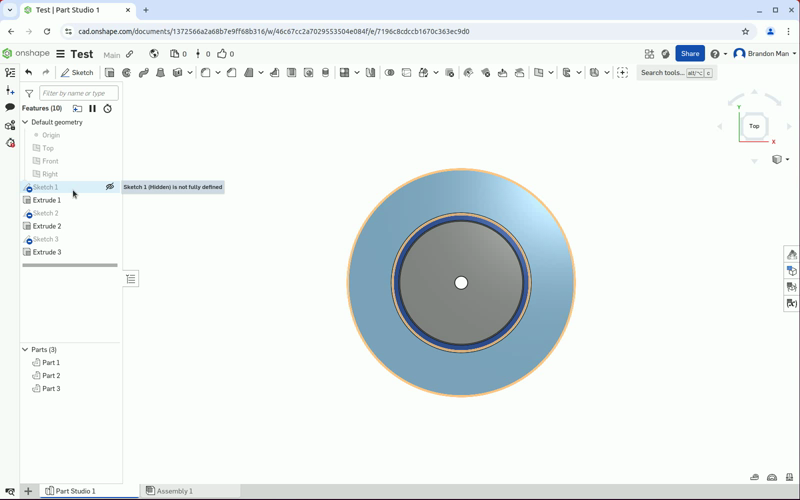
click(73, 189)
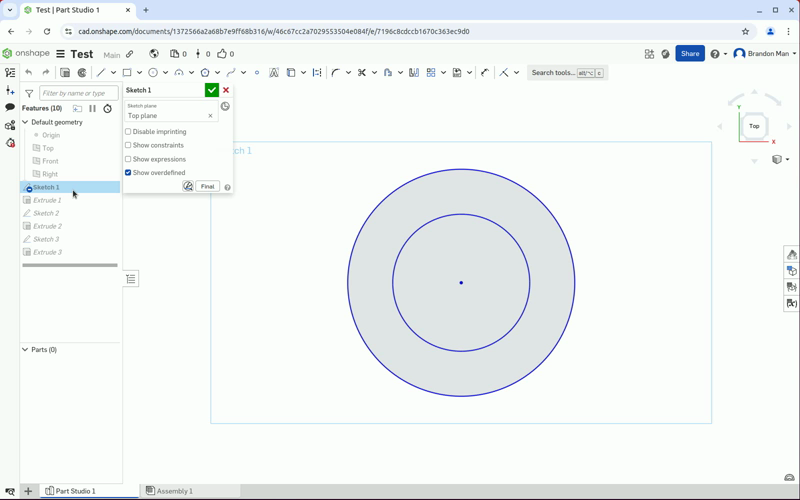
mouse_move(229, 92)
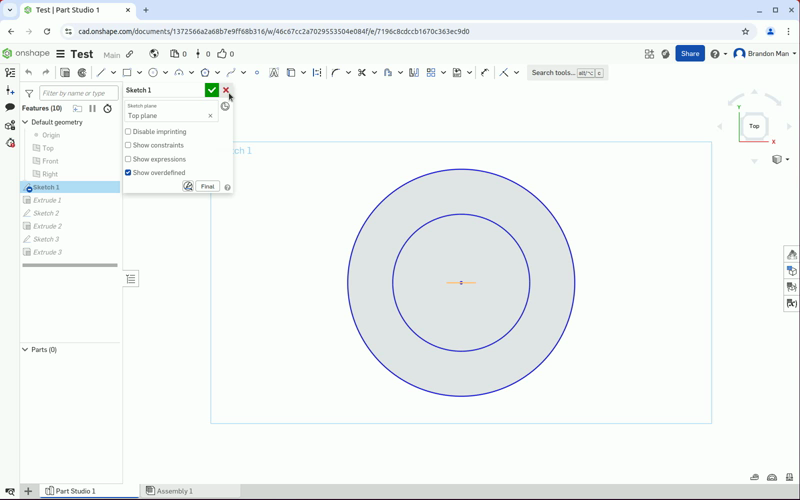
click(229, 92)
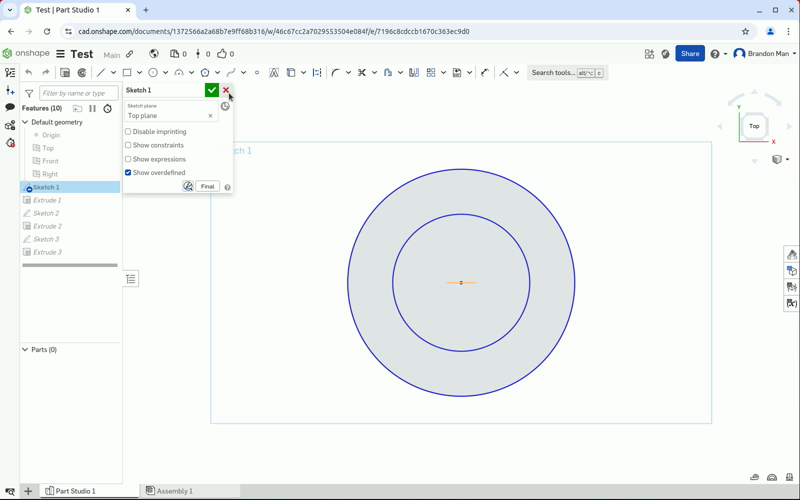
key(shift+s)
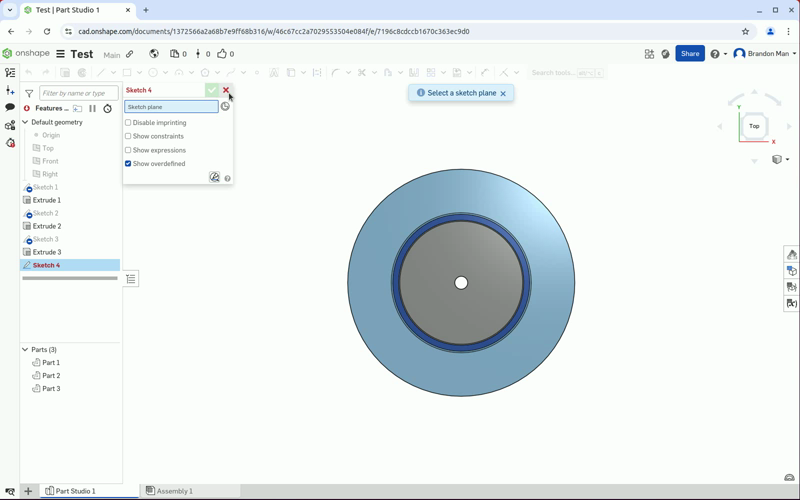
mouse_move(73, 150)
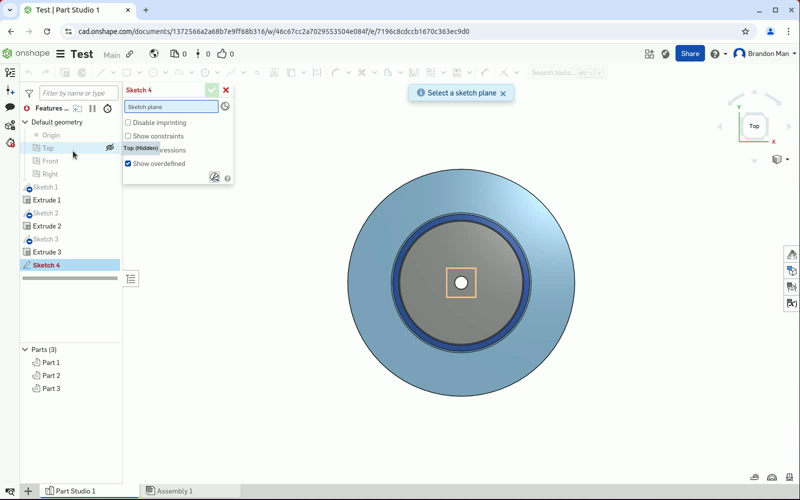
click(73, 150)
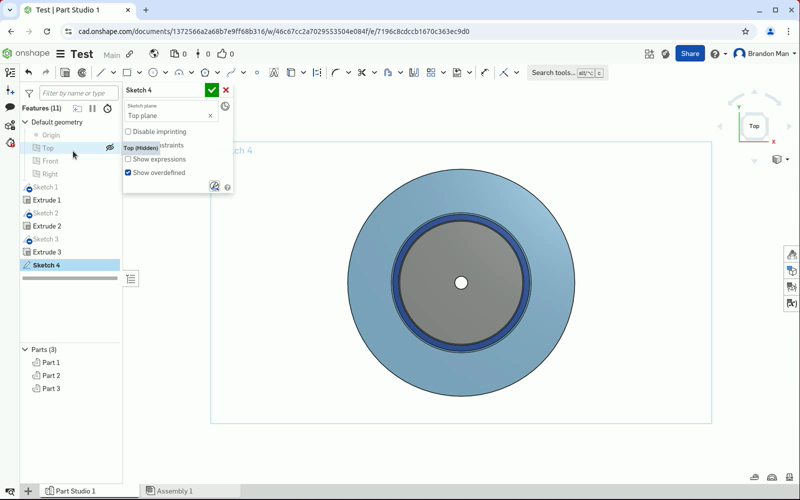
mouse_move(73, 352)
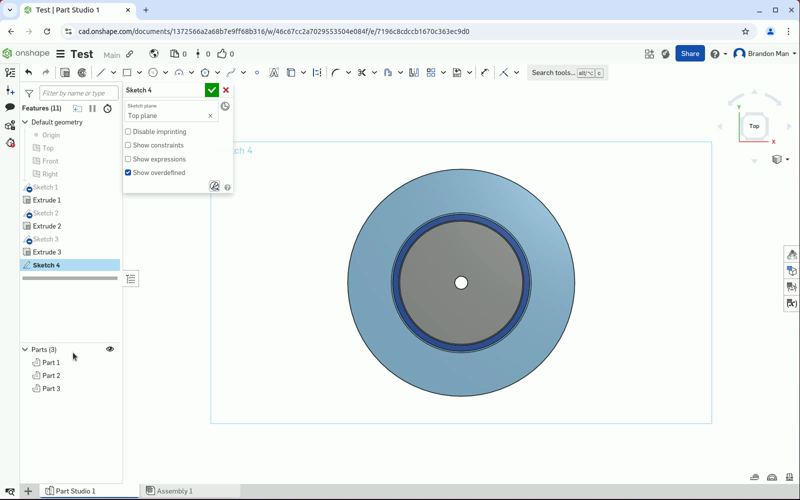
key(y)
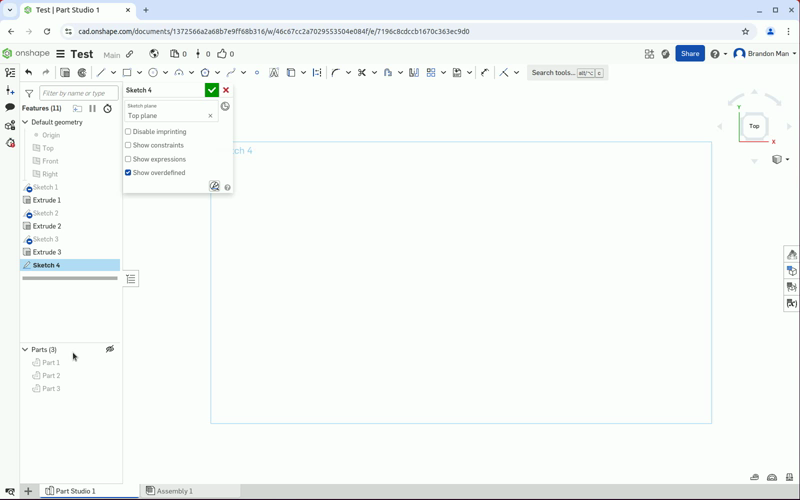
key(c)
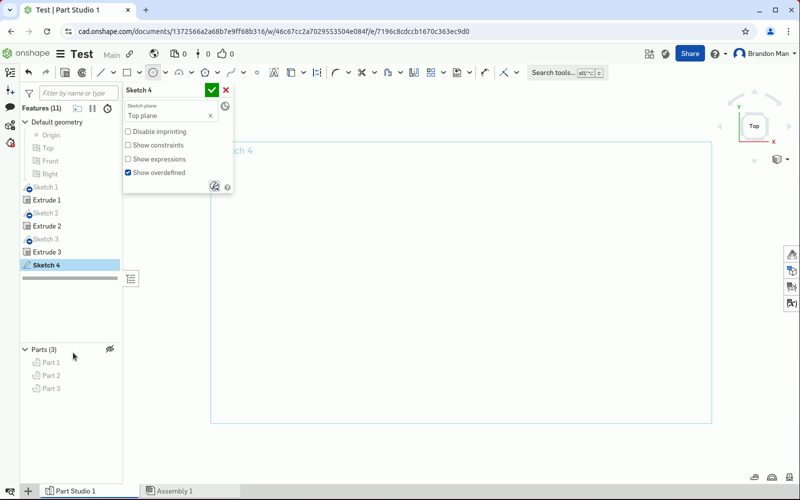
key_down(shift)
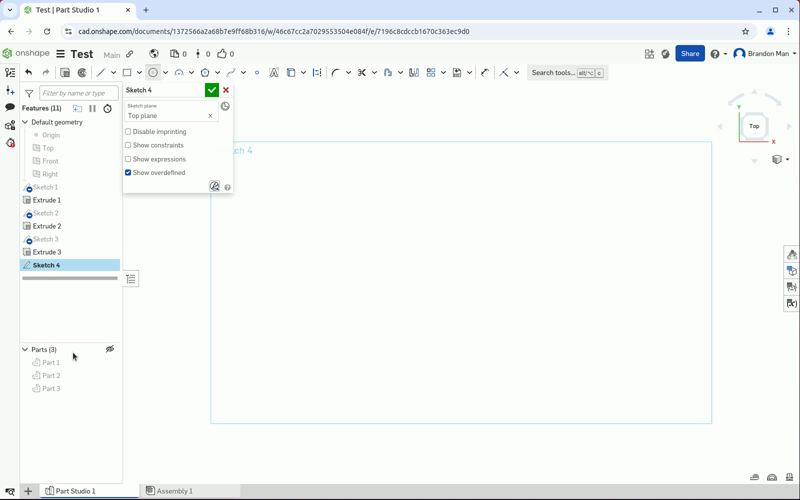
mouse_move(461, 282)
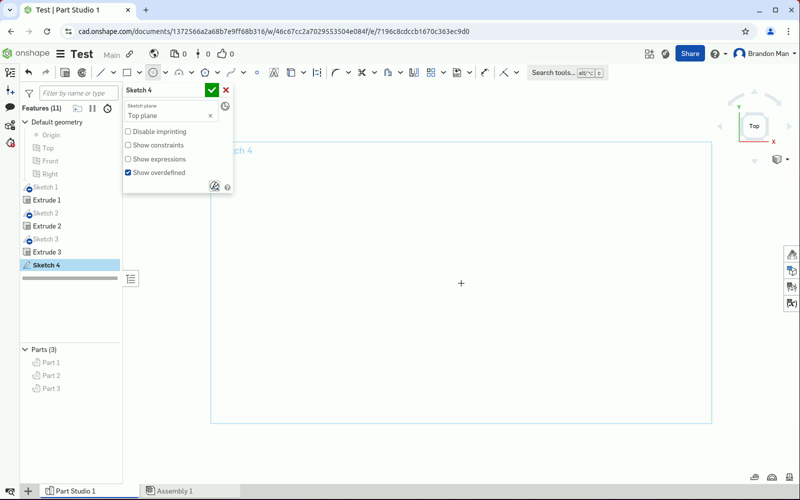
click(461, 282)
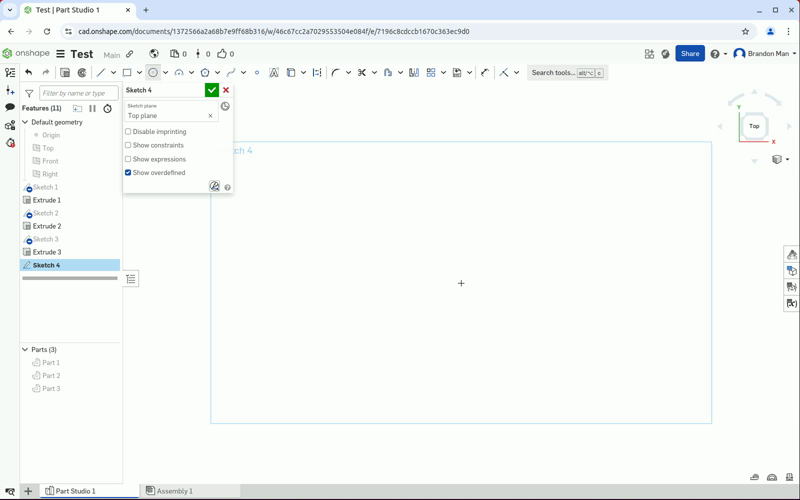
key_up(shift)
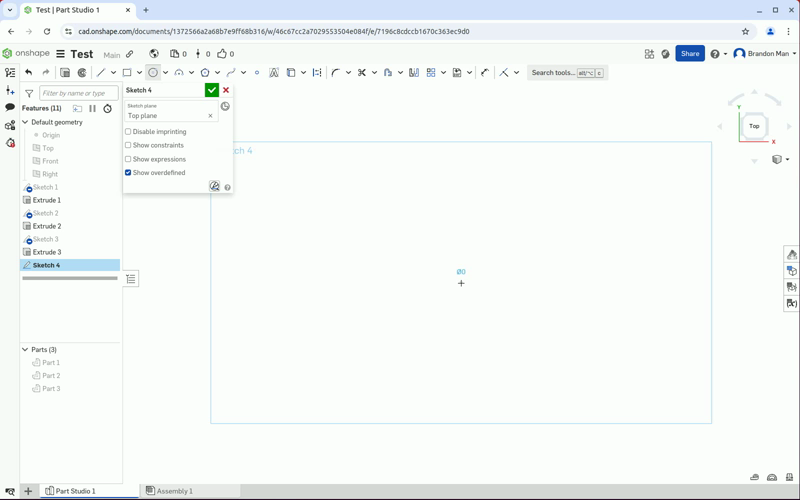
mouse_move(531, 282)
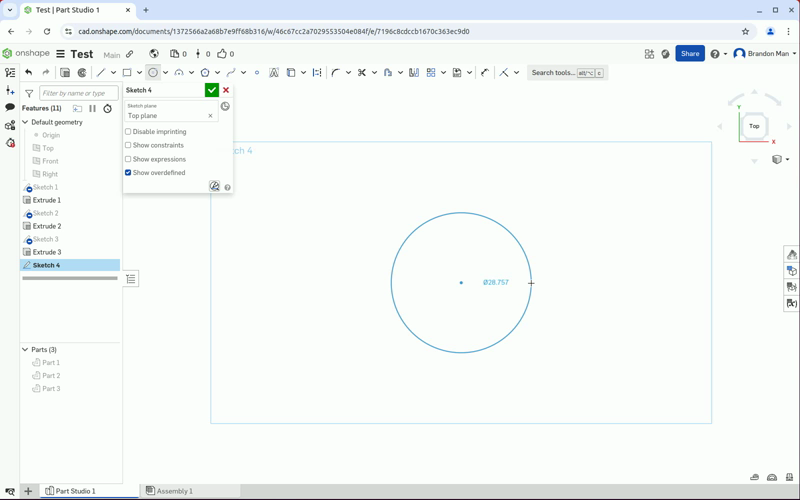
click(531, 282)
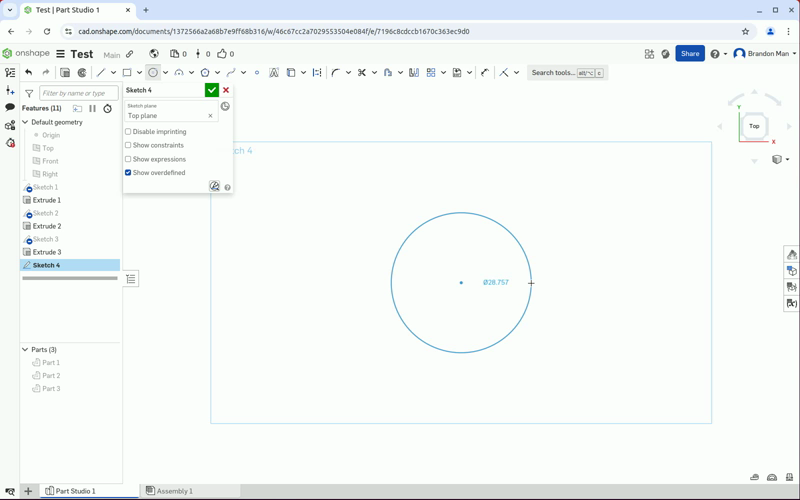
key(esc)
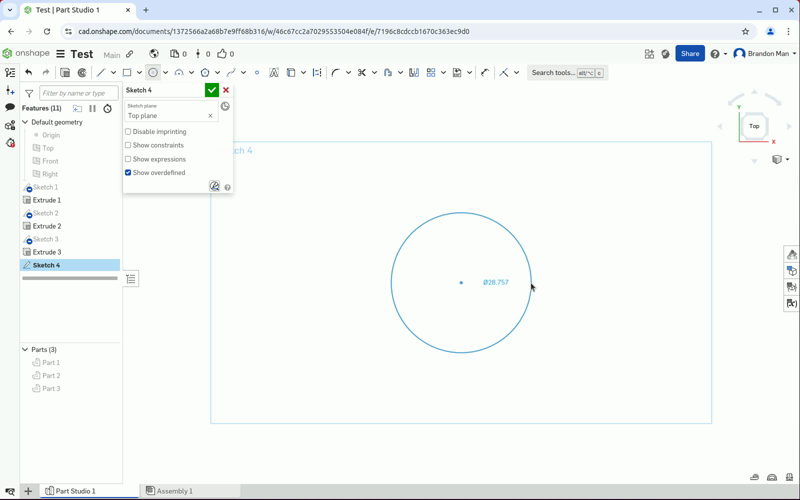
key(c)
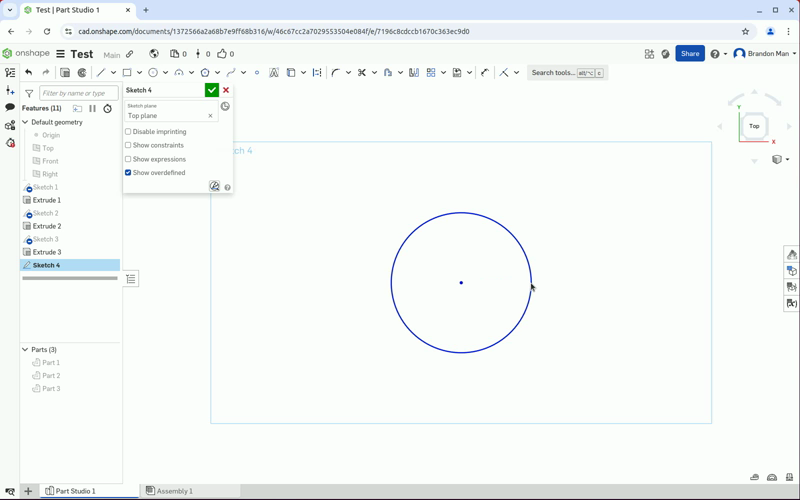
key_down(shift)
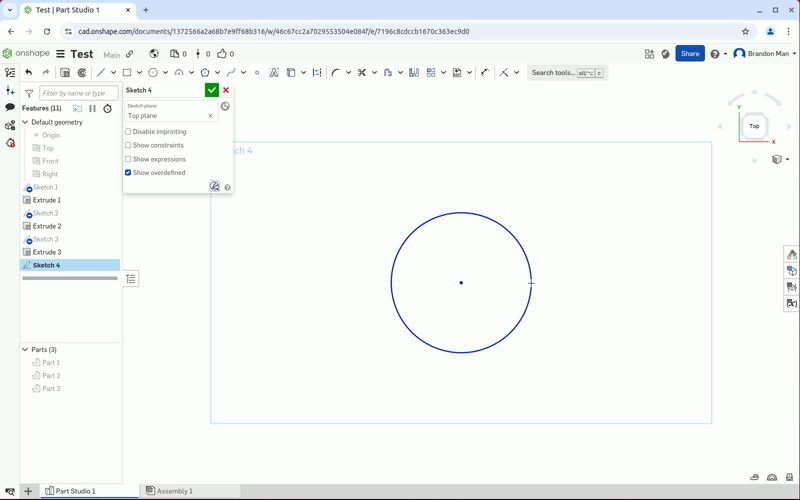
mouse_move(461, 282)
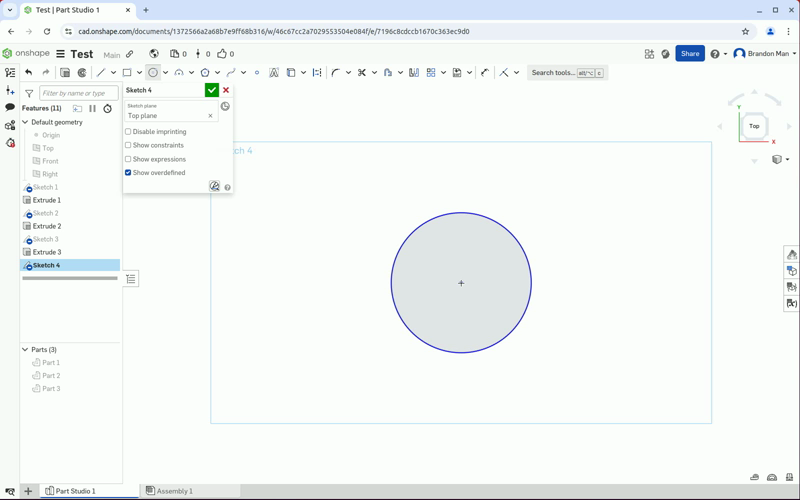
click(461, 282)
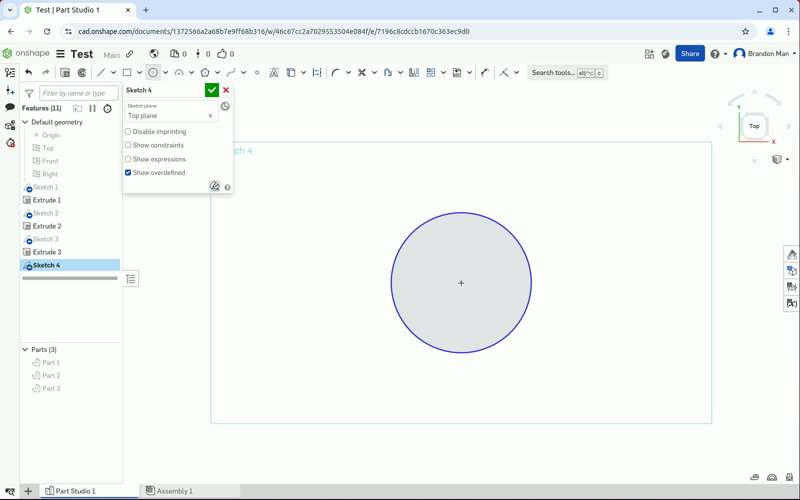
key_up(shift)
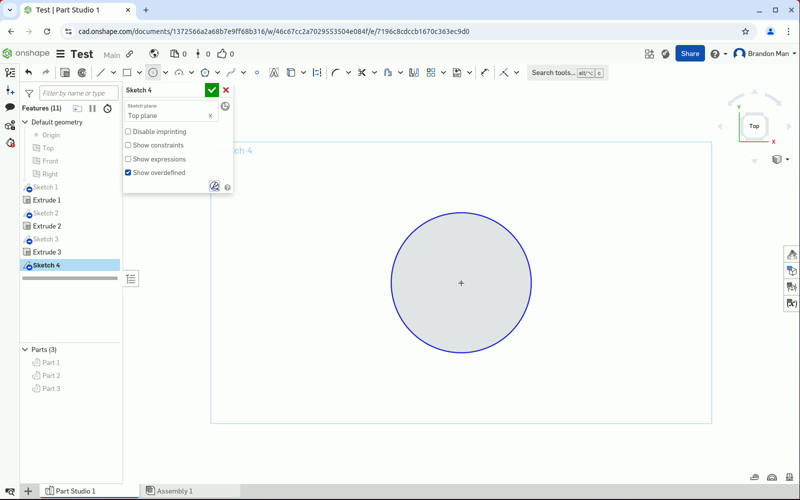
mouse_move(523, 282)
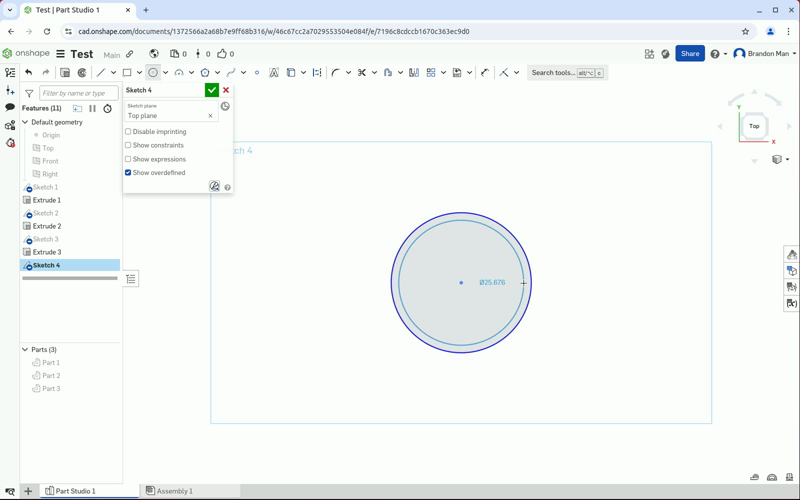
click(523, 282)
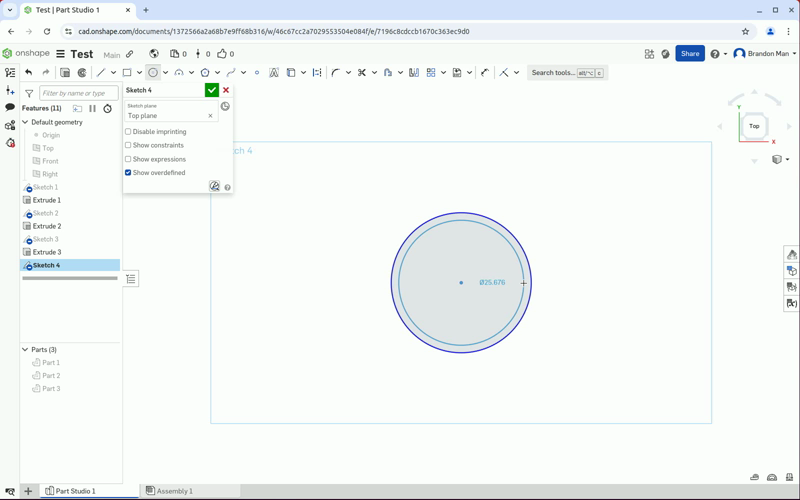
key(esc)
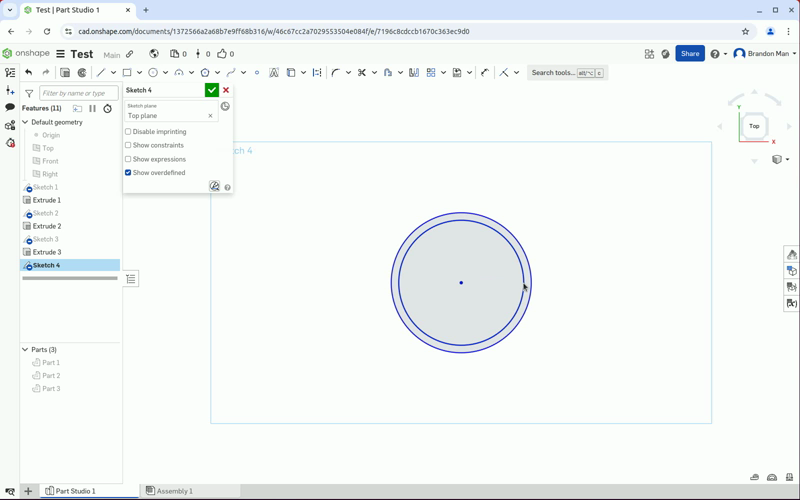
mouse_move(404, 318)
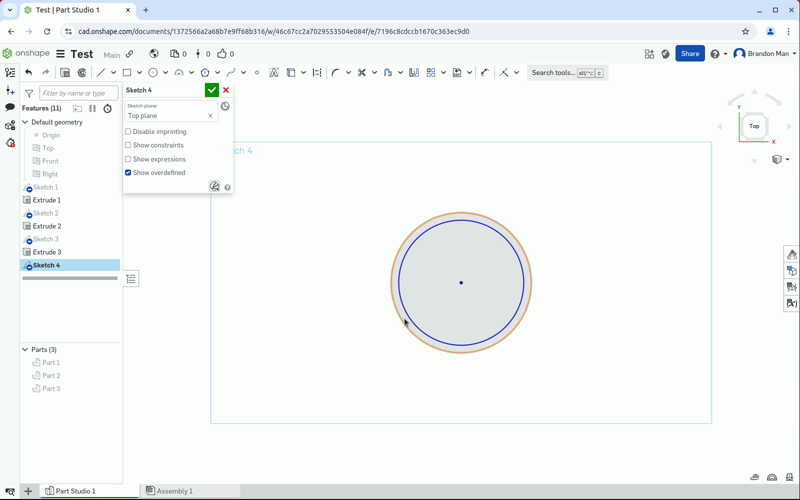
click(404, 318)
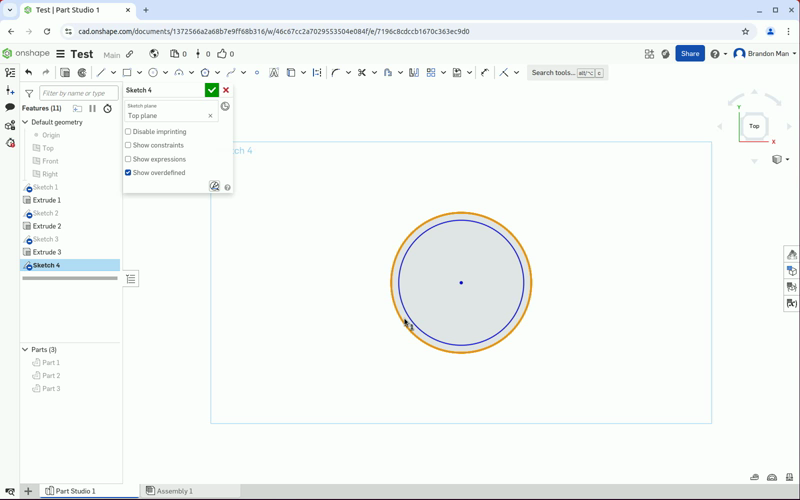
mouse_move(73, 352)
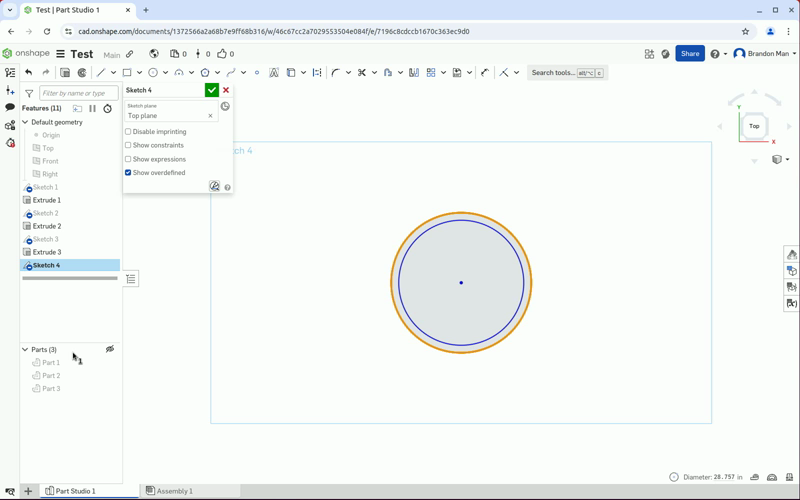
key(shift+y)
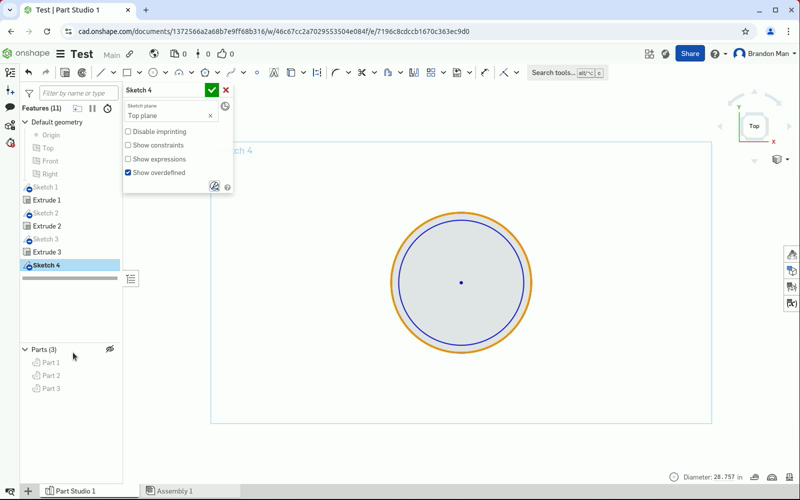
key(shift+e)
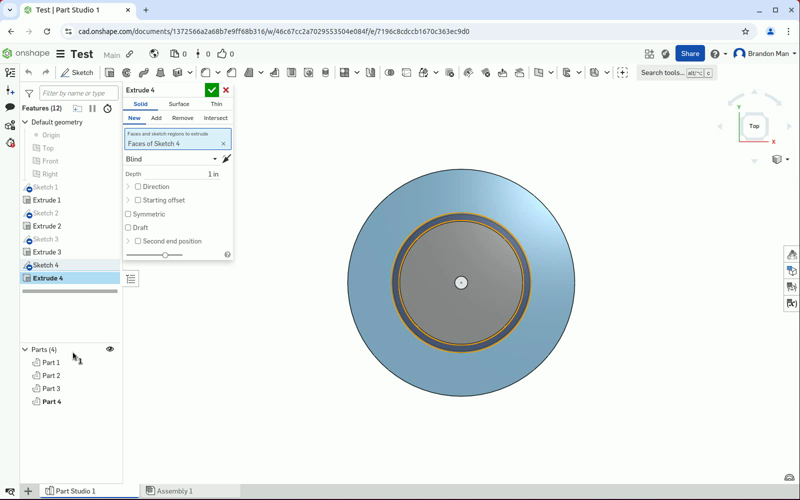
mouse_move(143, 106)
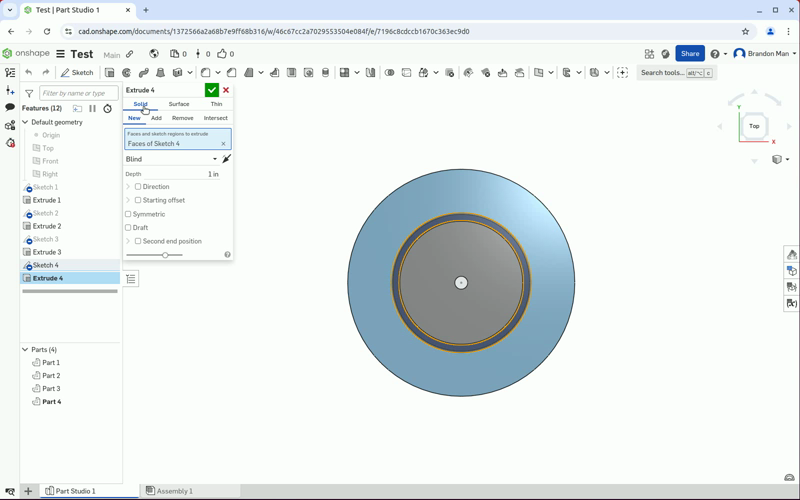
click(143, 106)
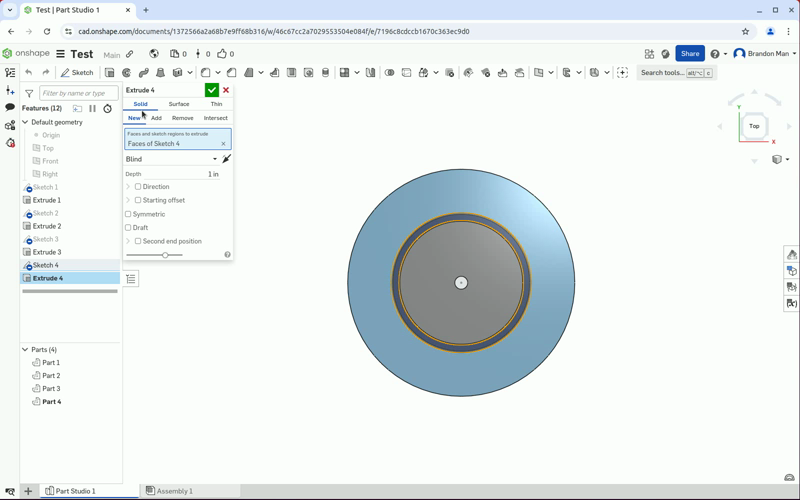
mouse_move(137, 120)
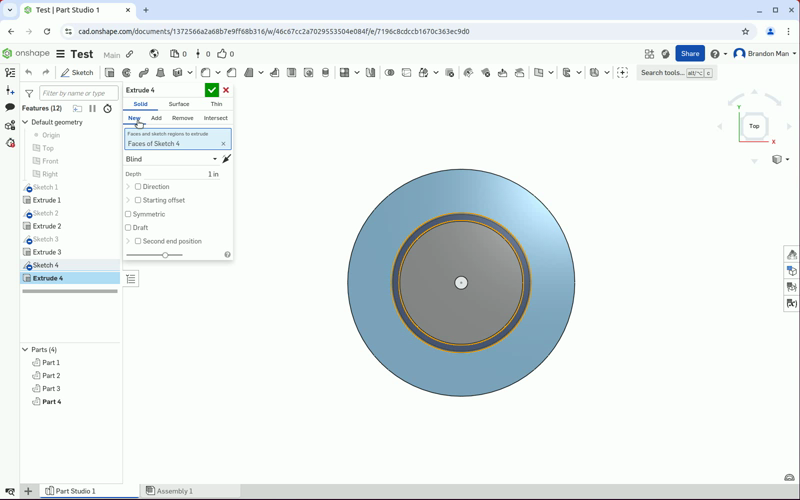
click(137, 120)
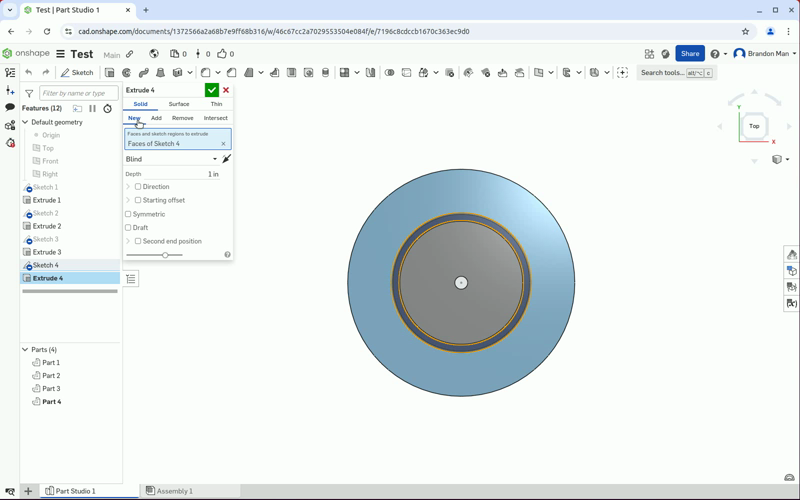
key(tab, 4)
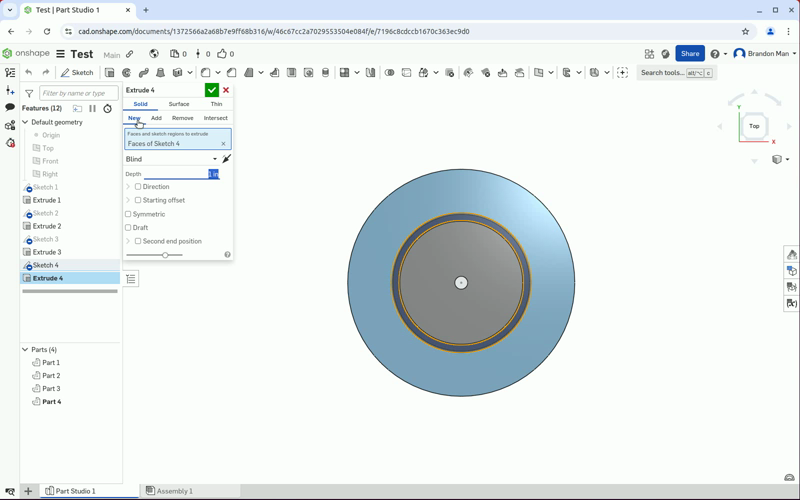
text(17.331)
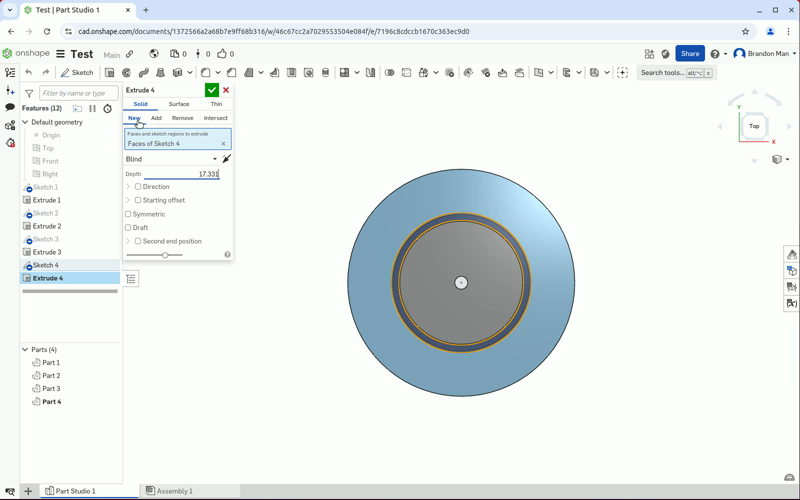
key(enter)
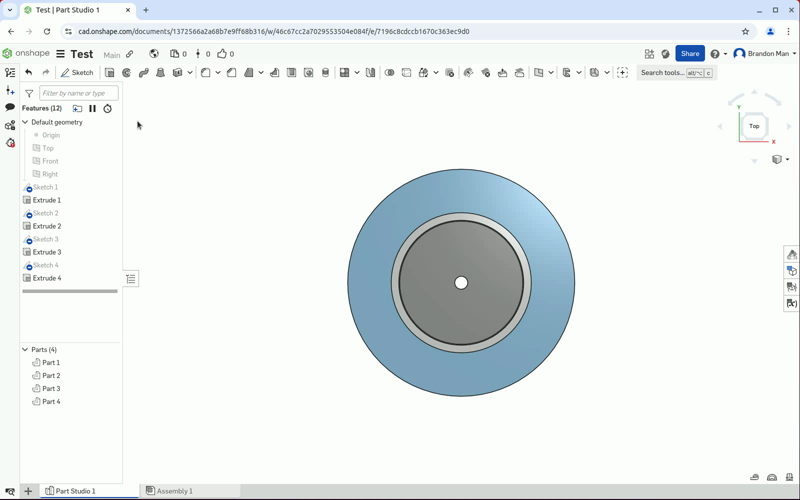
key(shift+h)
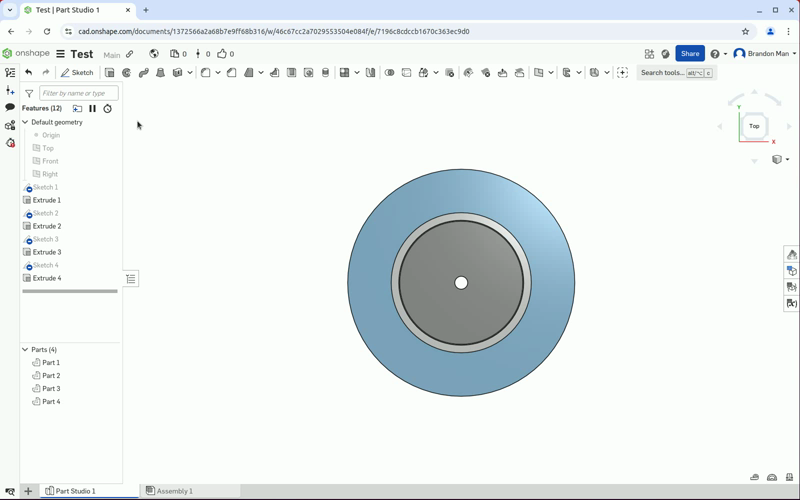
key(shift+h)
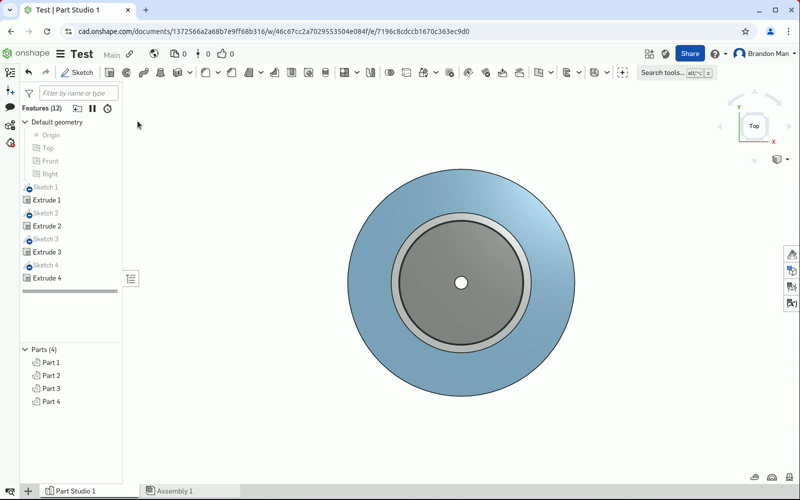
mouse_move(73, 189)
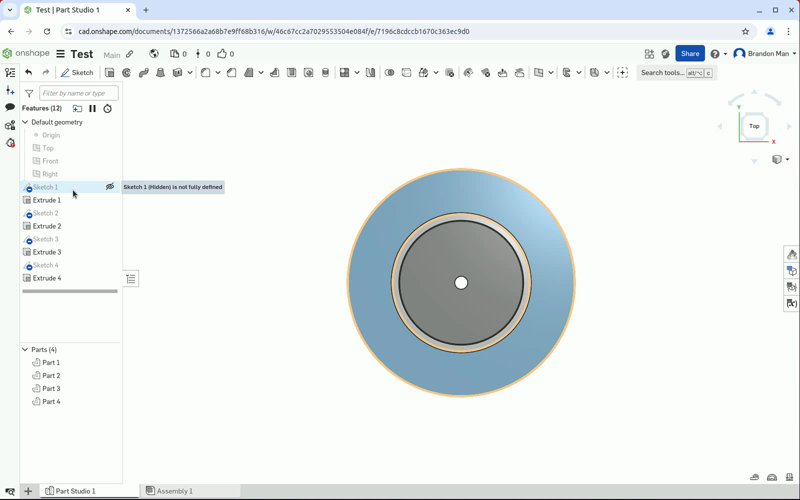
click(73, 189)
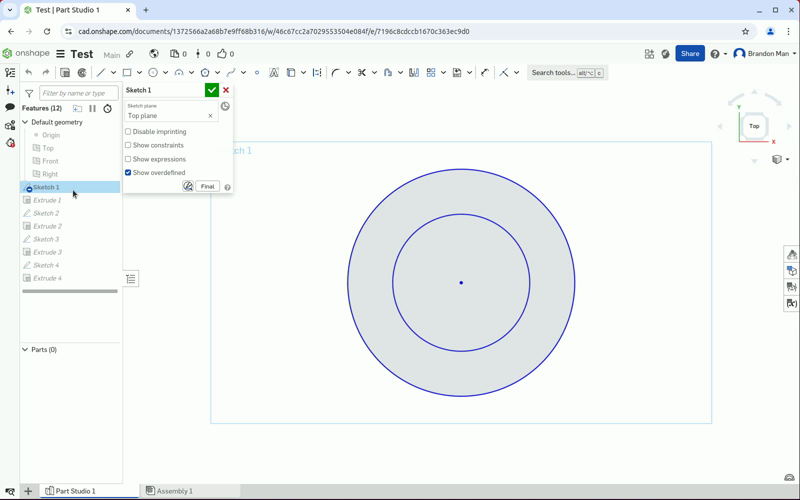
mouse_move(229, 92)
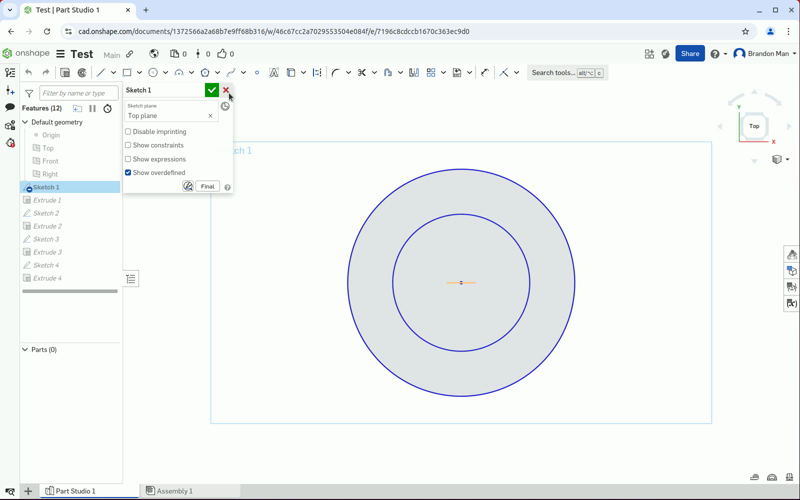
click(229, 92)
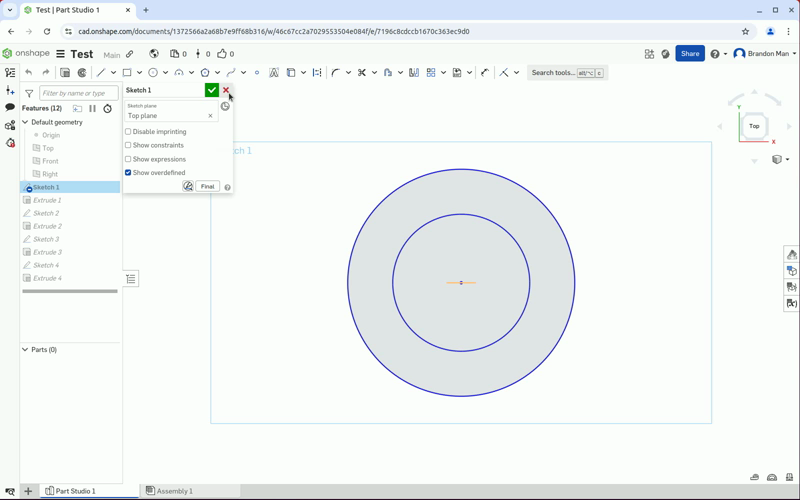
key(shift+s)
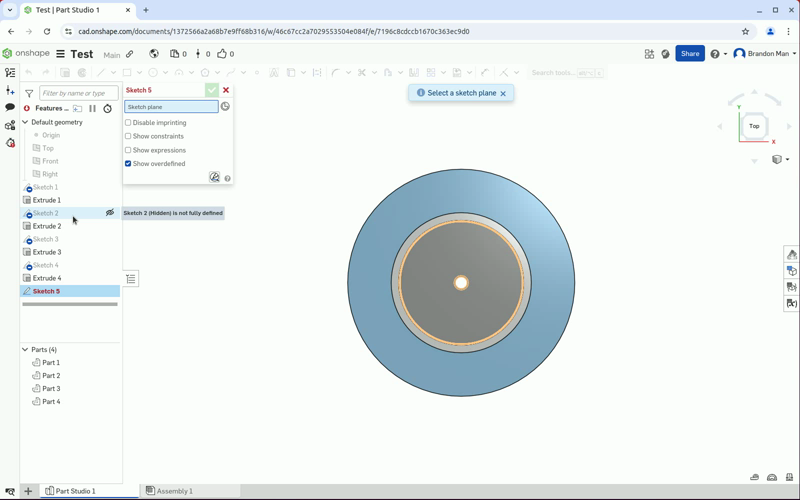
scroll(3)
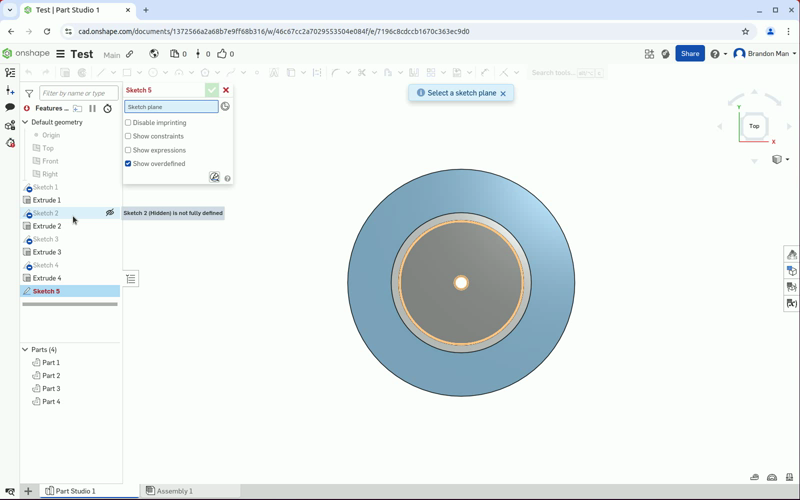
mouse_move(73, 150)
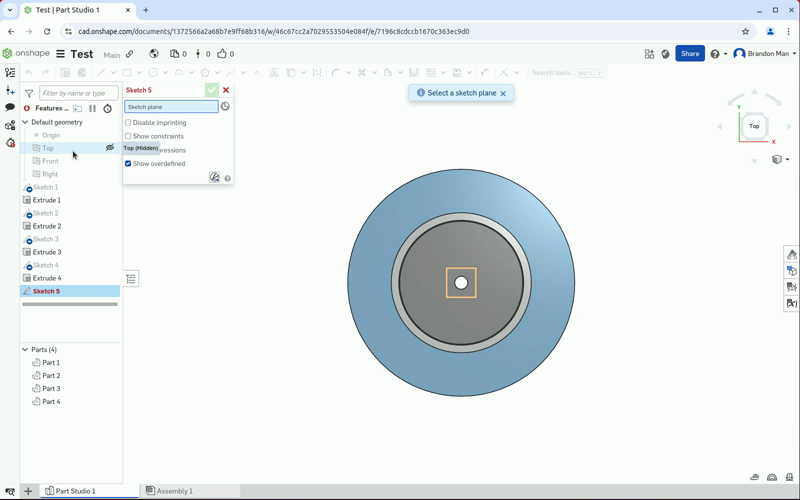
click(73, 150)
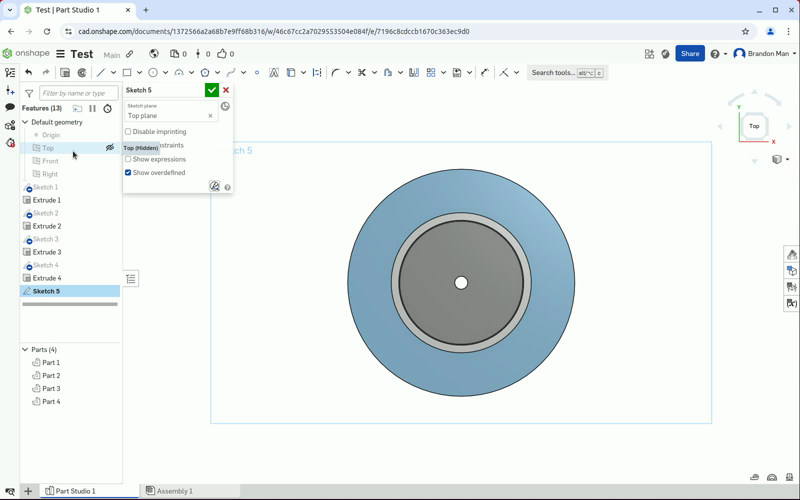
mouse_move(73, 352)
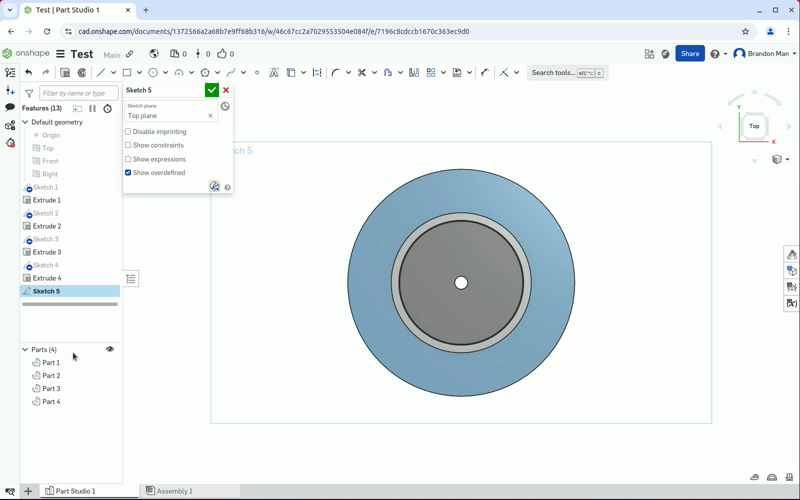
key(y)
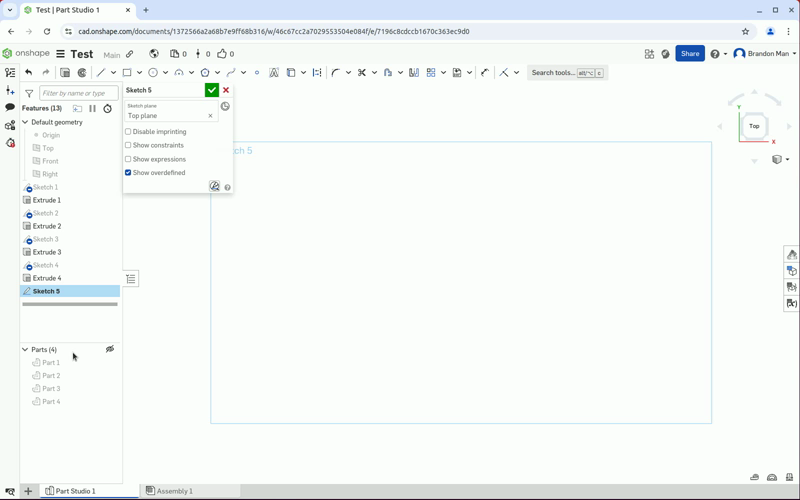
key(c)
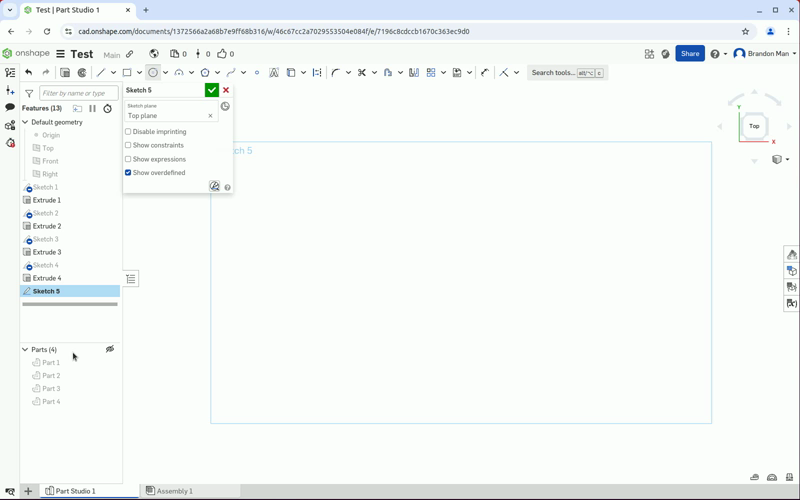
key_down(shift)
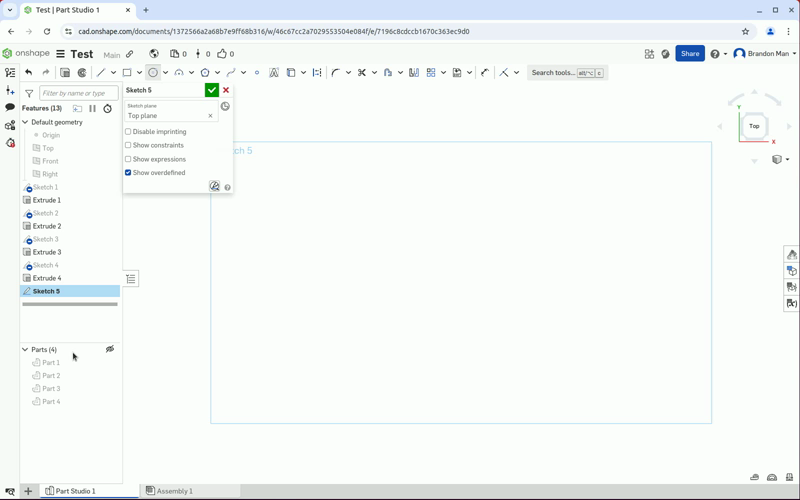
mouse_move(461, 282)
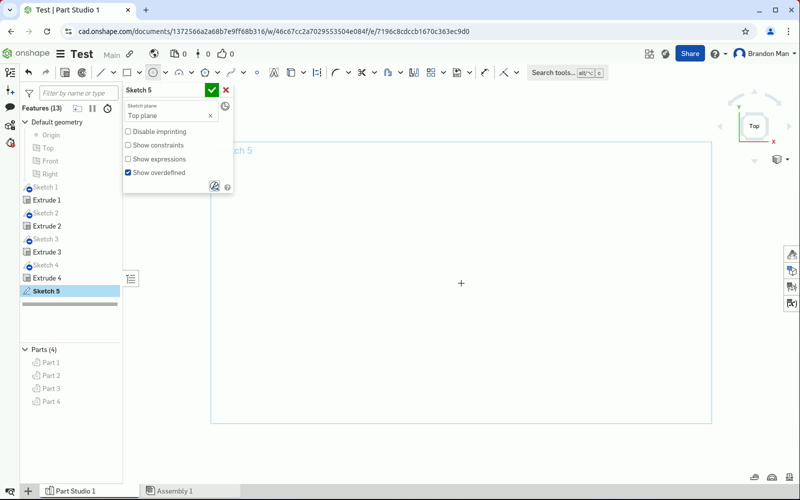
click(461, 282)
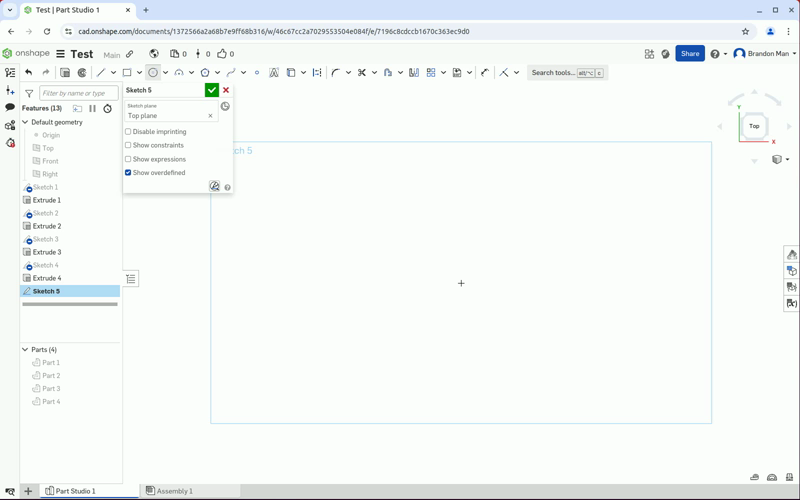
key_up(shift)
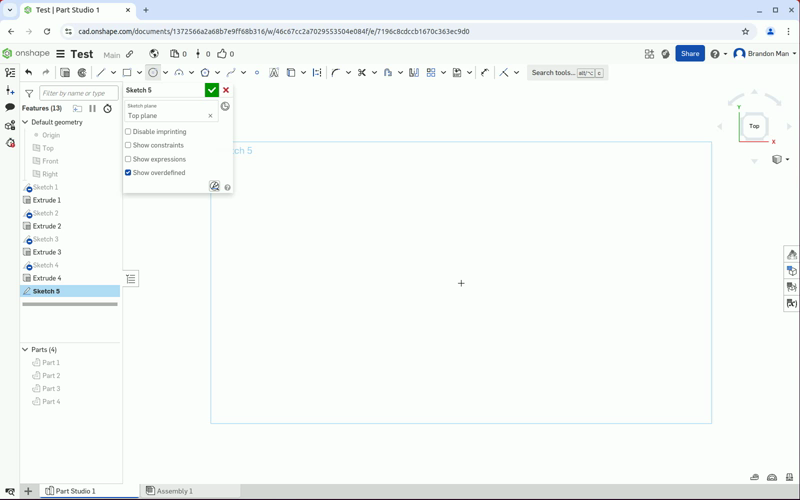
mouse_move(574, 282)
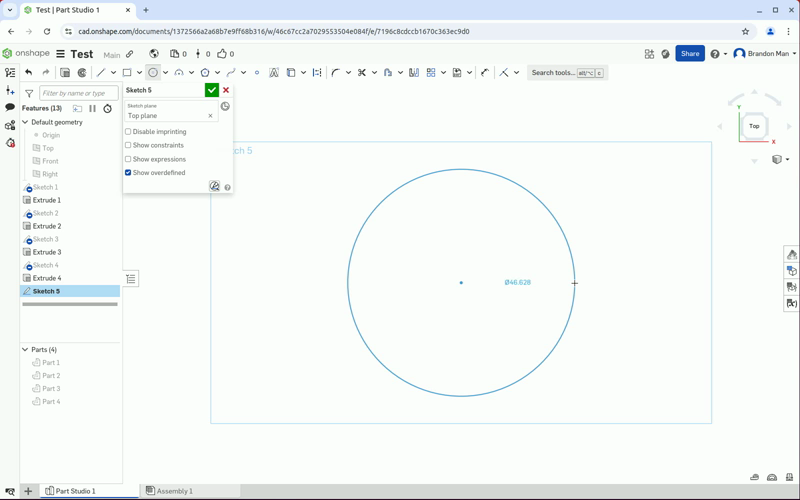
click(574, 282)
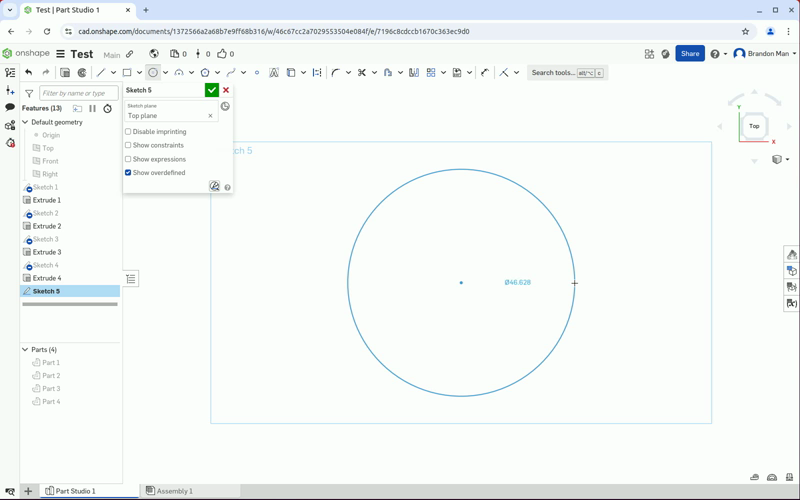
key(esc)
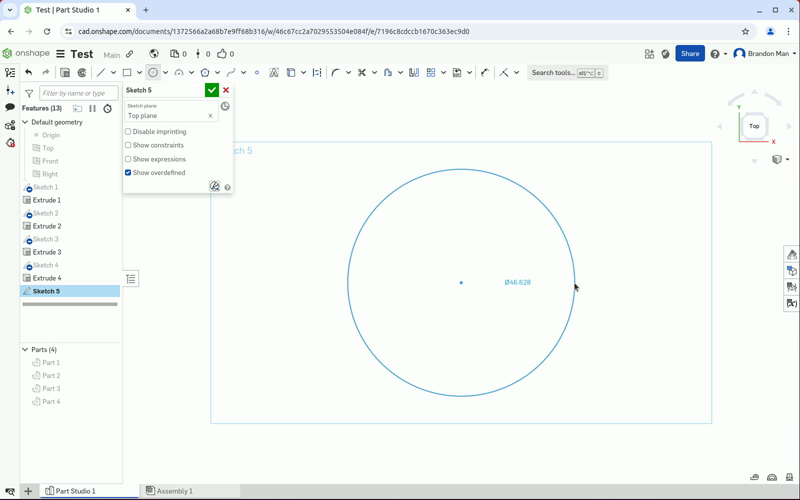
key(c)
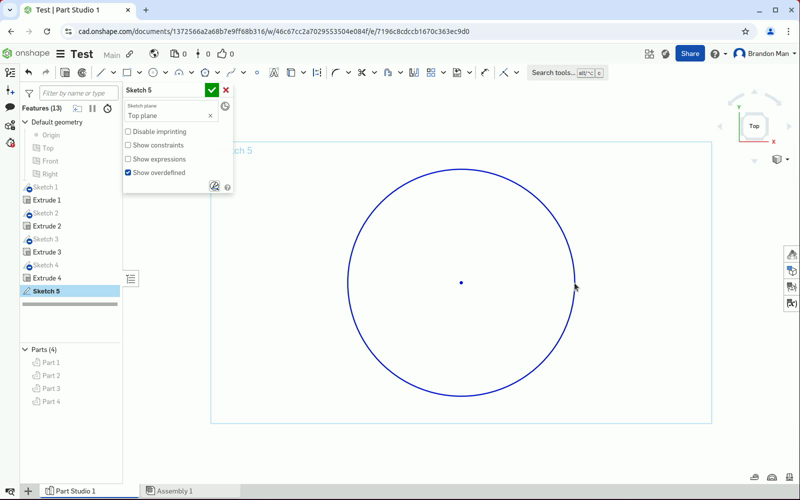
key_down(shift)
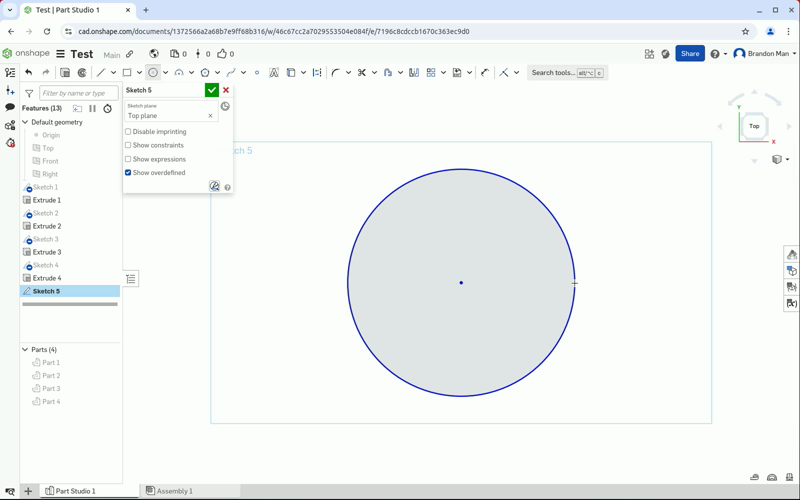
mouse_move(461, 282)
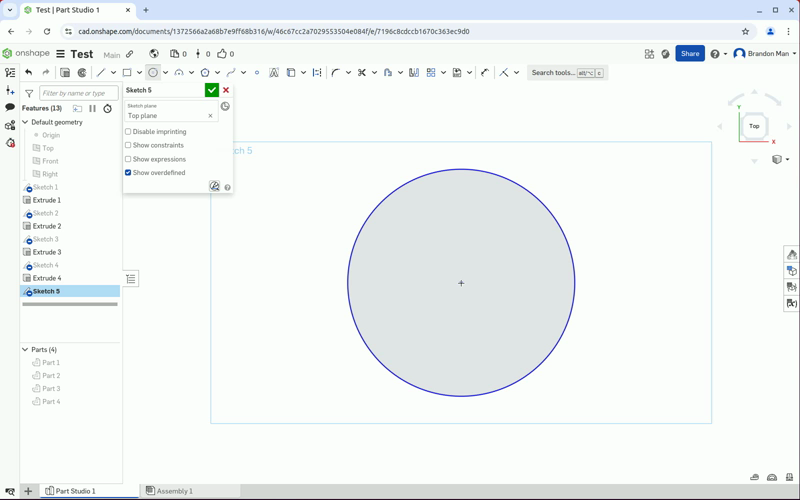
click(461, 282)
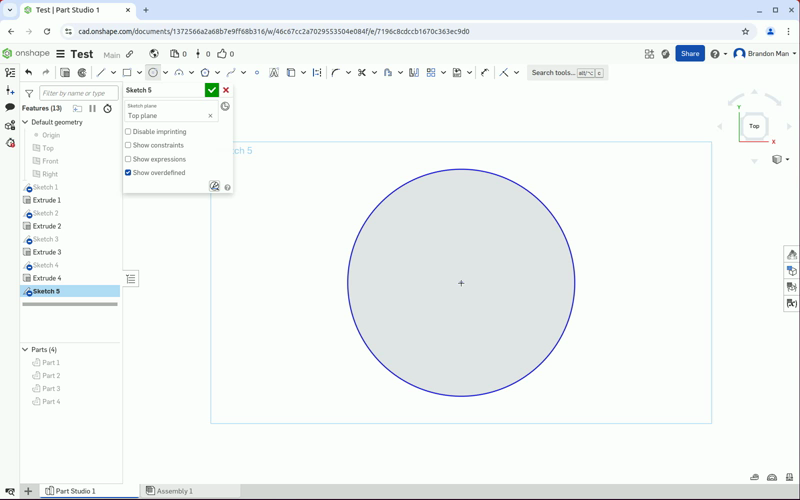
key_up(shift)
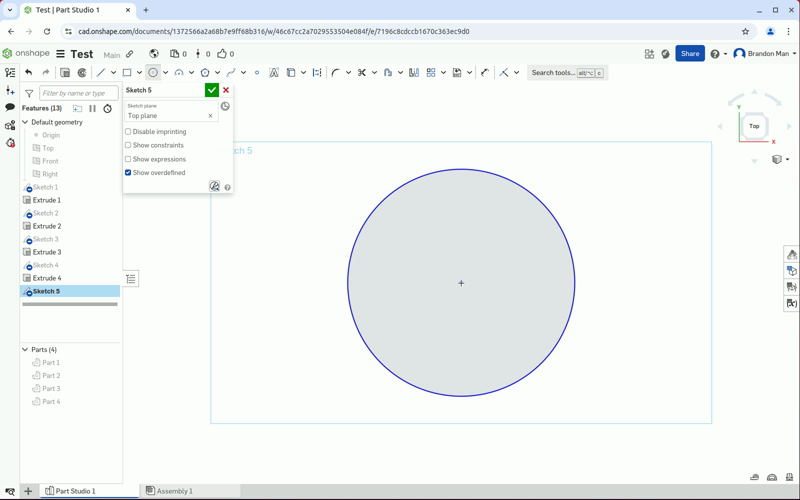
mouse_move(529, 282)
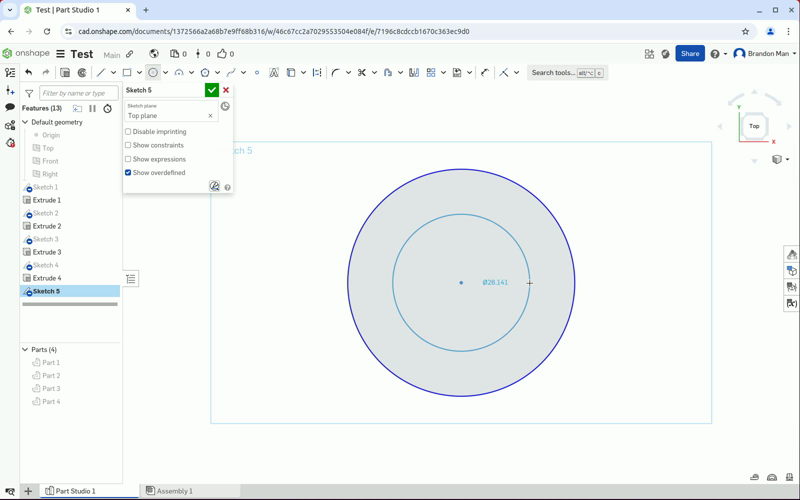
click(529, 282)
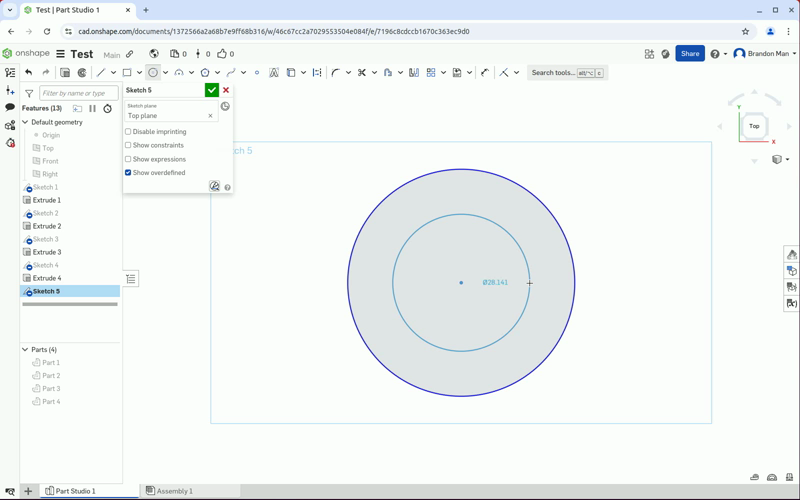
key(esc)
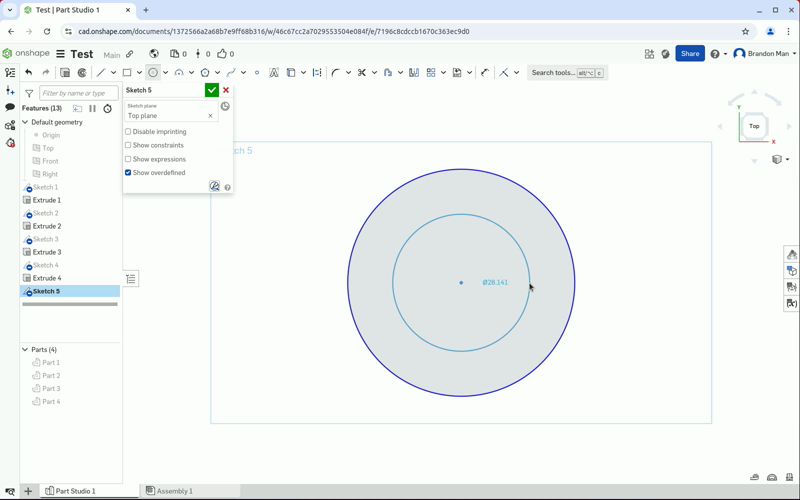
mouse_move(378, 303)
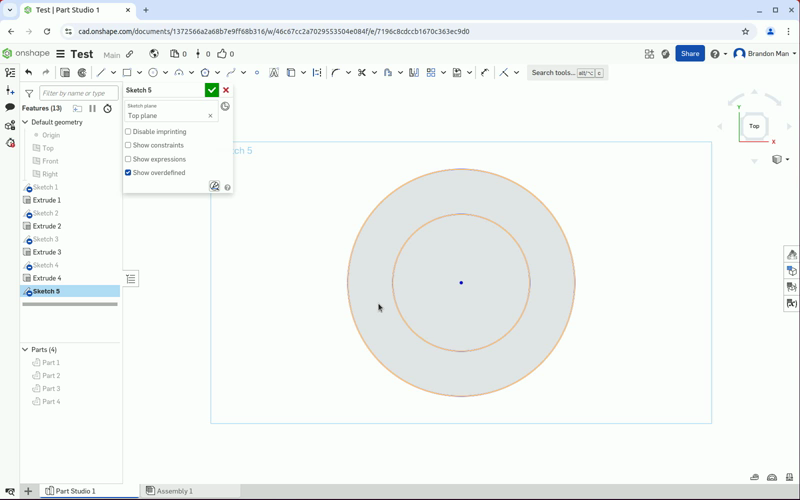
click(378, 303)
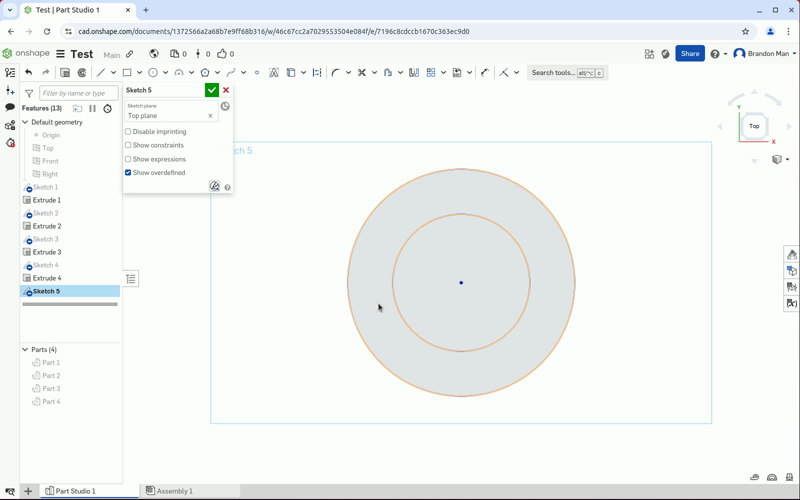
mouse_move(73, 352)
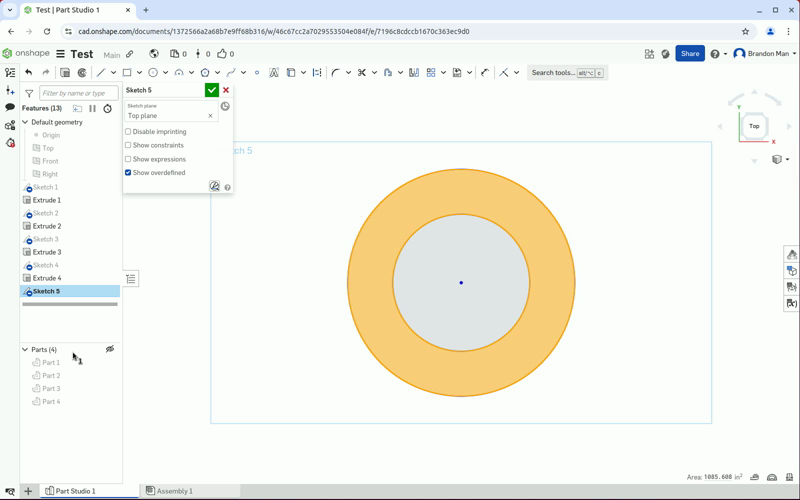
key(shift+y)
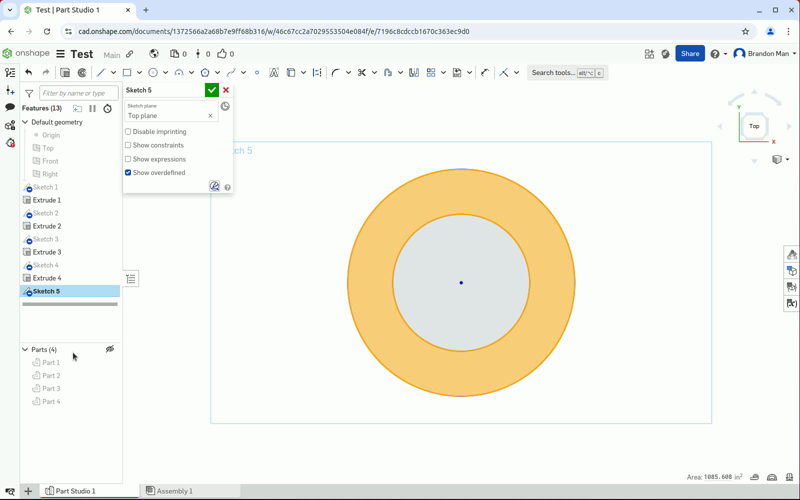
key(shift+e)
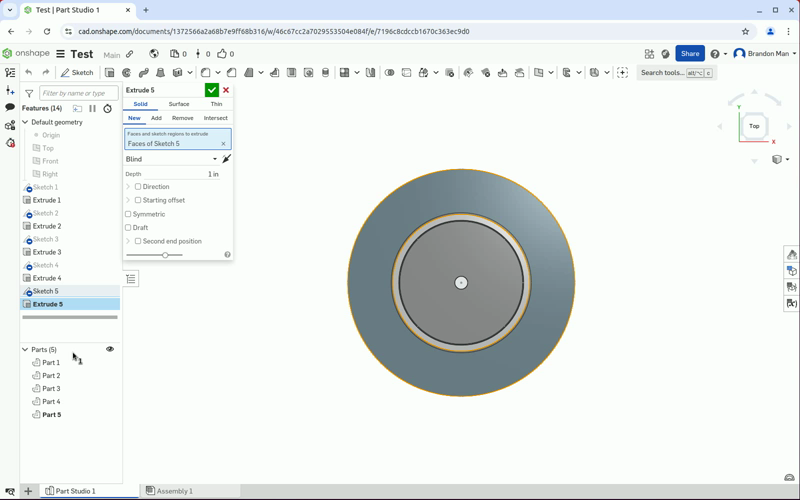
mouse_move(143, 106)
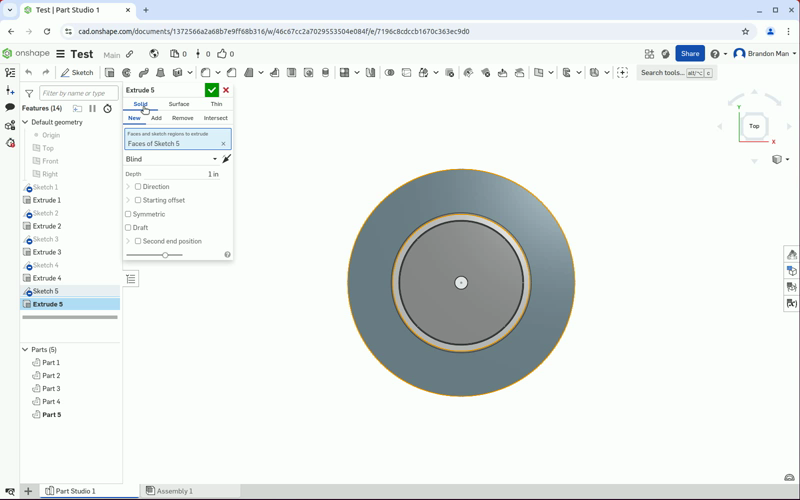
click(143, 106)
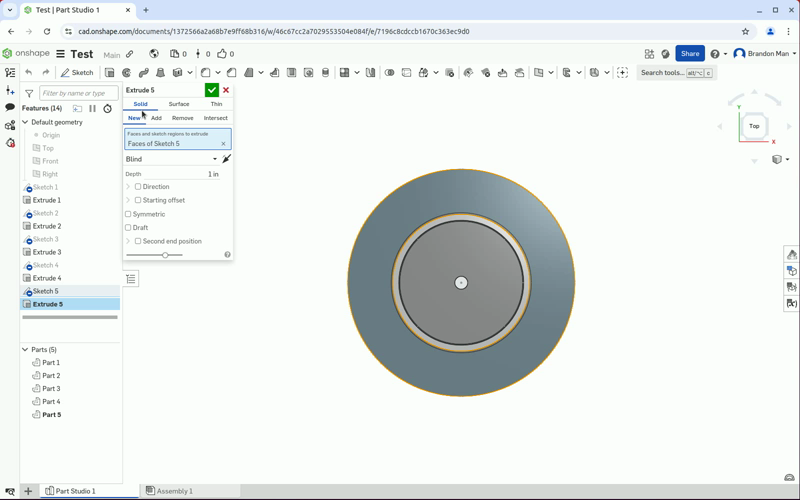
mouse_move(137, 120)
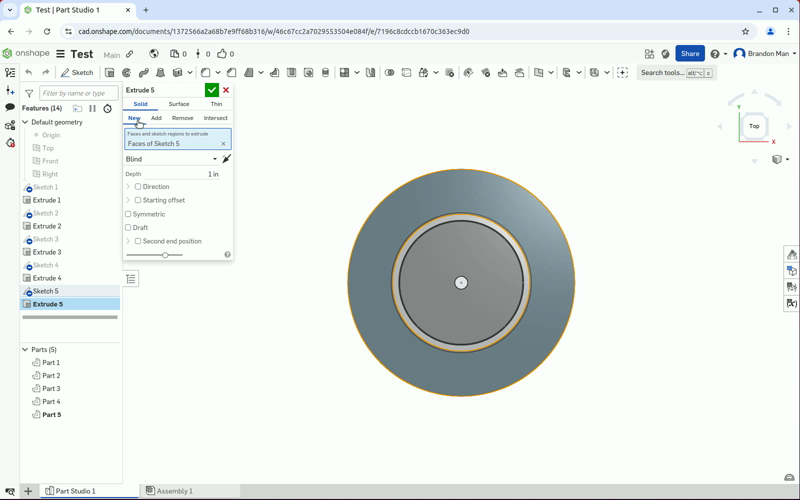
click(137, 120)
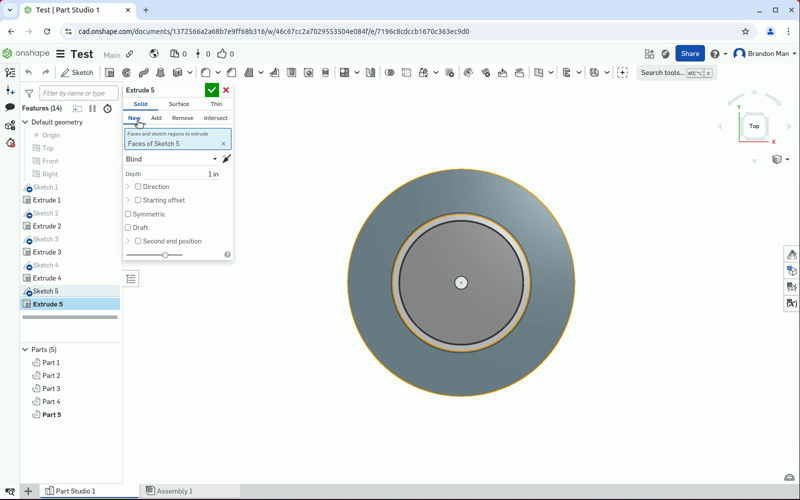
key(tab, 4)
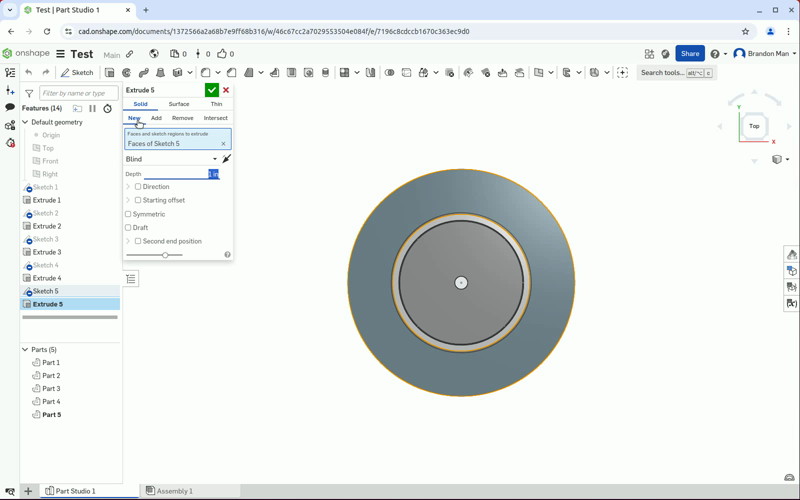
text(1.685)
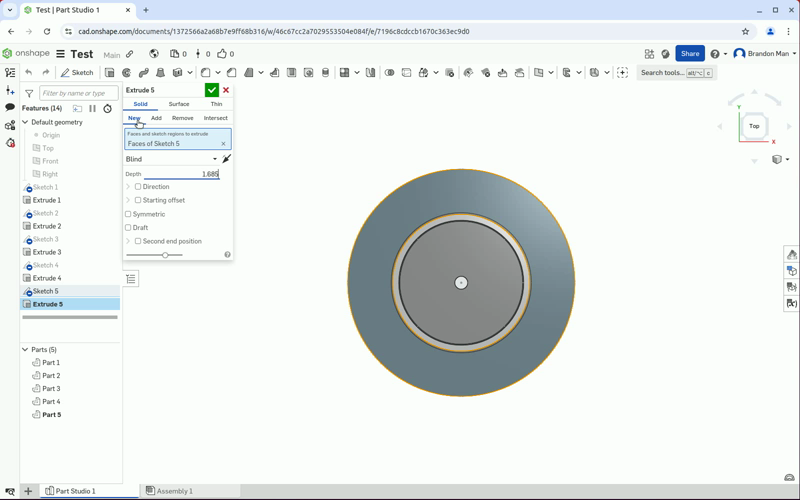
key(enter)
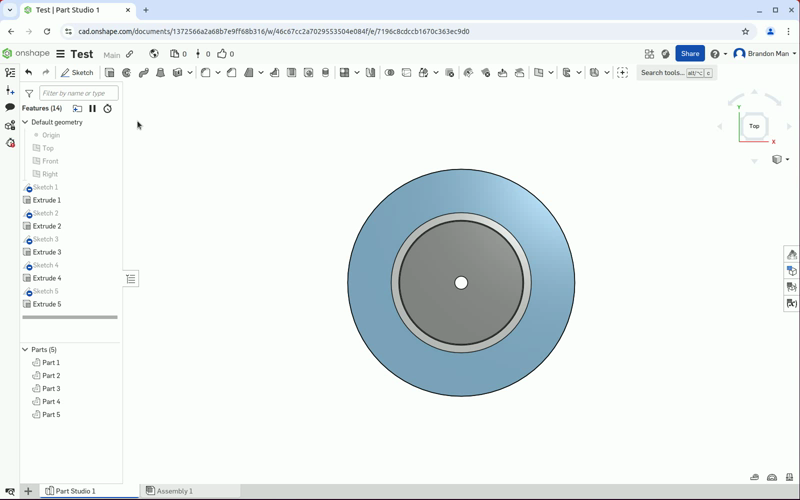
key(shift+h)
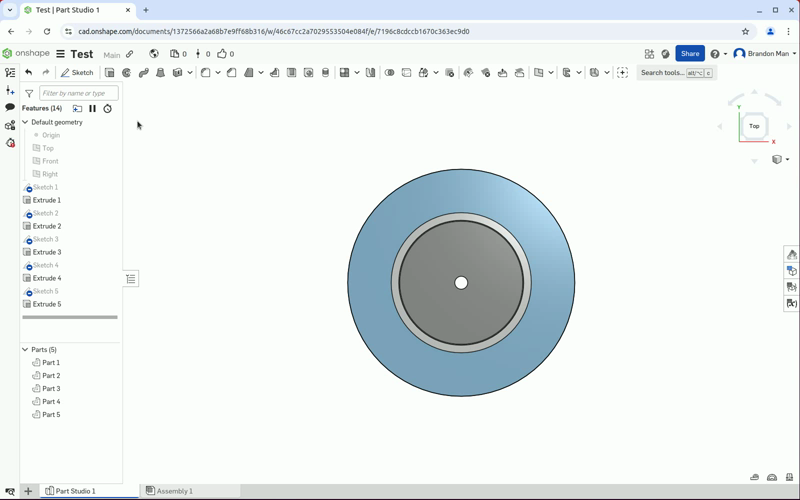
key(shift+h)
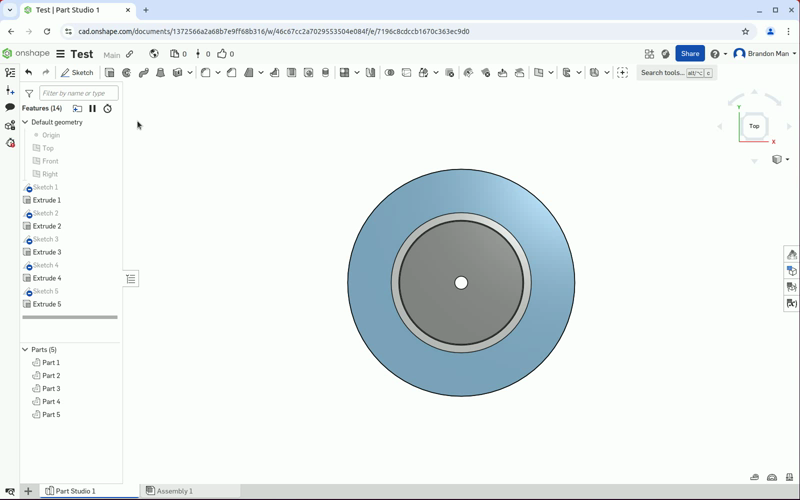
key(shift+7)
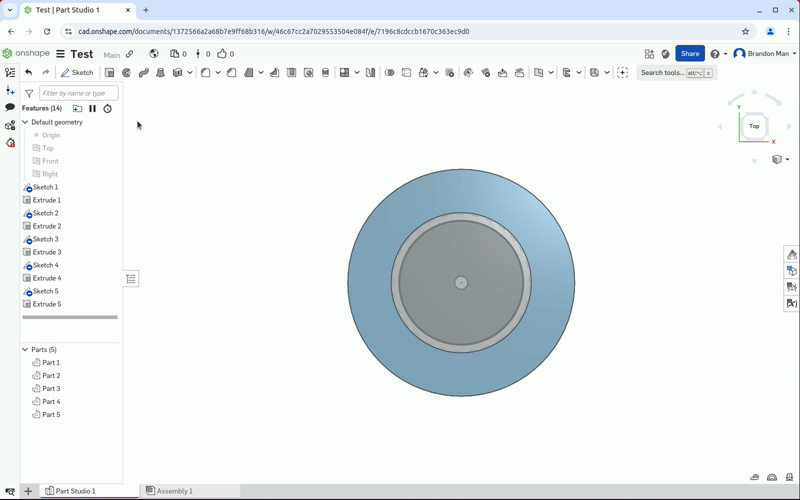
key(up, 3)
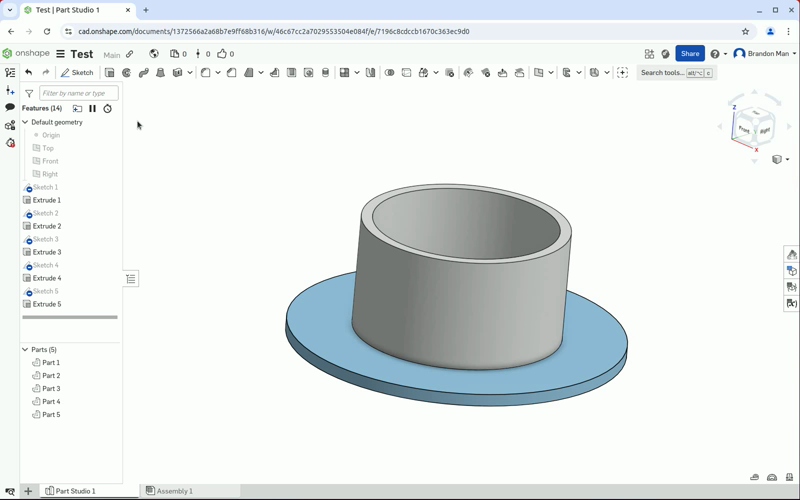
key(left, 3)
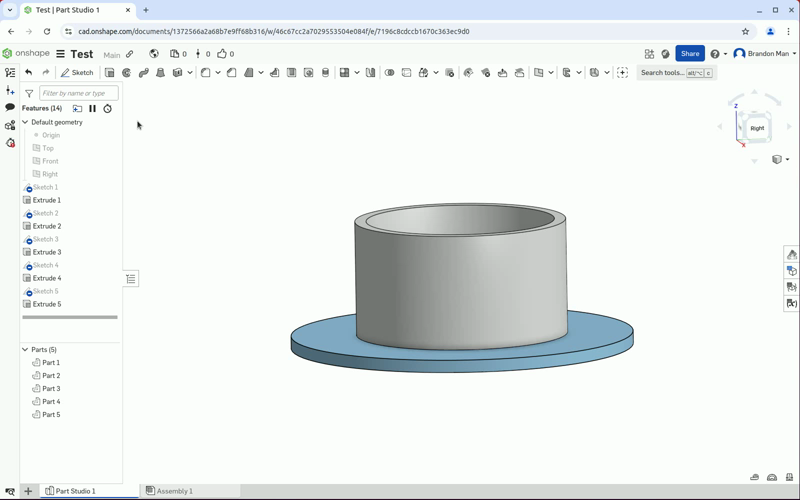
key(right, 3)
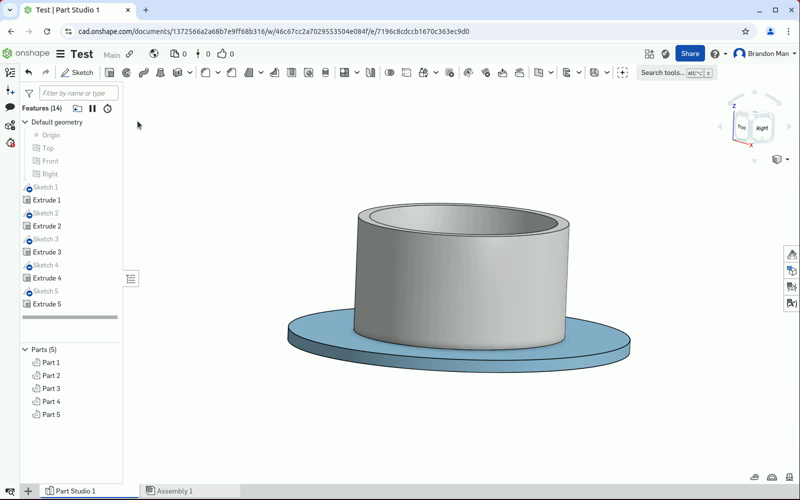
key(down, 3)
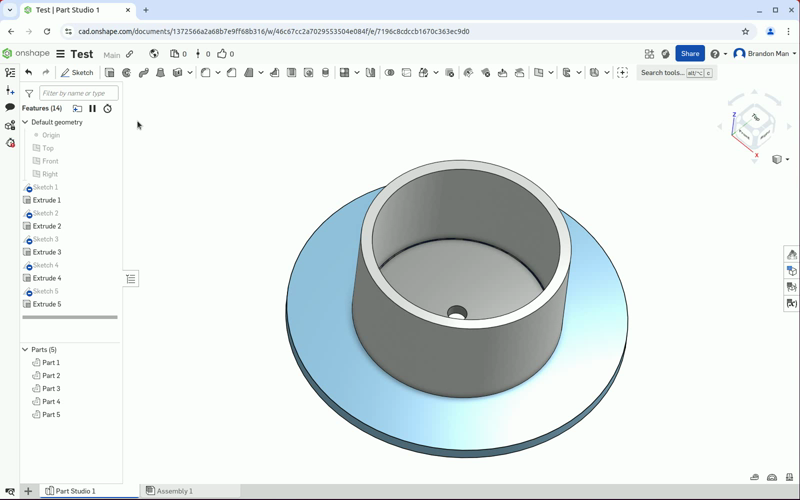
mouse_move(73, 189)
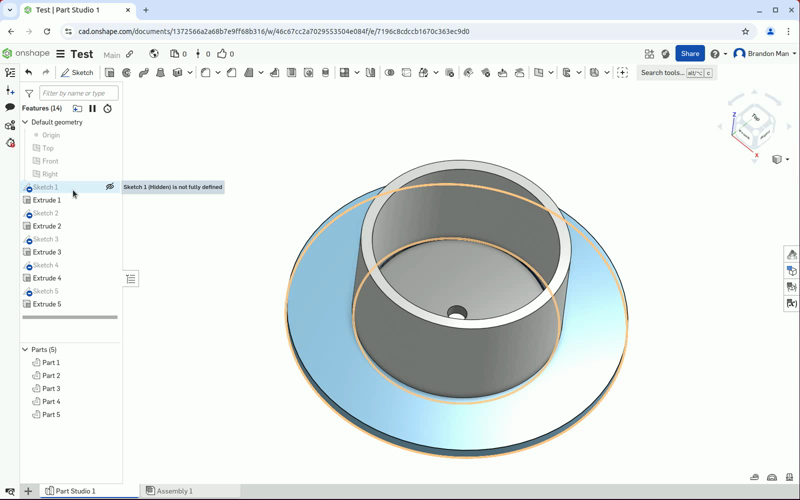
click(73, 189)